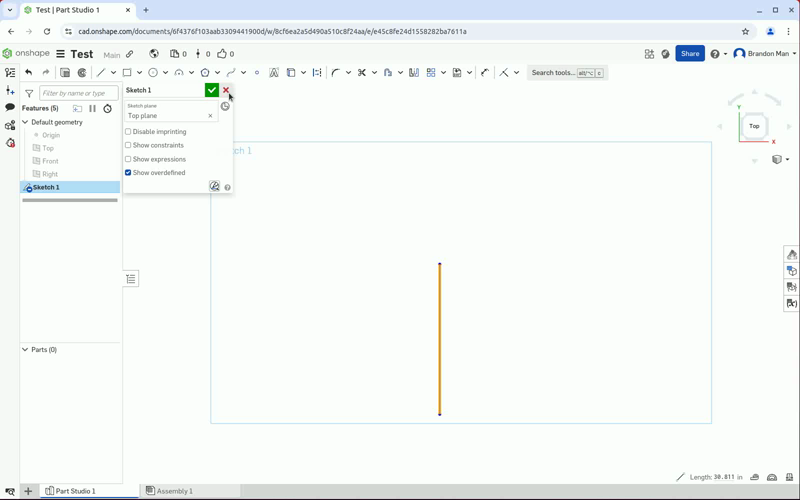
key(shift+h)
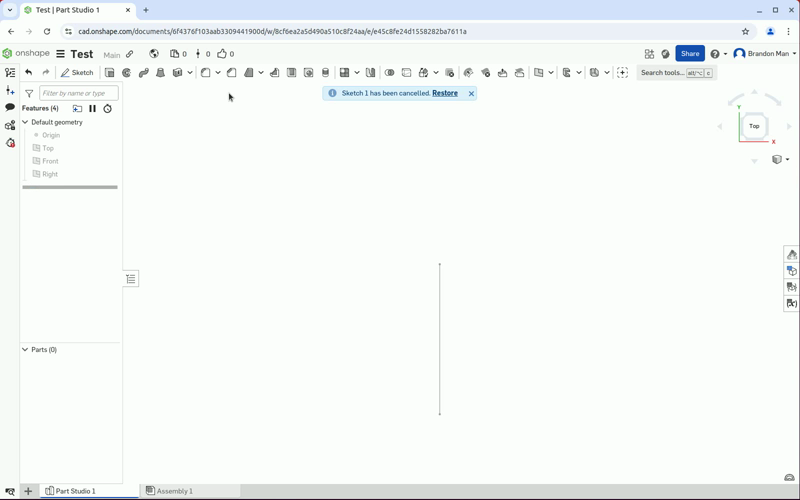
mouse_move(73, 352)
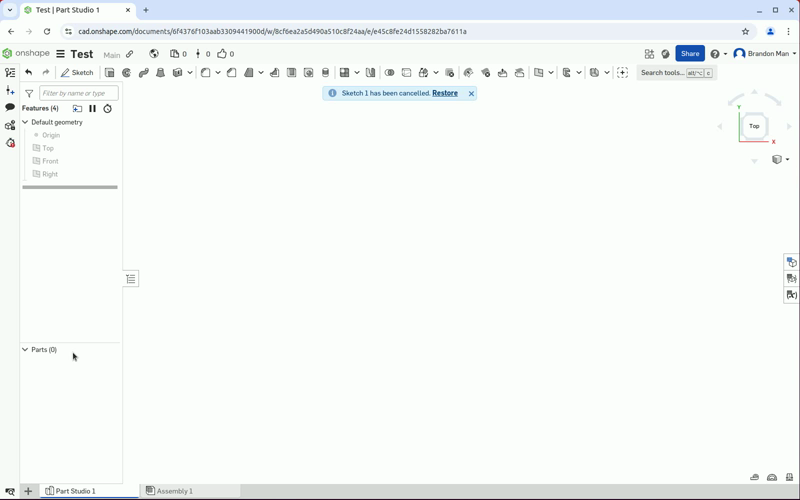
key(y)
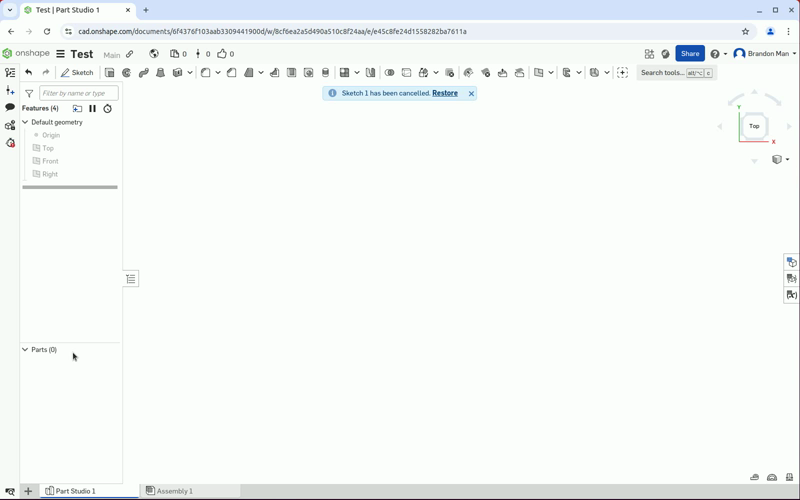
key(shift+p)
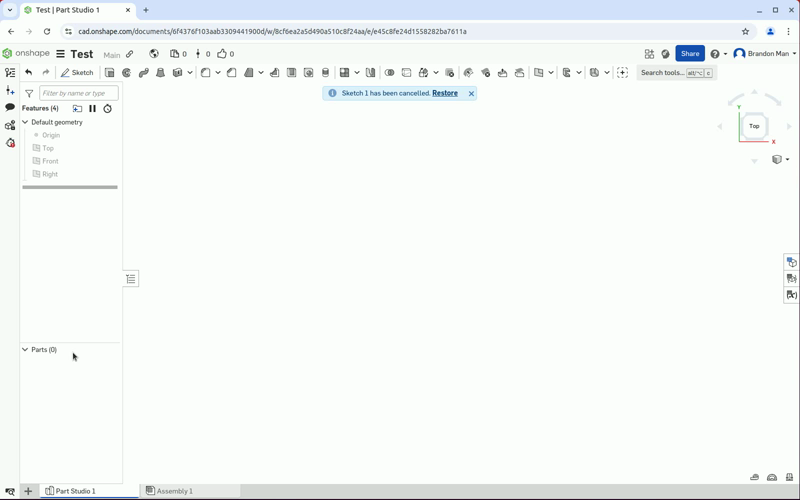
key(space)
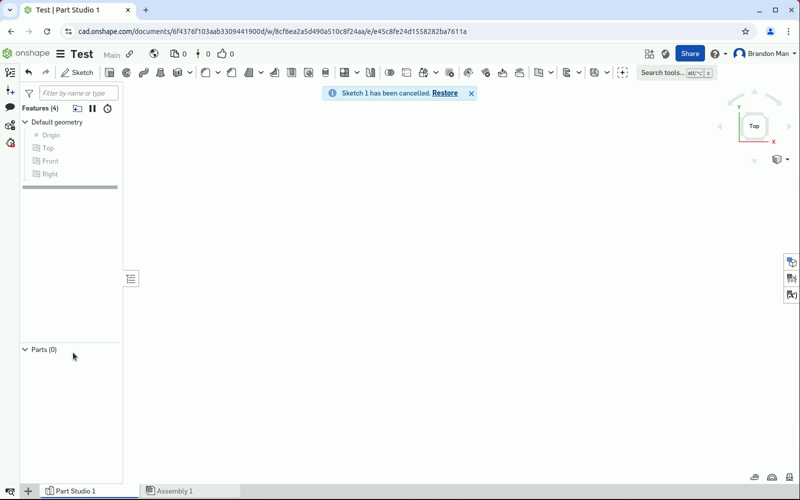
key_down(shift)
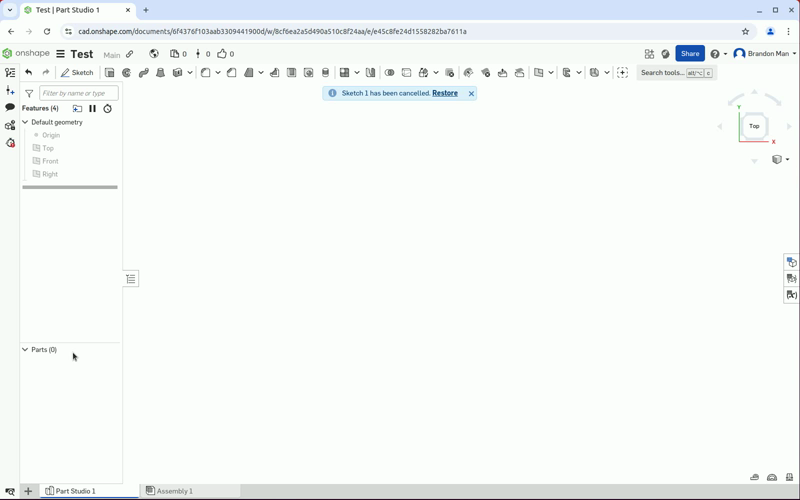
key(up)
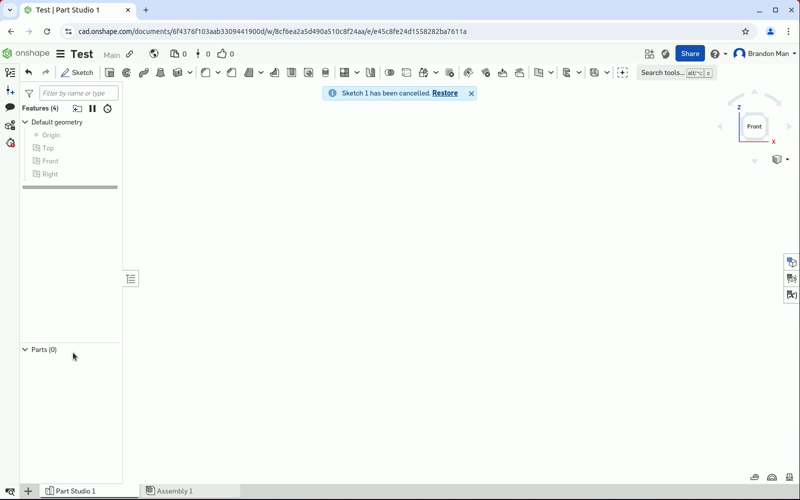
key_up(shift)
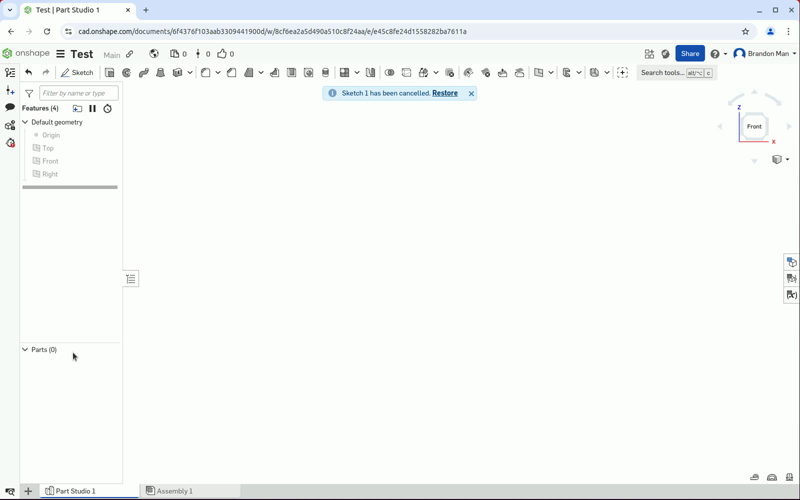
mouse_move(73, 352)
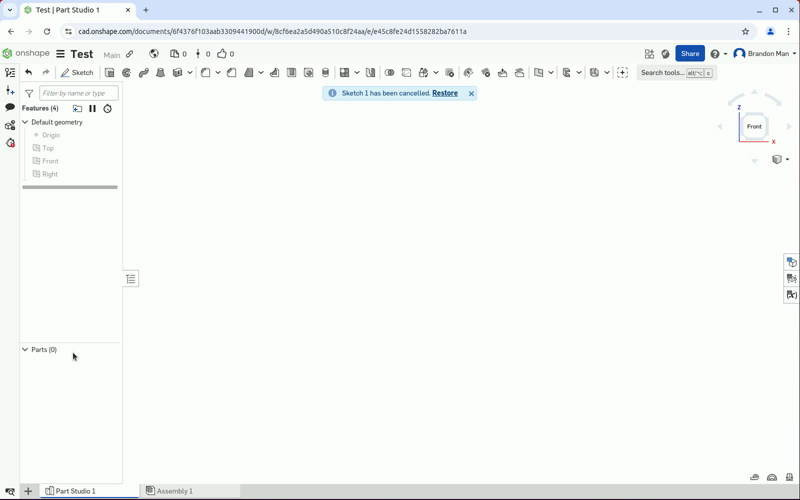
key(shift+y)
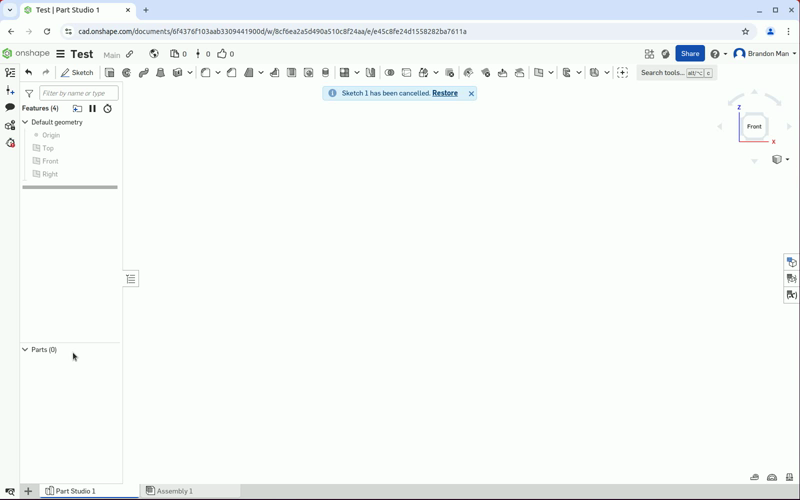
key(shift+s)
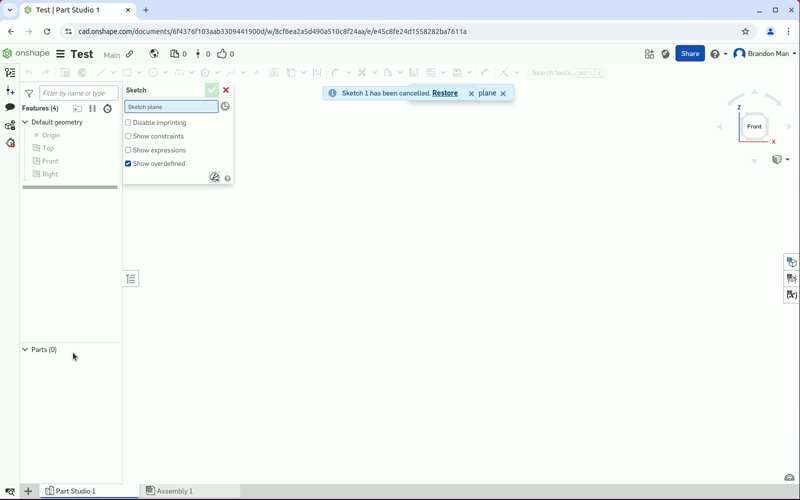
mouse_move(73, 163)
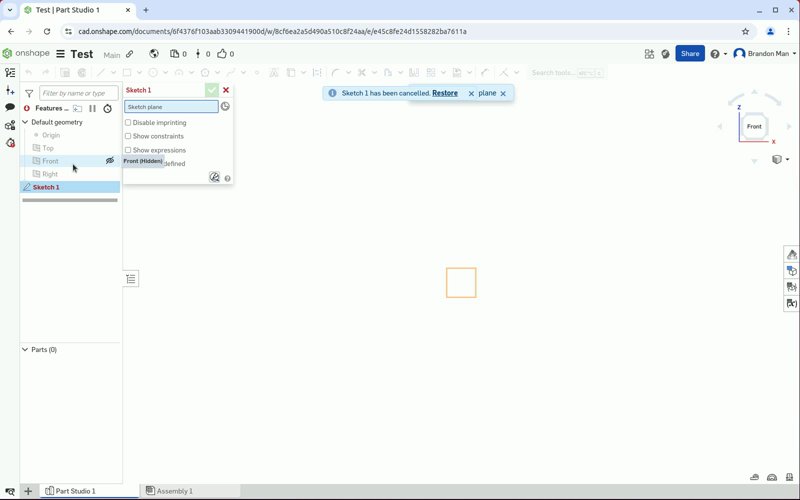
click(73, 163)
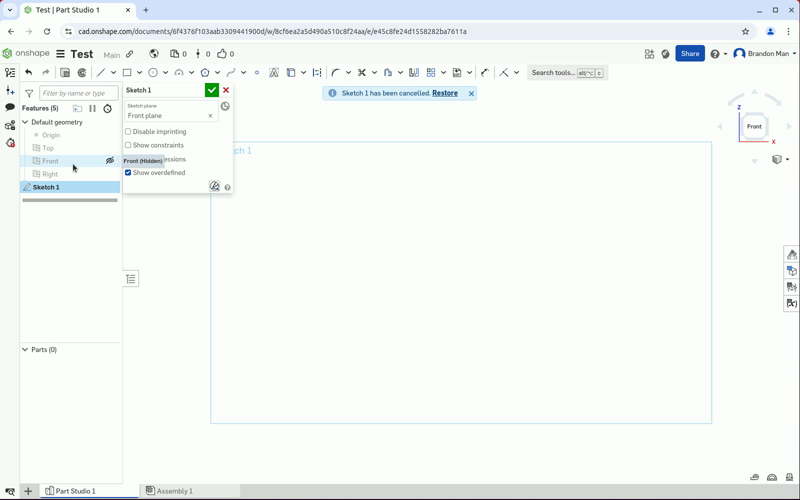
mouse_move(73, 352)
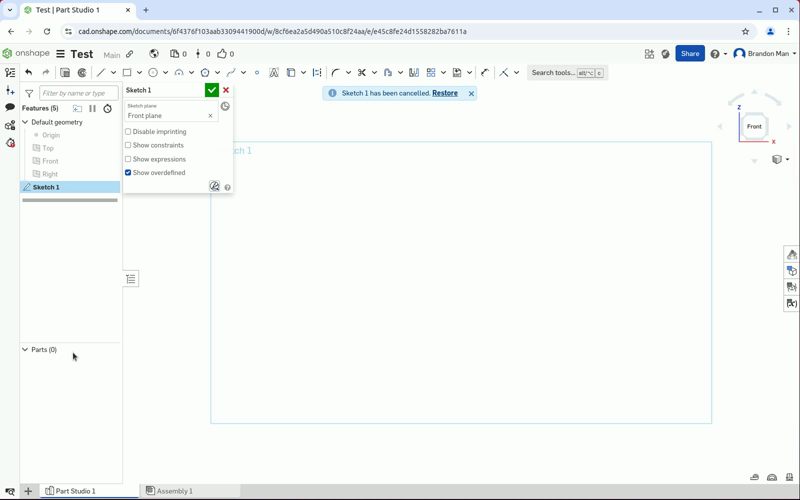
key(y)
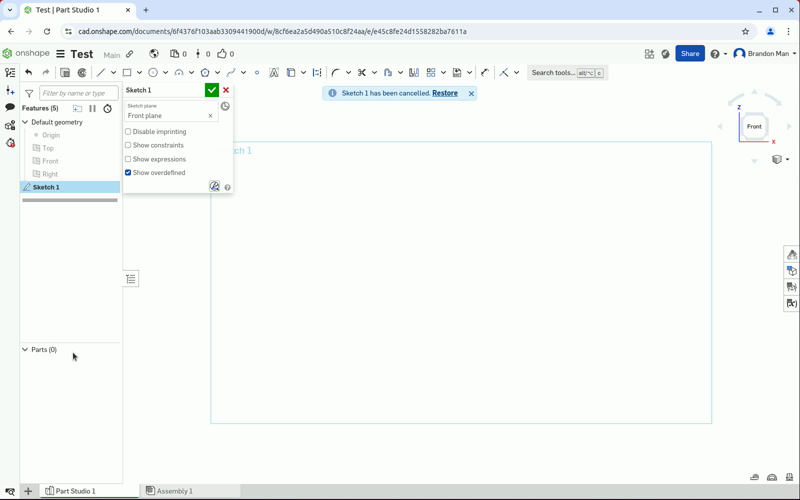
key(c)
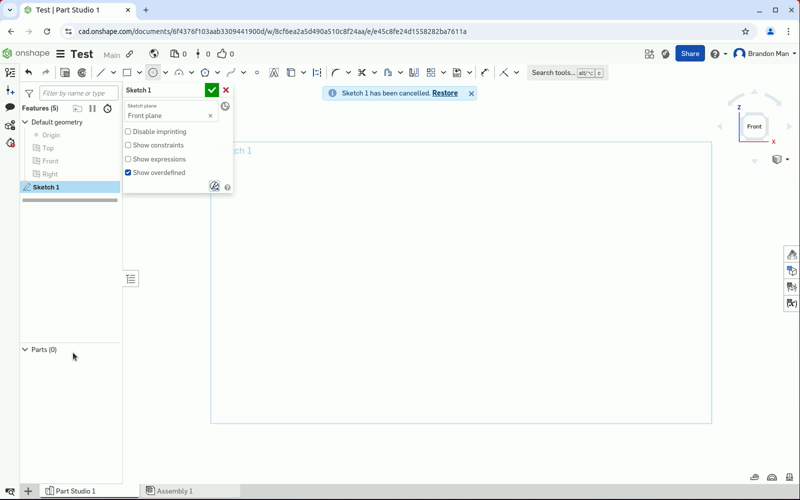
key_down(shift)
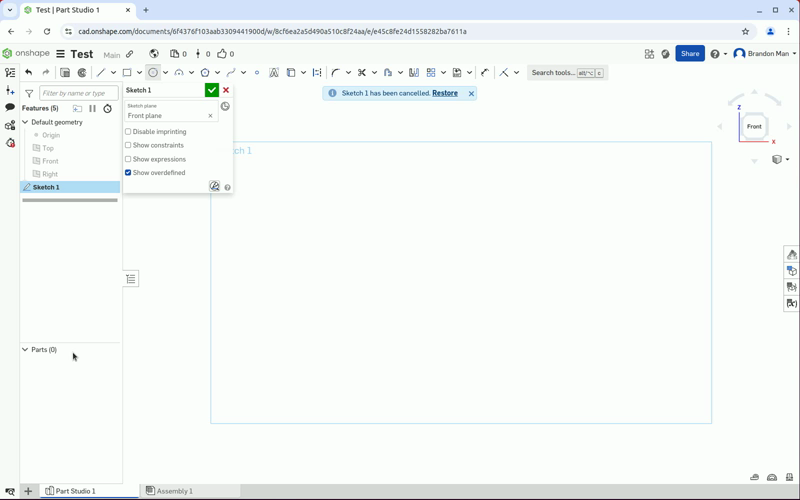
mouse_move(376, 282)
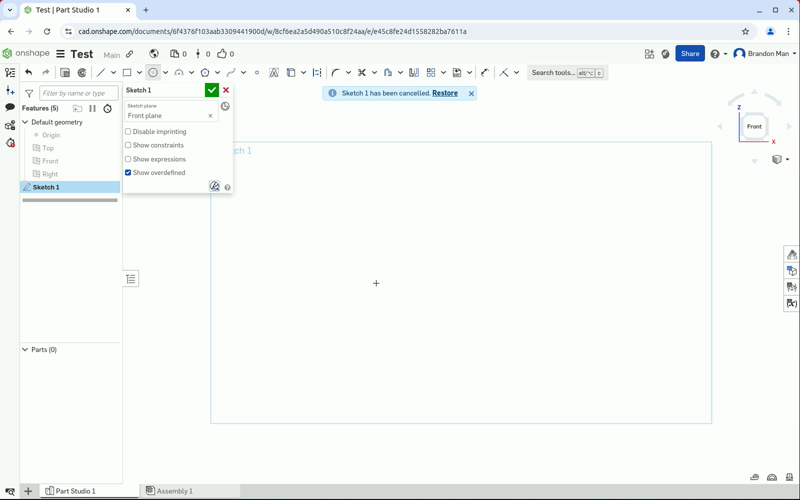
click(376, 282)
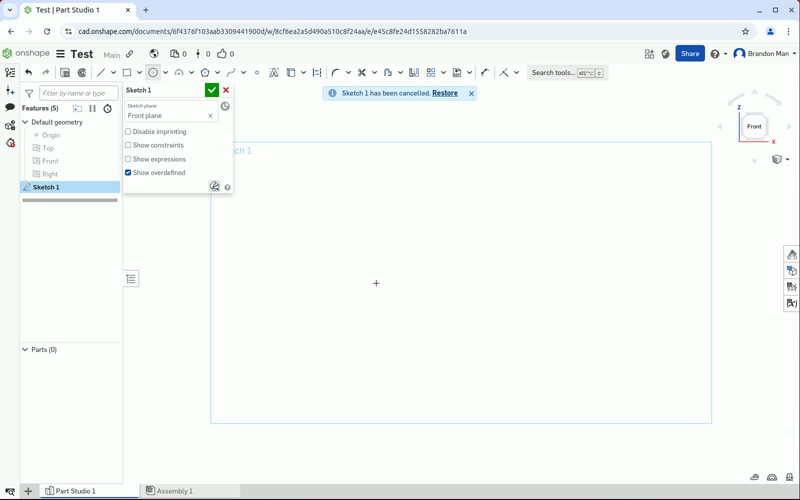
key_up(shift)
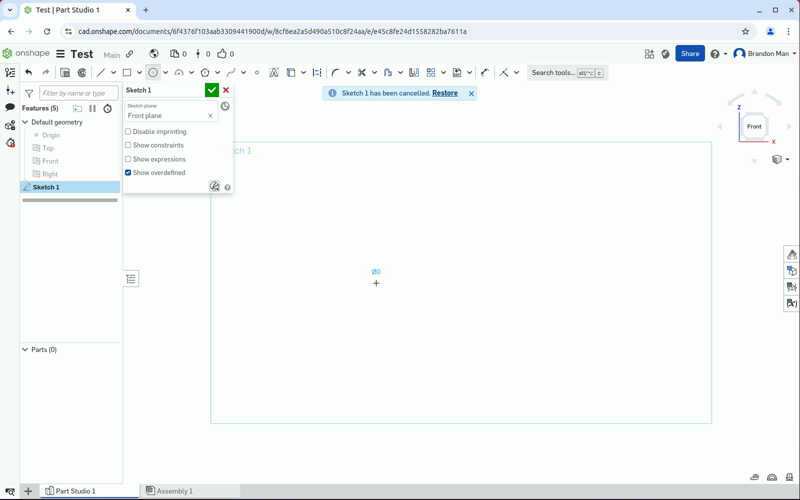
mouse_move(404, 282)
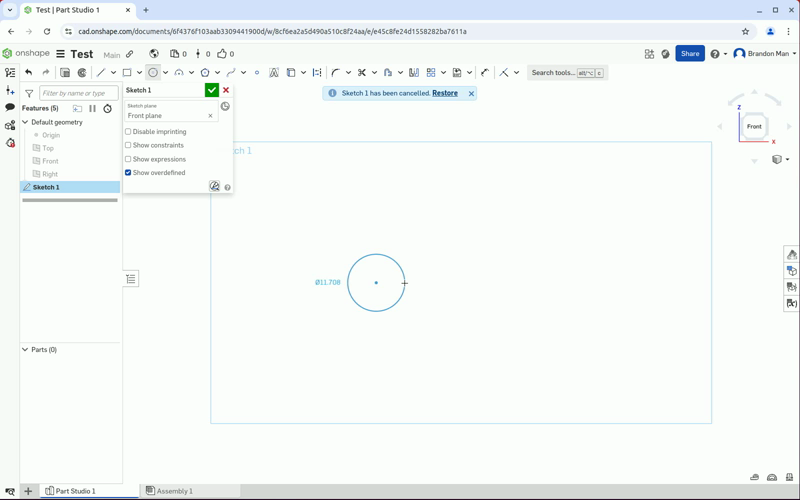
click(404, 282)
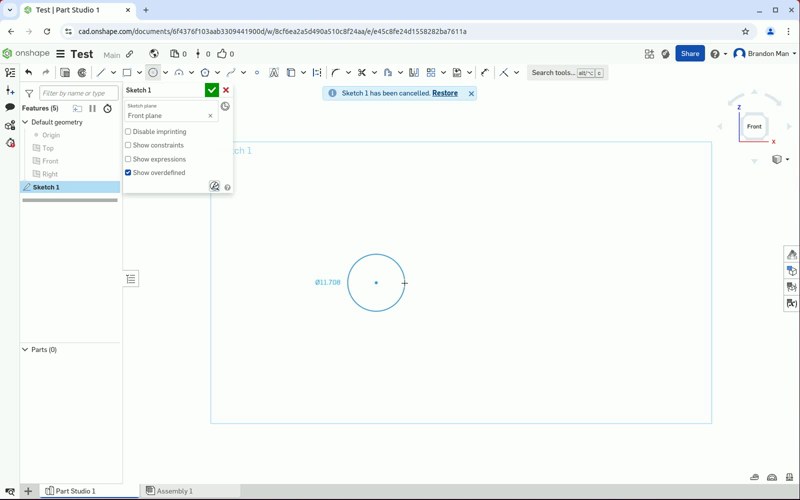
key(esc)
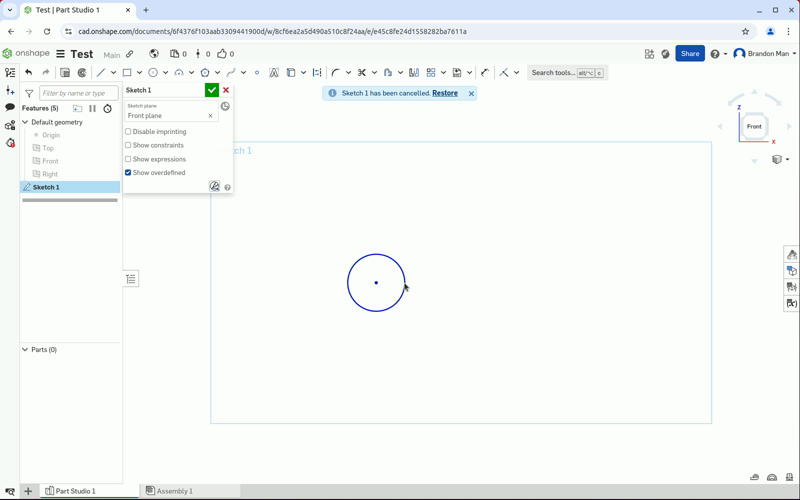
key(c)
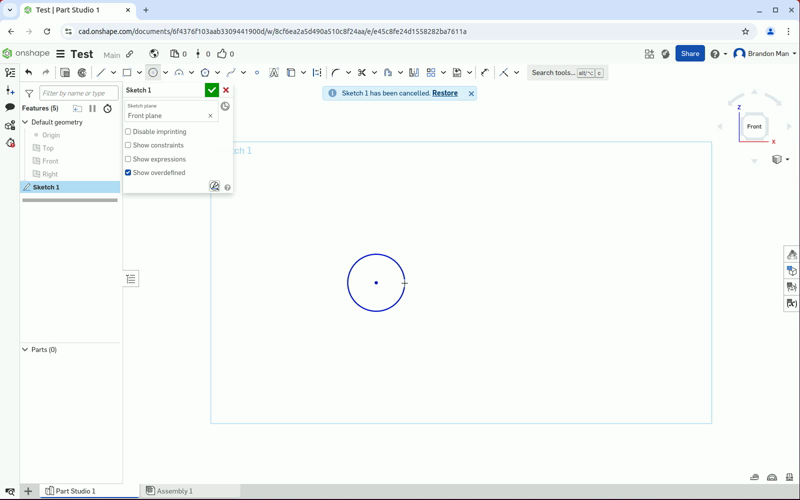
key_down(shift)
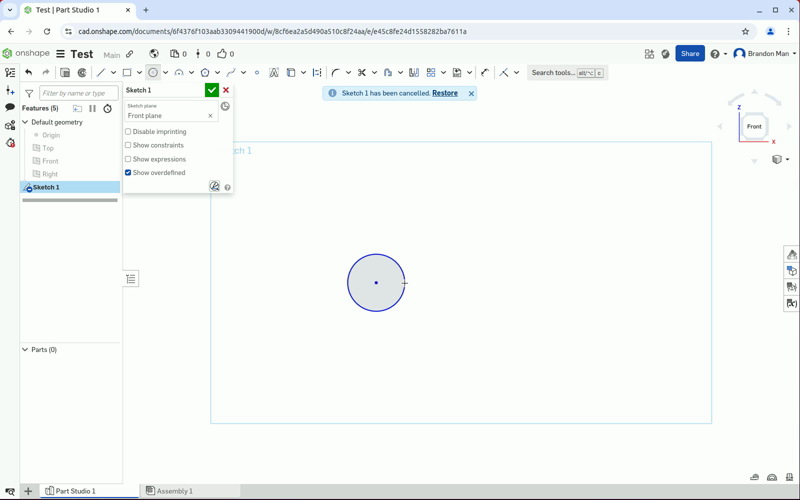
mouse_move(376, 282)
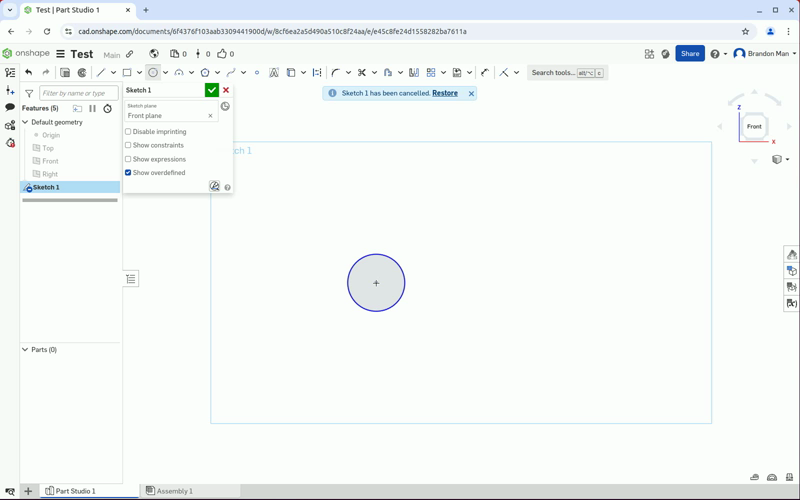
click(376, 282)
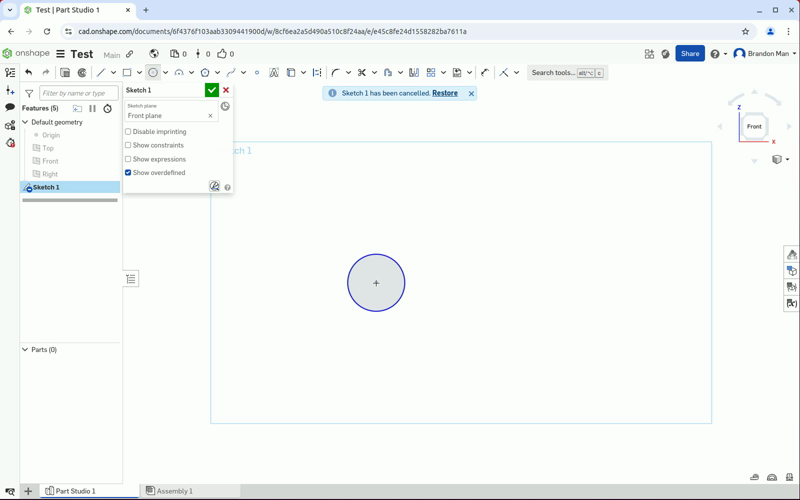
key_up(shift)
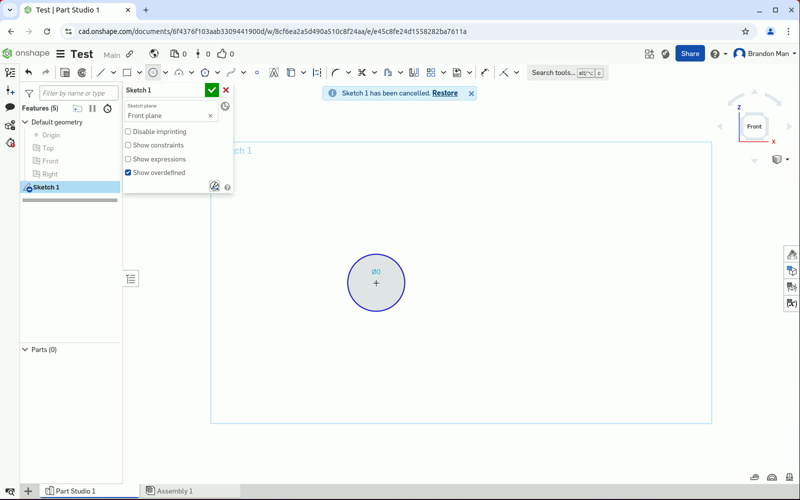
mouse_move(387, 282)
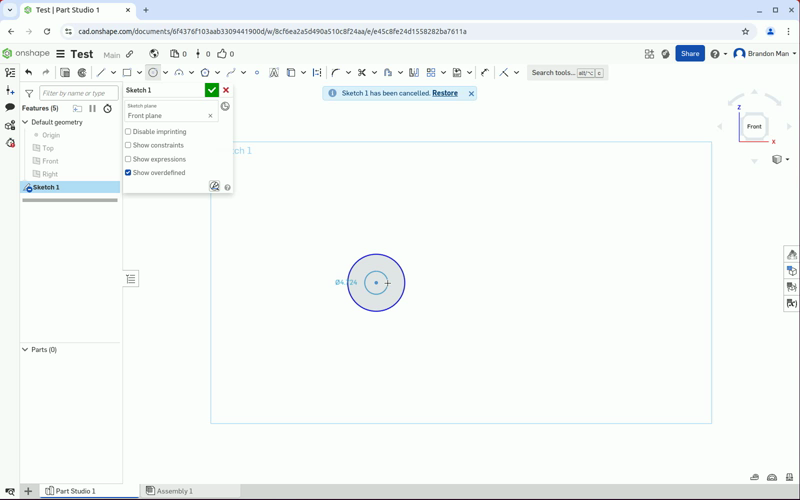
click(387, 282)
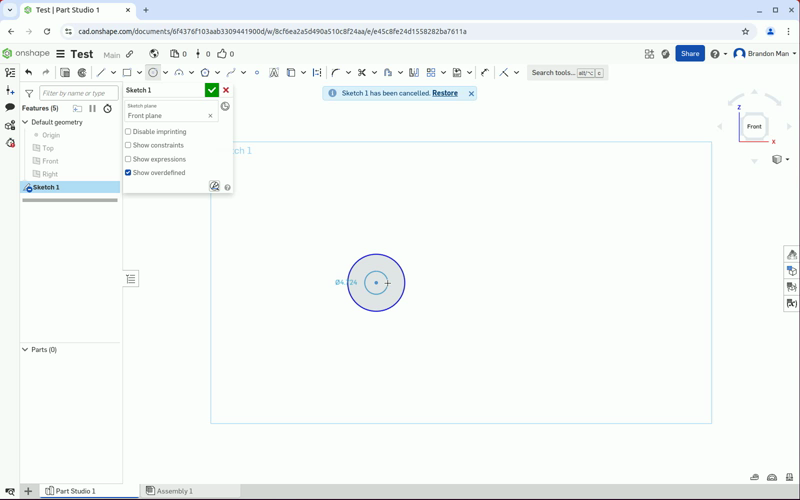
key(esc)
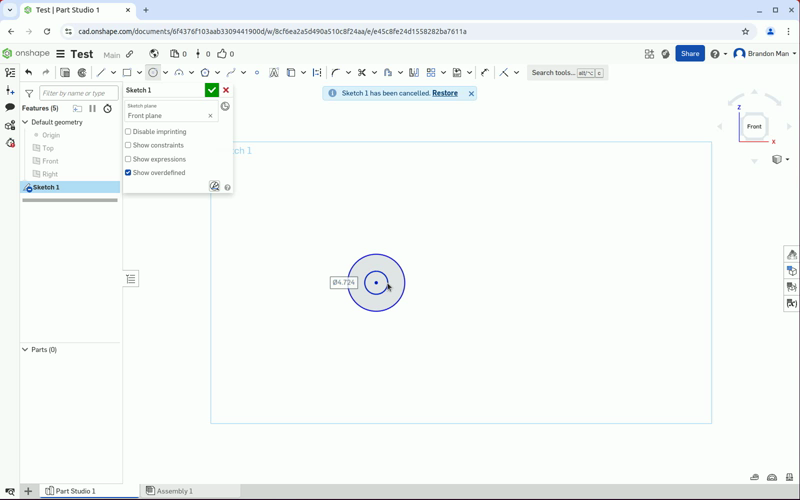
mouse_move(373, 298)
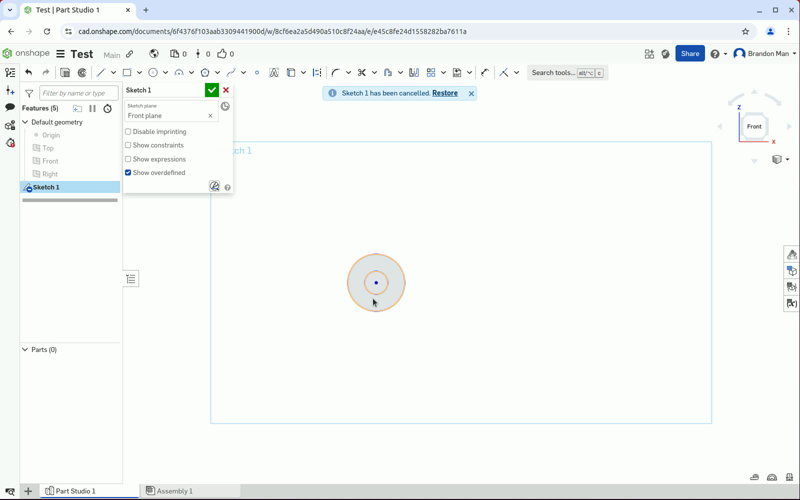
click(373, 298)
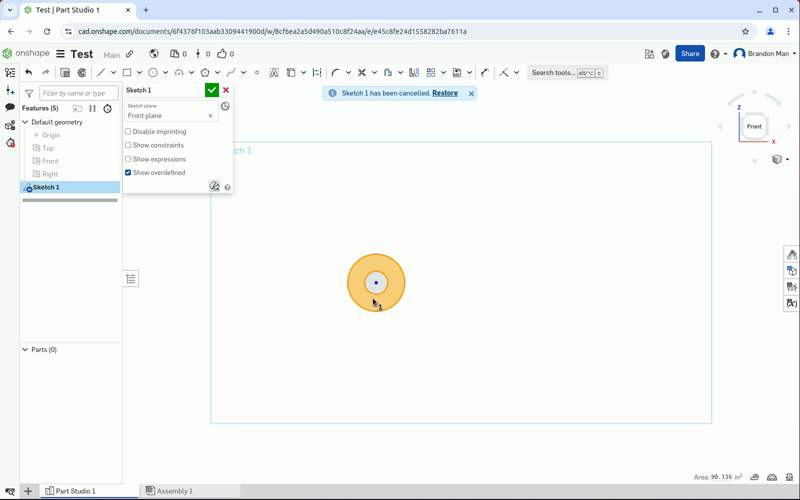
mouse_move(73, 352)
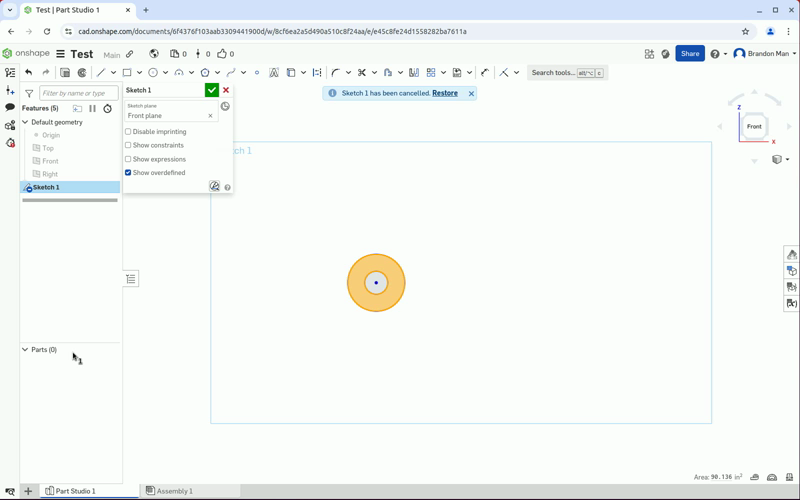
key(shift+y)
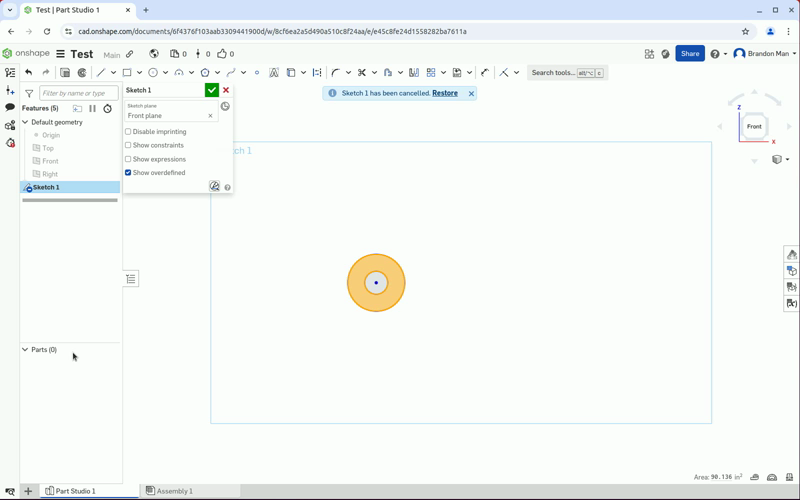
key(shift+e)
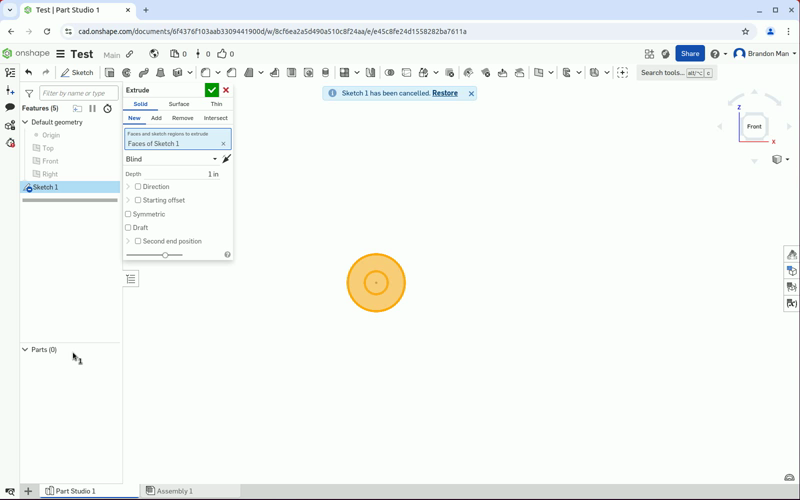
mouse_move(143, 106)
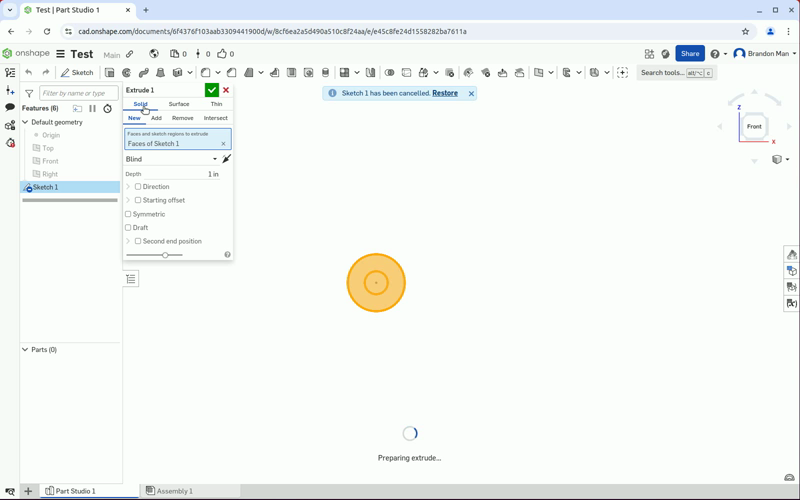
click(143, 106)
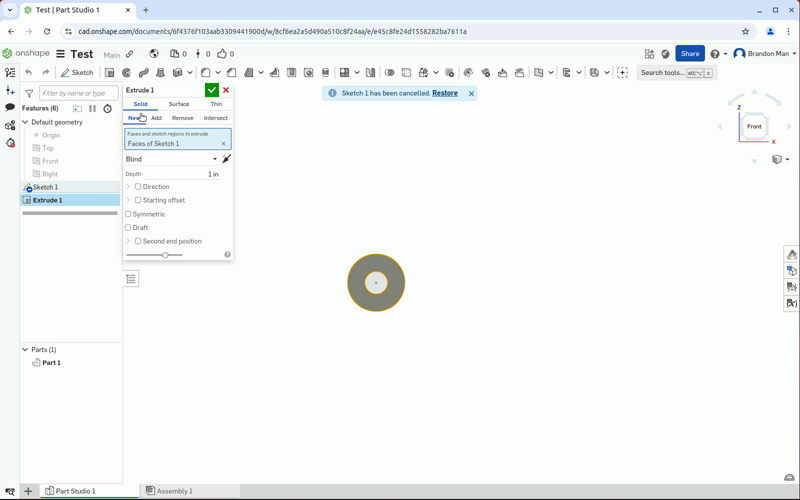
mouse_move(137, 120)
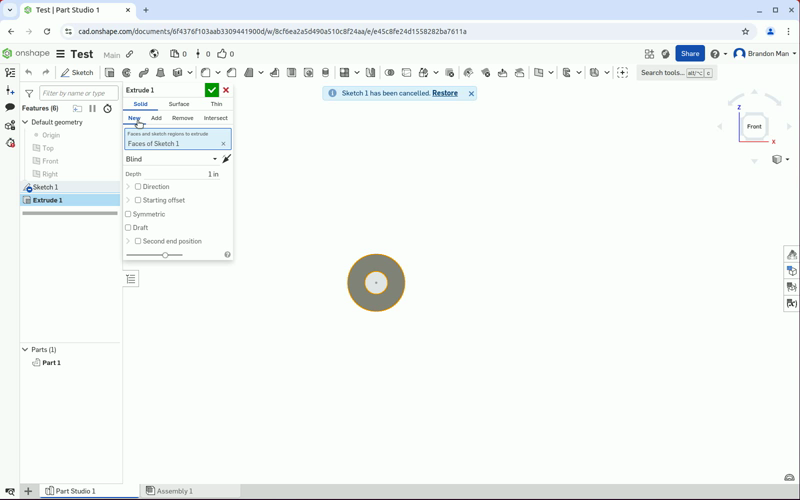
click(137, 120)
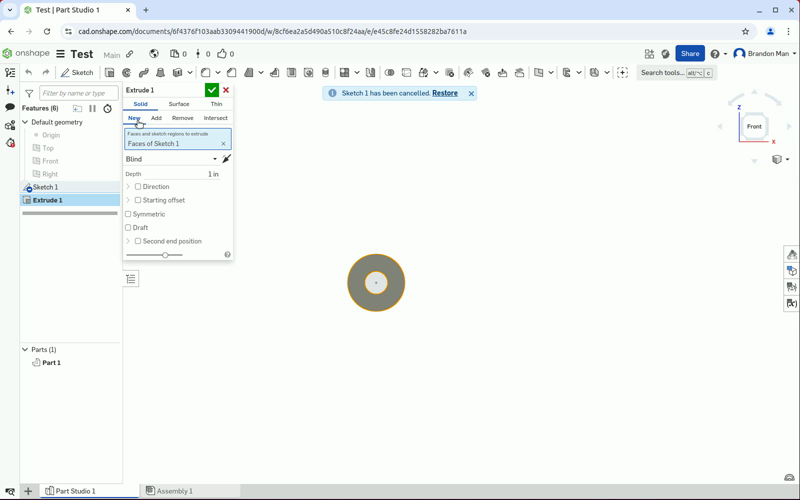
key(tab, 4)
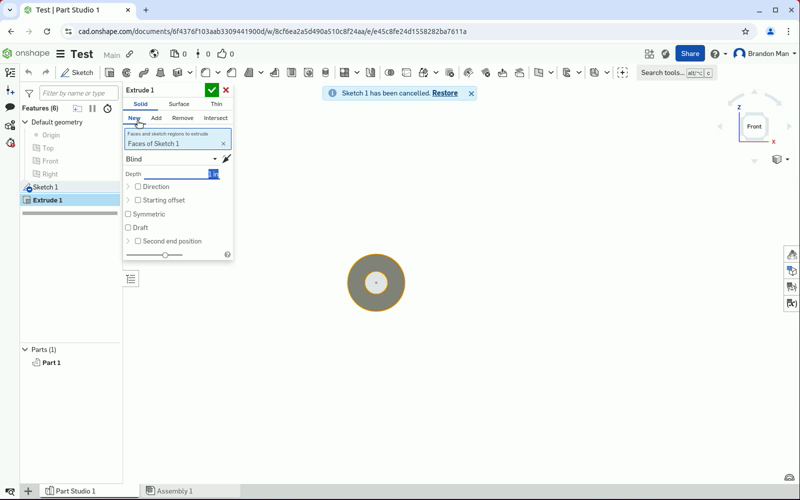
text(2.889)
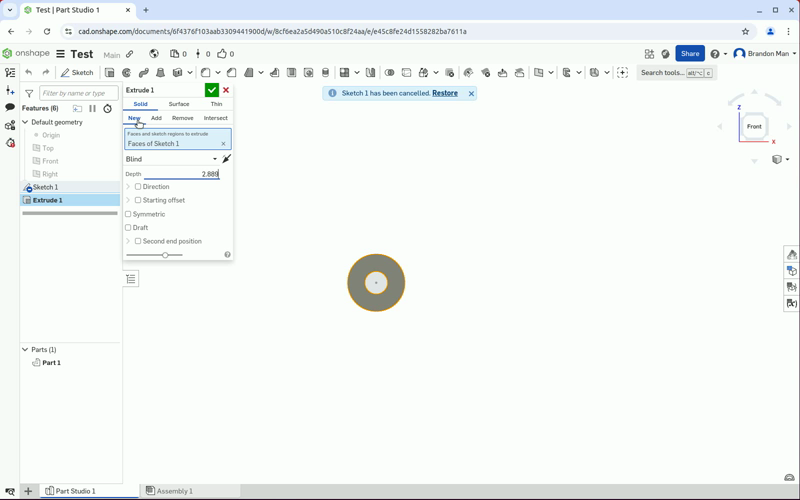
key(enter)
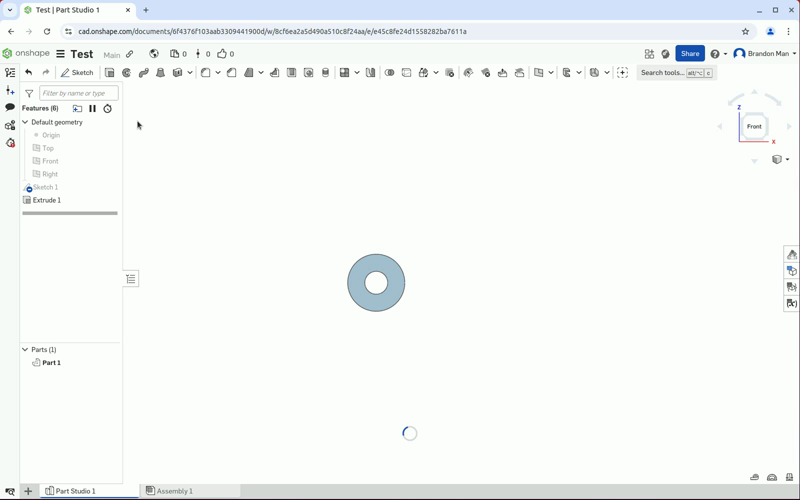
key(shift+h)
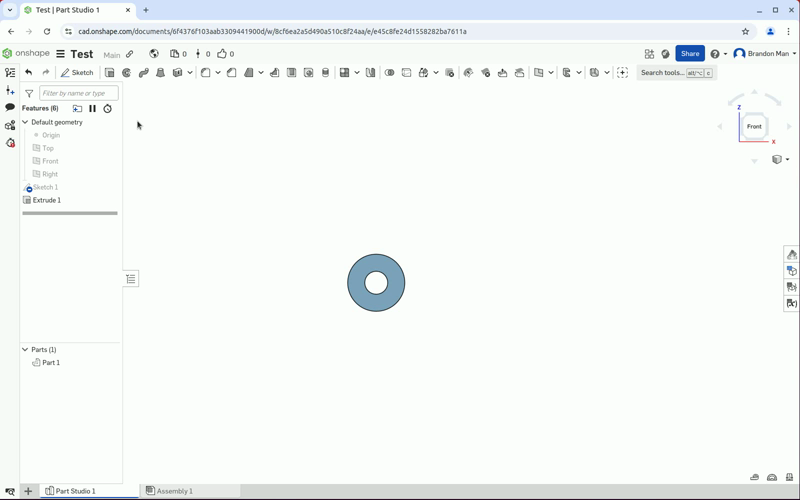
key(shift+h)
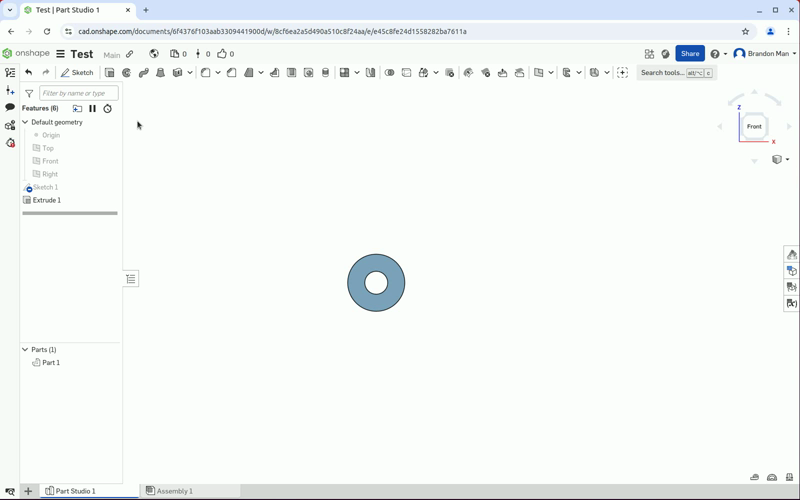
mouse_move(73, 189)
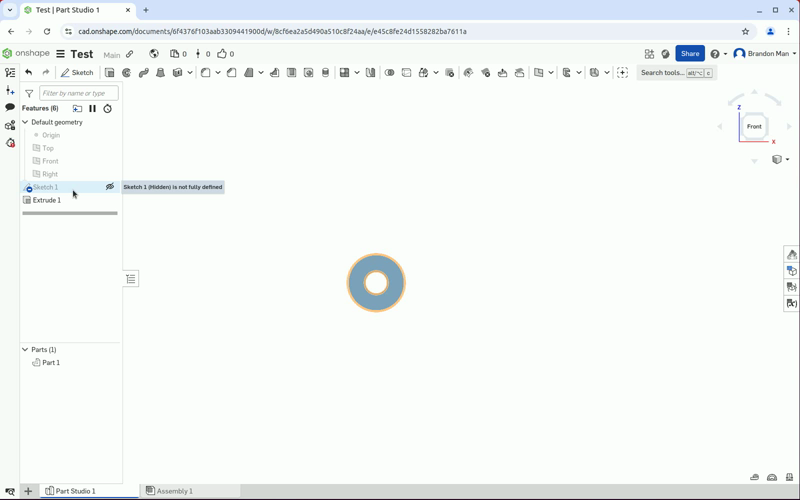
click(73, 189)
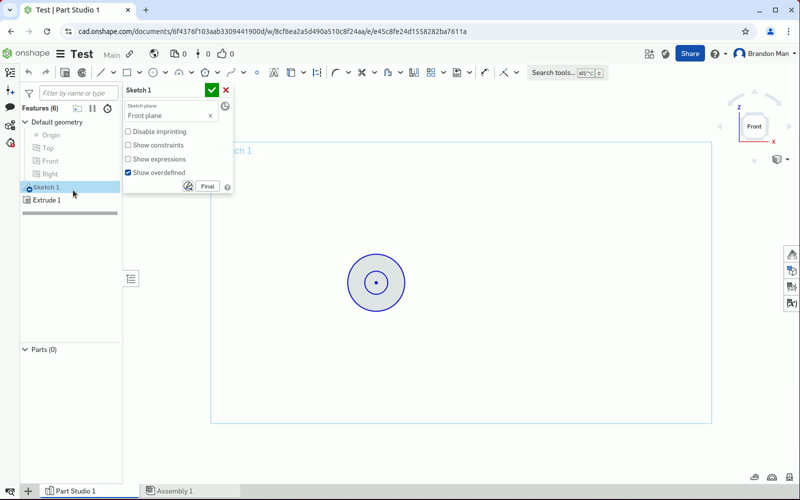
mouse_move(229, 92)
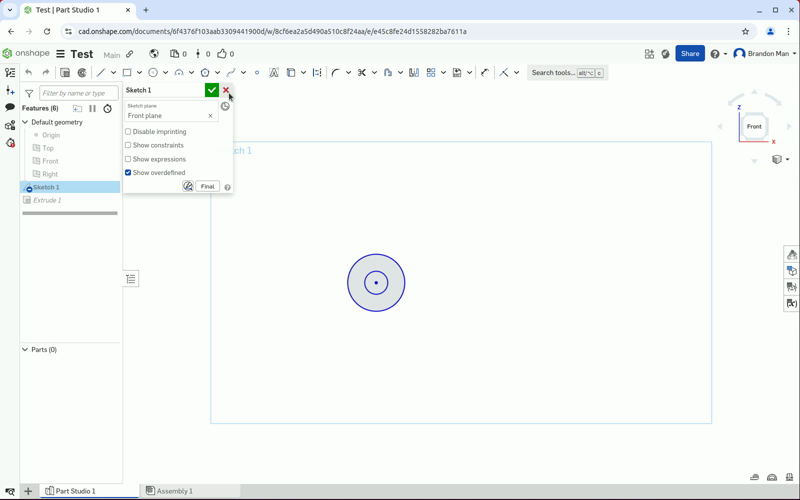
click(229, 92)
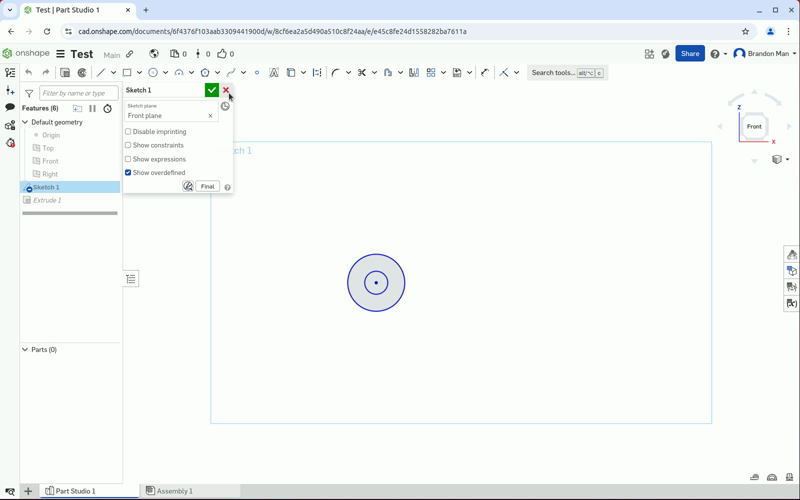
key(shift+s)
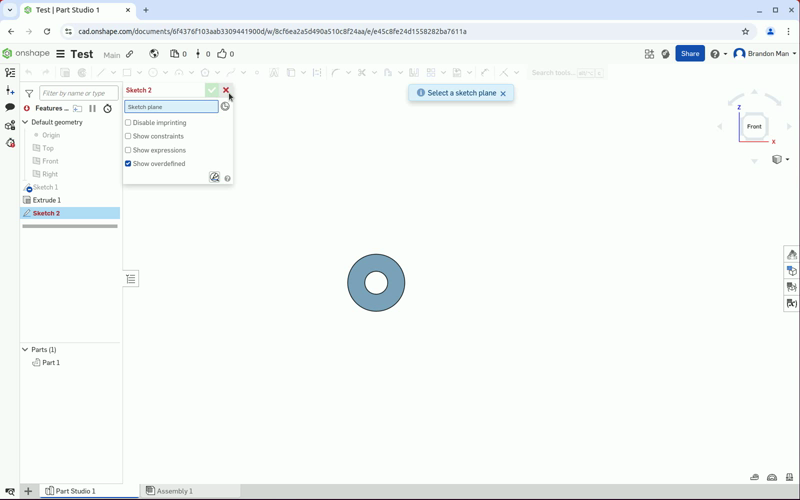
mouse_move(73, 163)
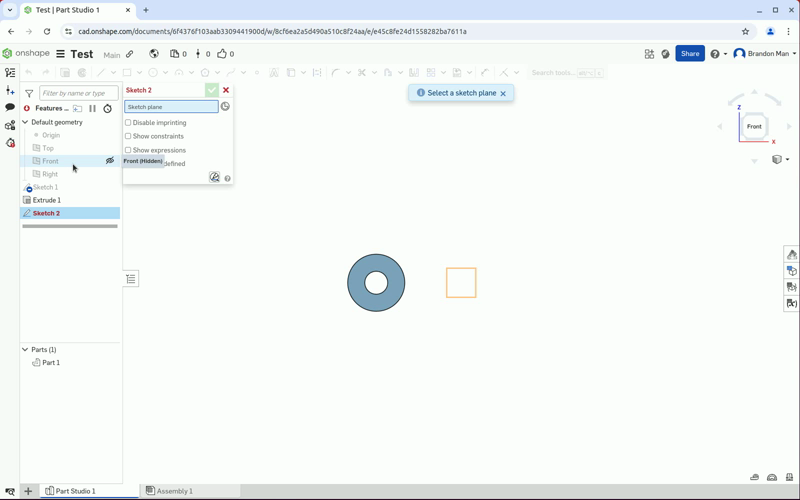
click(73, 163)
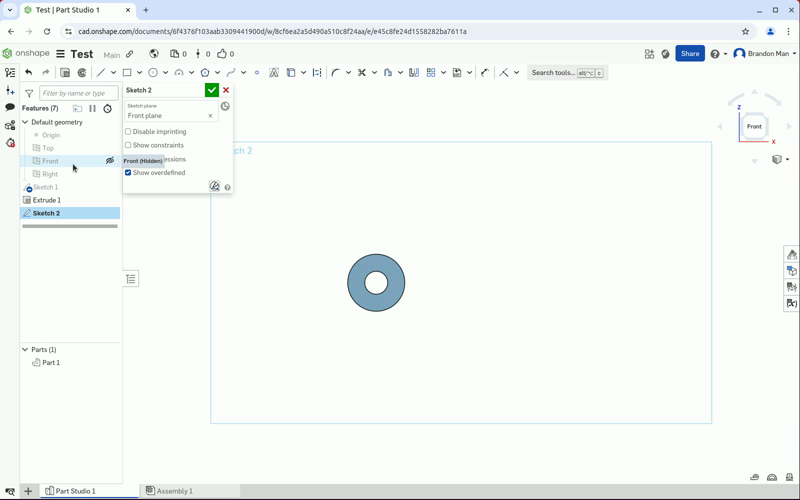
mouse_move(73, 352)
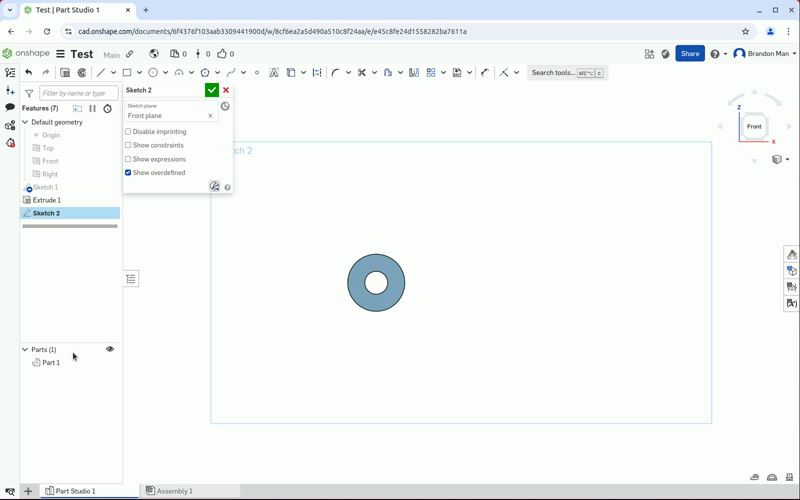
key(y)
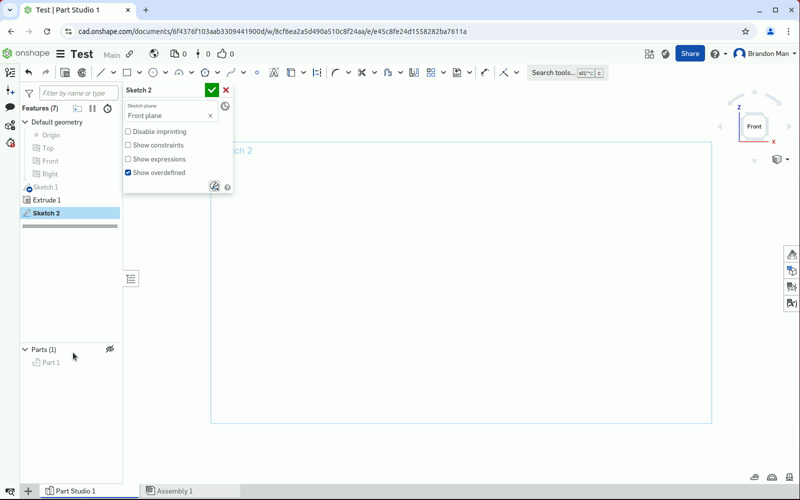
key(a)
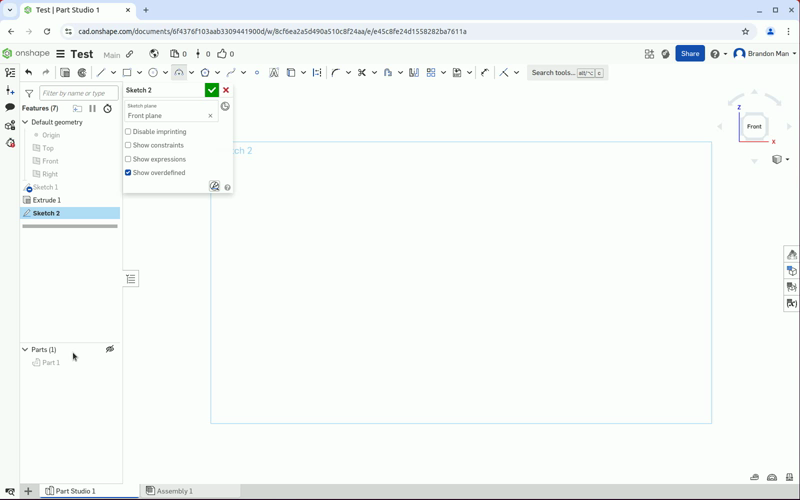
key_down(shift)
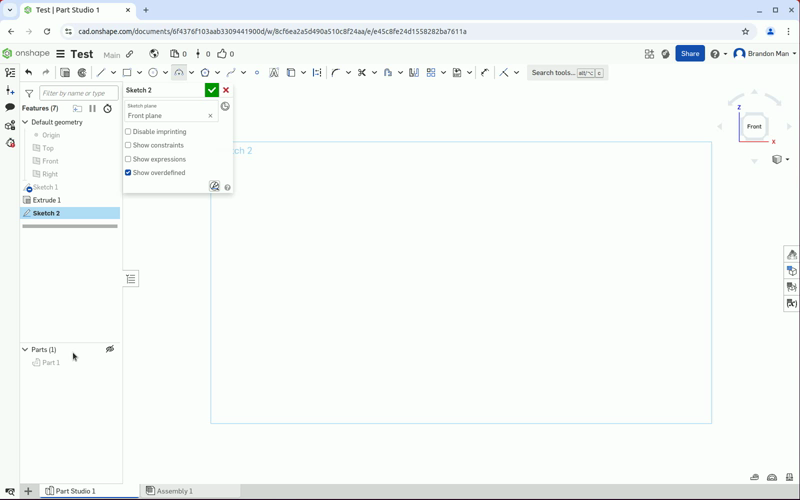
mouse_move(376, 254)
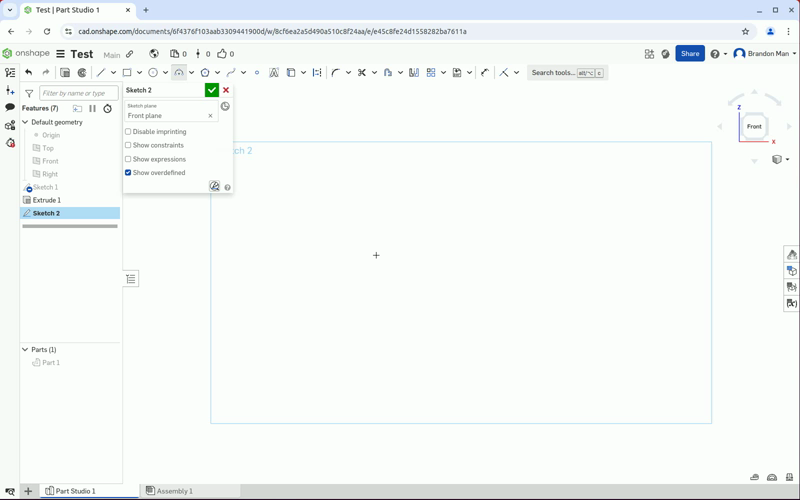
click(376, 254)
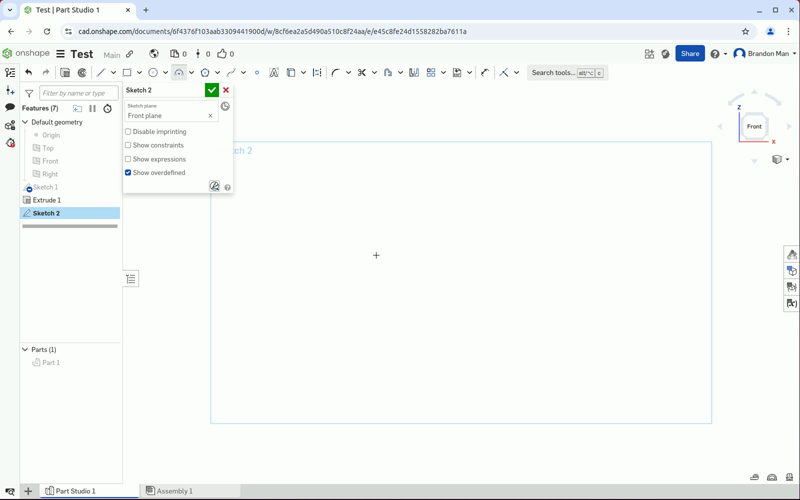
key_up(shift)
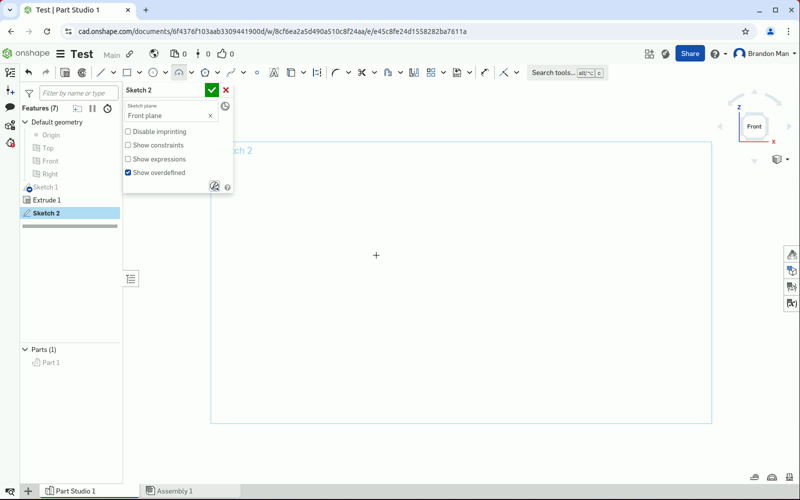
key_down(shift)
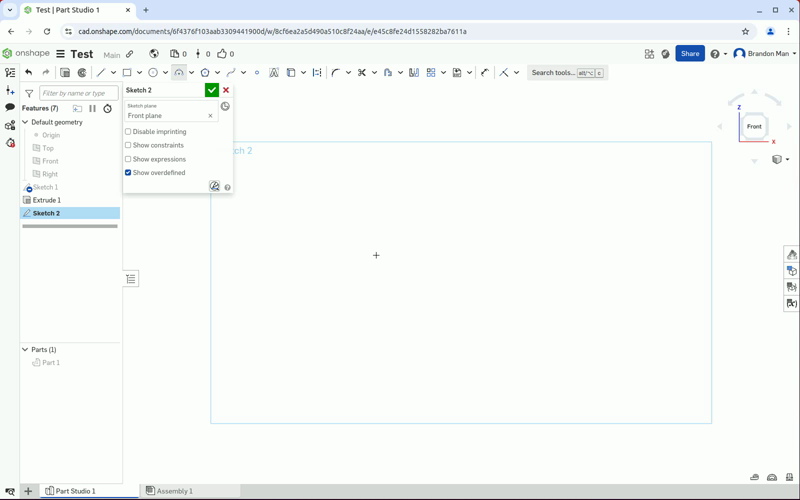
mouse_move(404, 283)
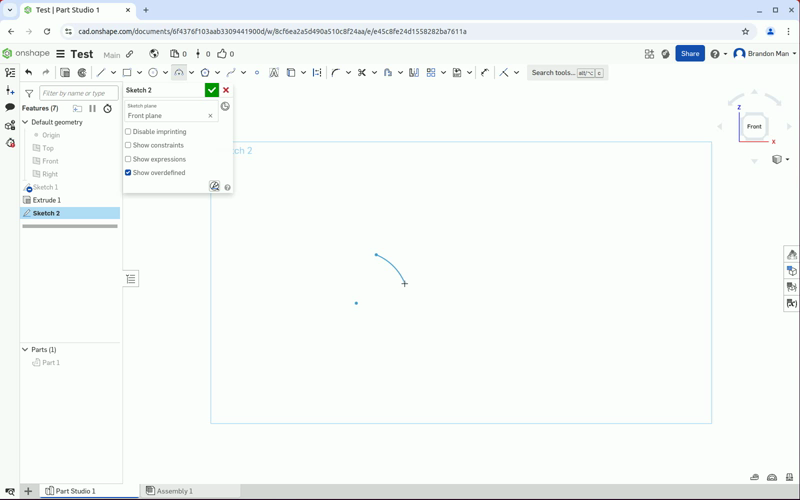
click(404, 283)
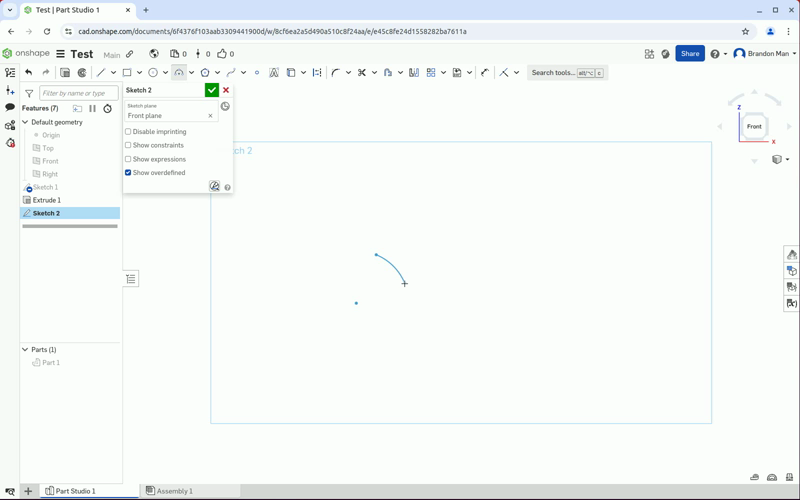
mouse_move(396, 263)
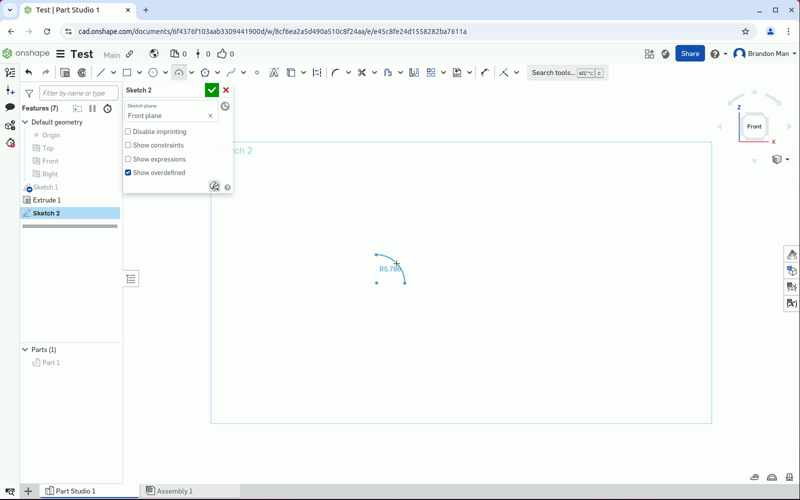
click(396, 263)
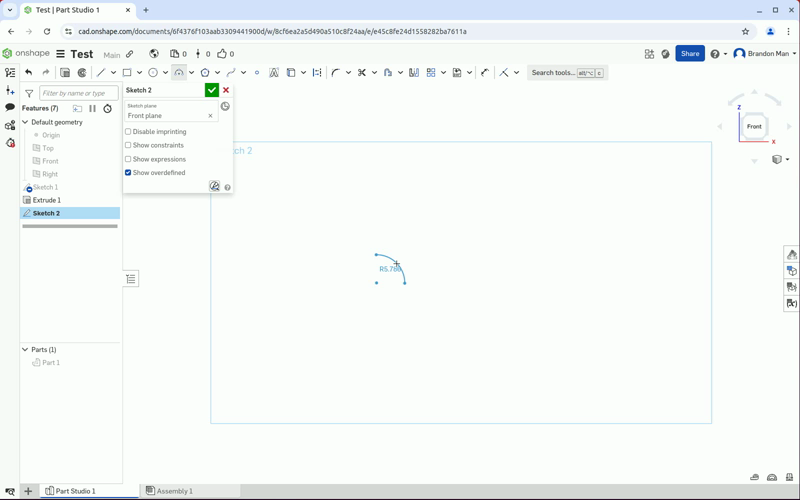
key_up(shift)
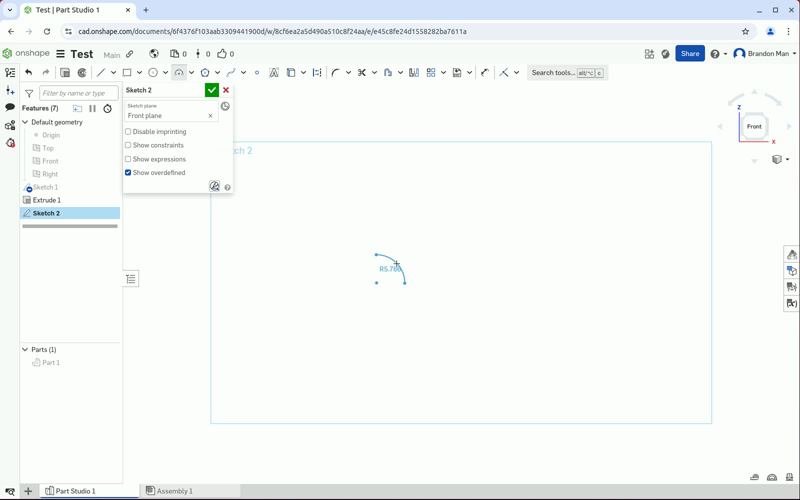
key(esc)
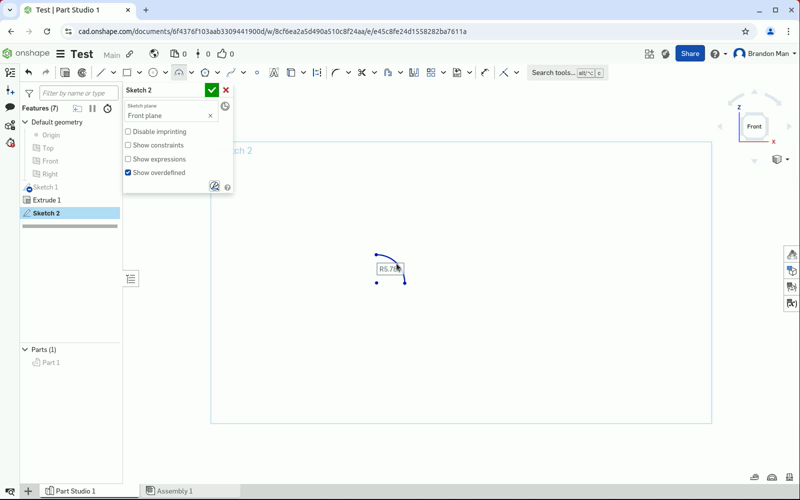
key(l)
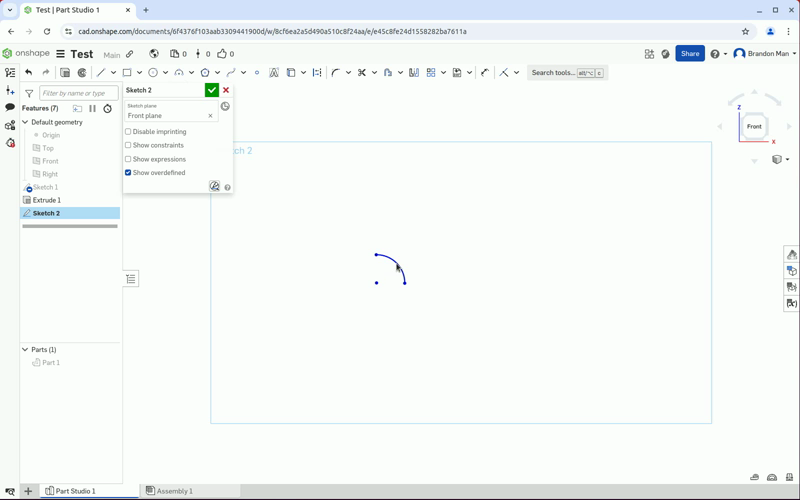
mouse_move(404, 283)
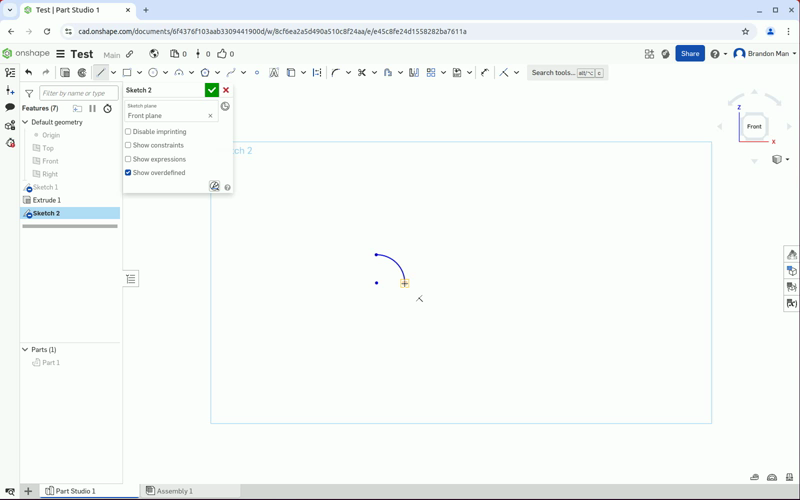
click(404, 283)
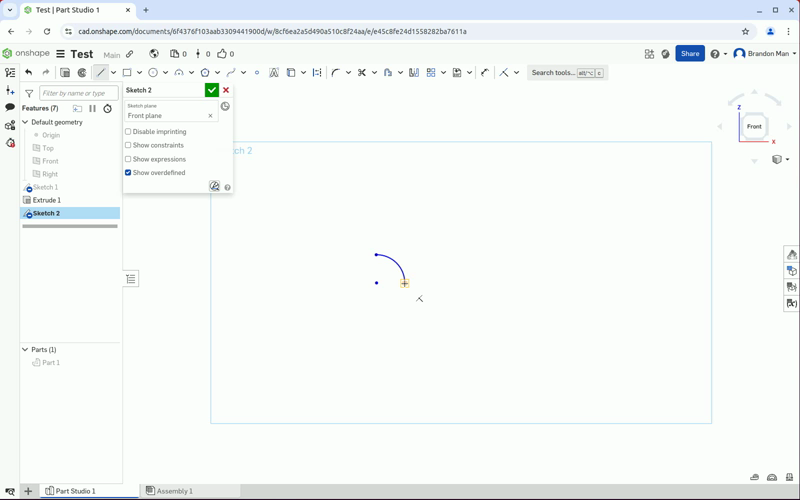
key_down(shift)
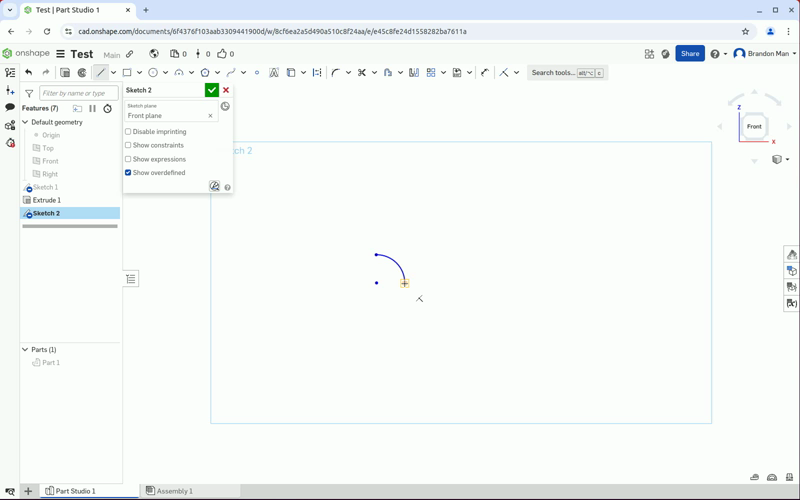
mouse_move(517, 283)
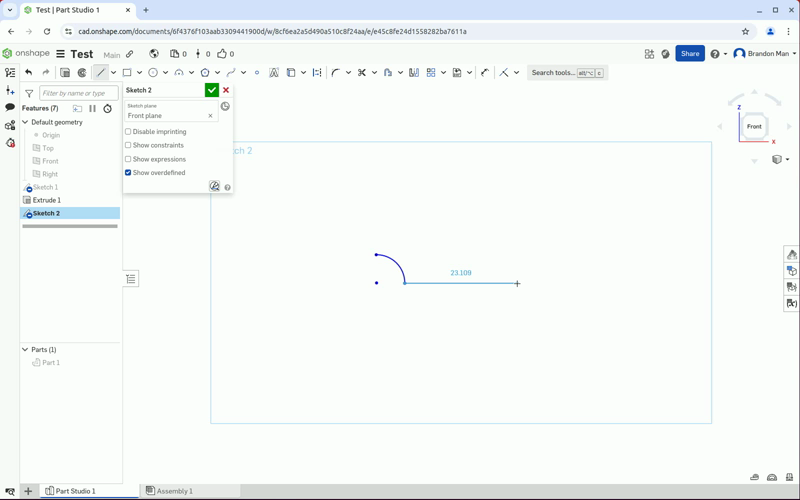
click(517, 283)
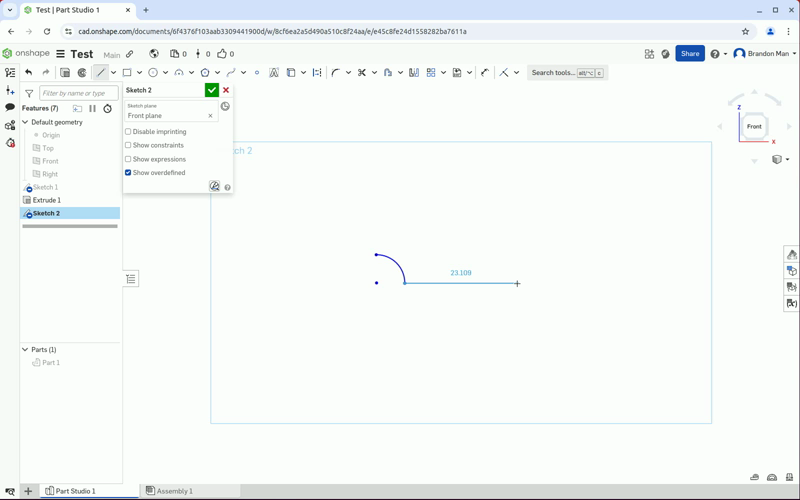
key_up(shift)
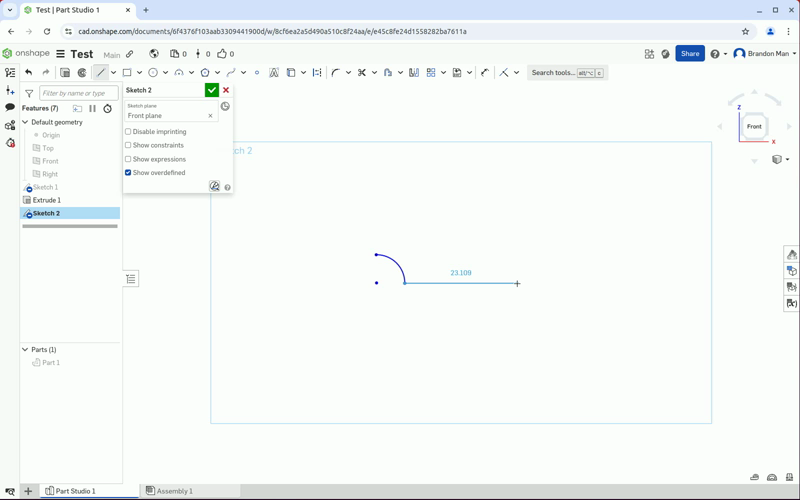
key(esc)
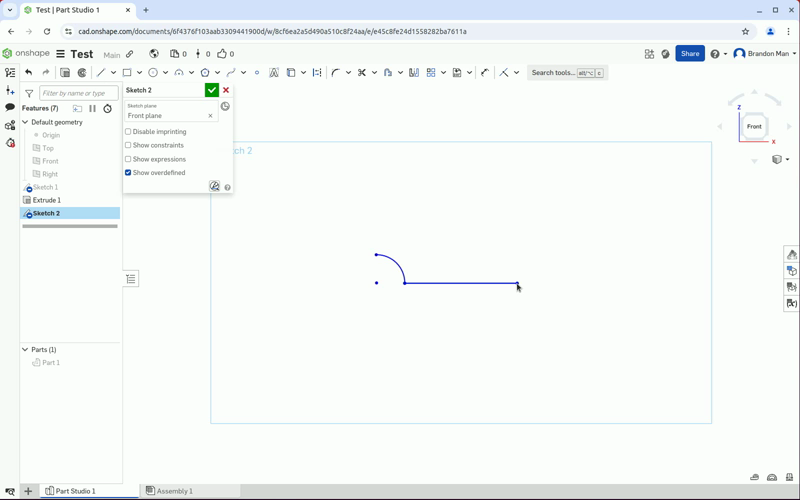
key(a)
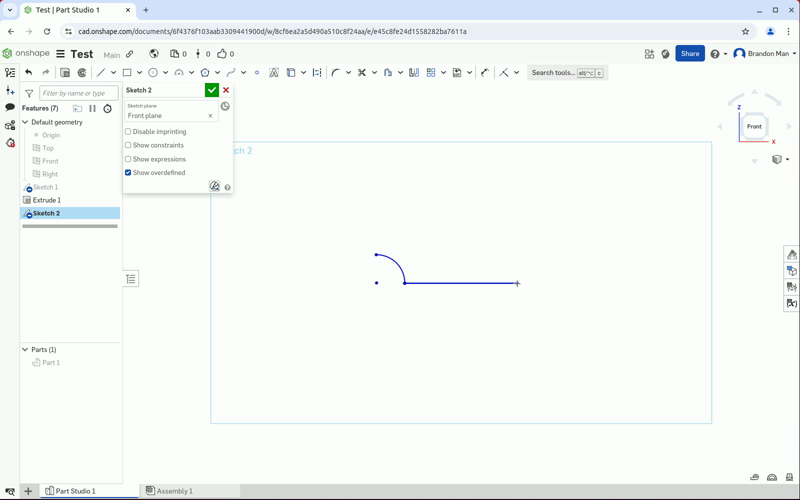
mouse_move(517, 283)
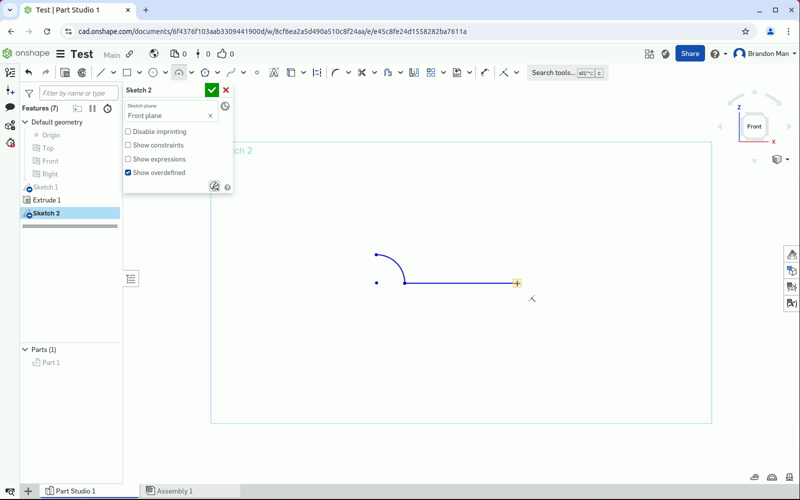
click(517, 283)
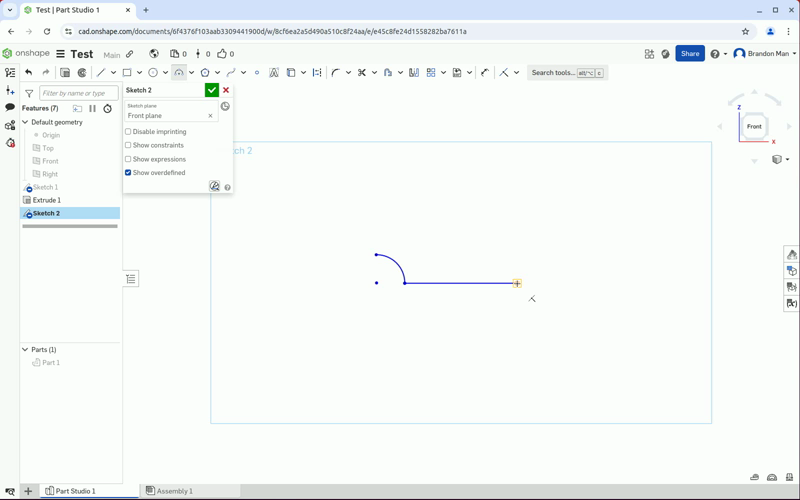
key_down(shift)
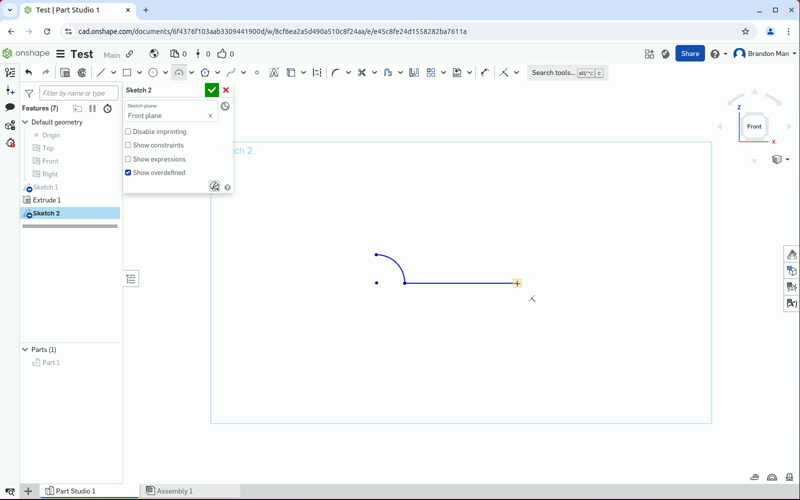
mouse_move(545, 254)
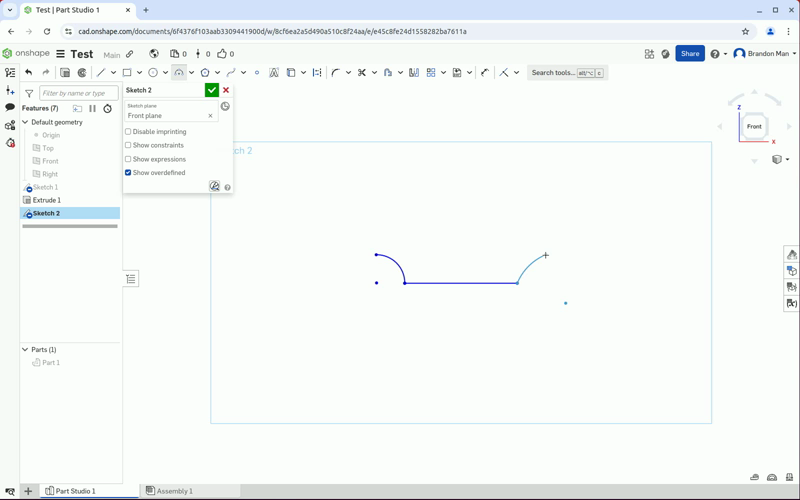
click(545, 254)
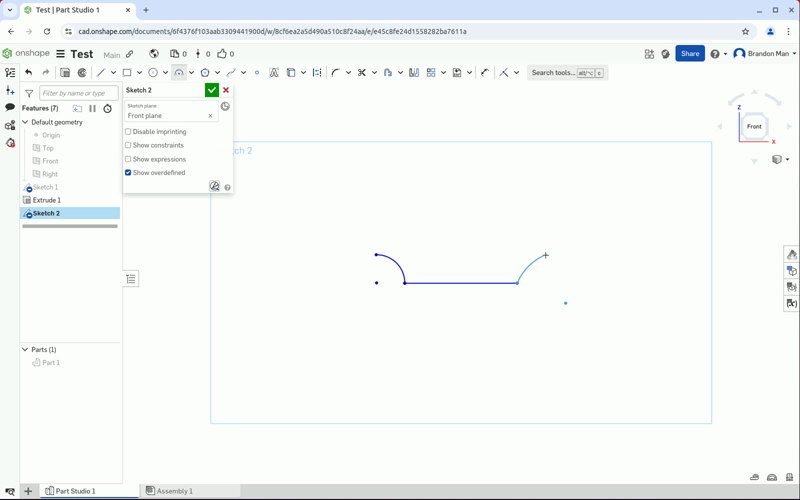
mouse_move(525, 263)
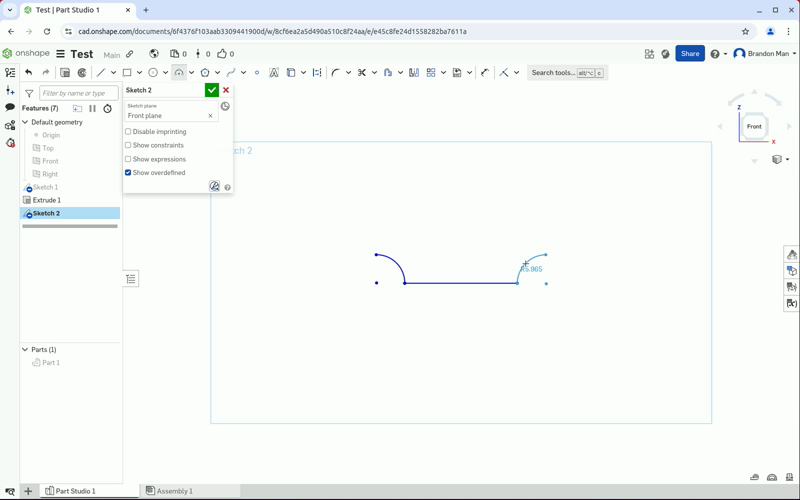
click(525, 263)
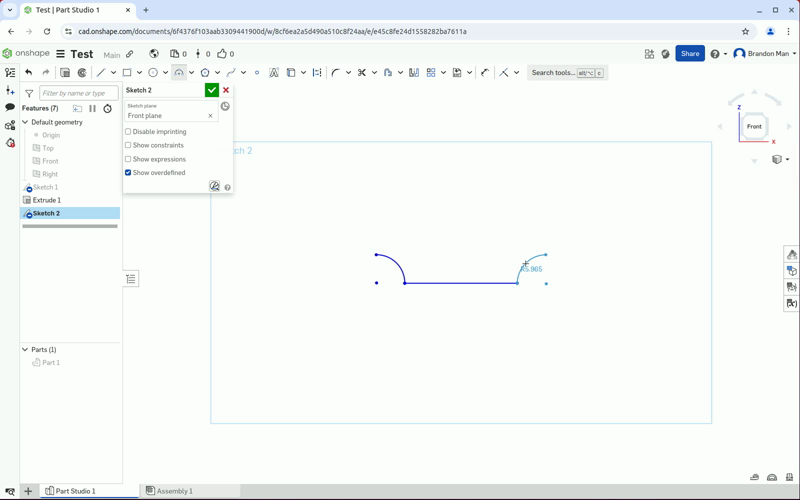
key_up(shift)
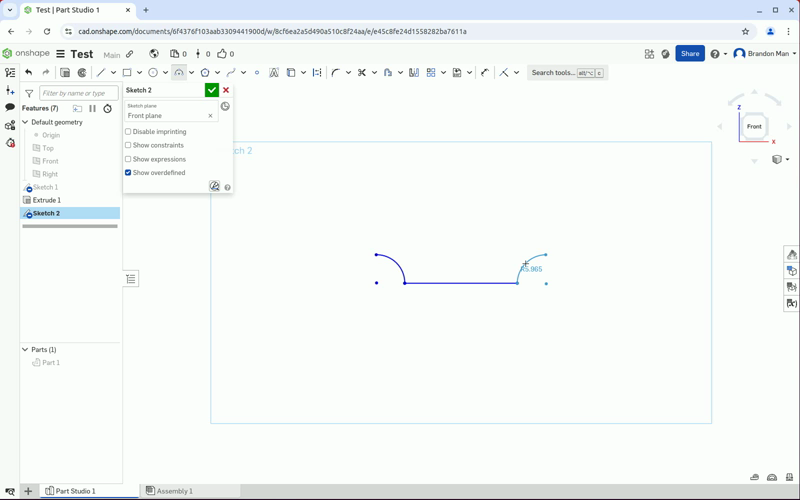
key(esc)
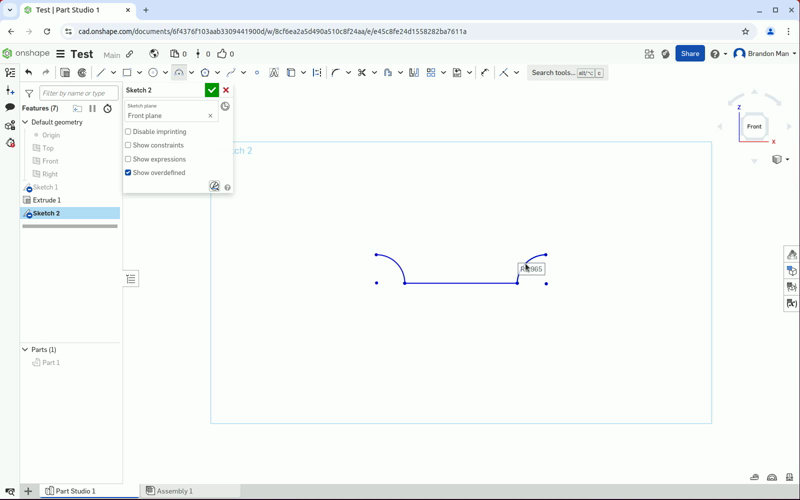
key(l)
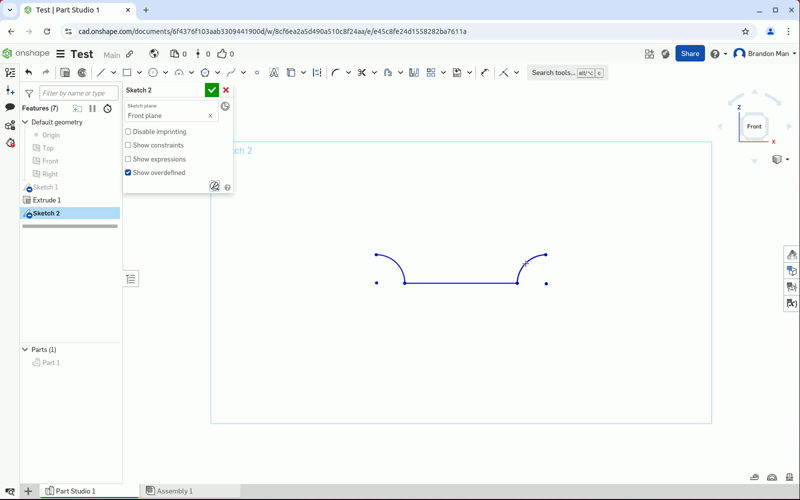
mouse_move(545, 254)
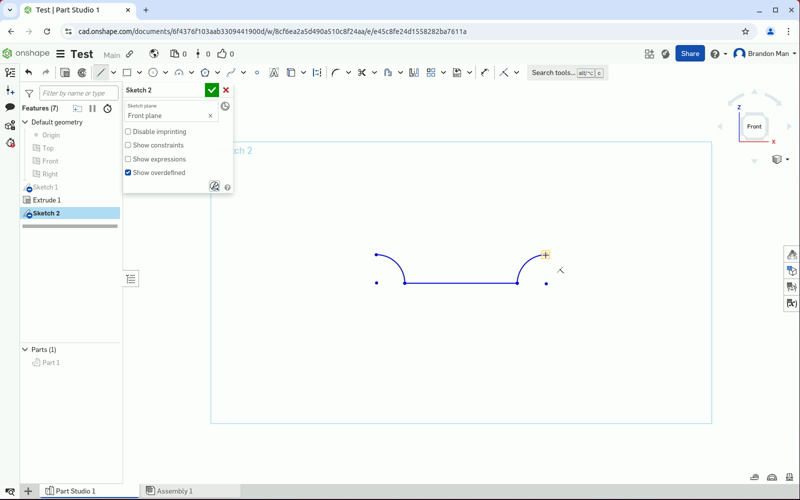
click(545, 254)
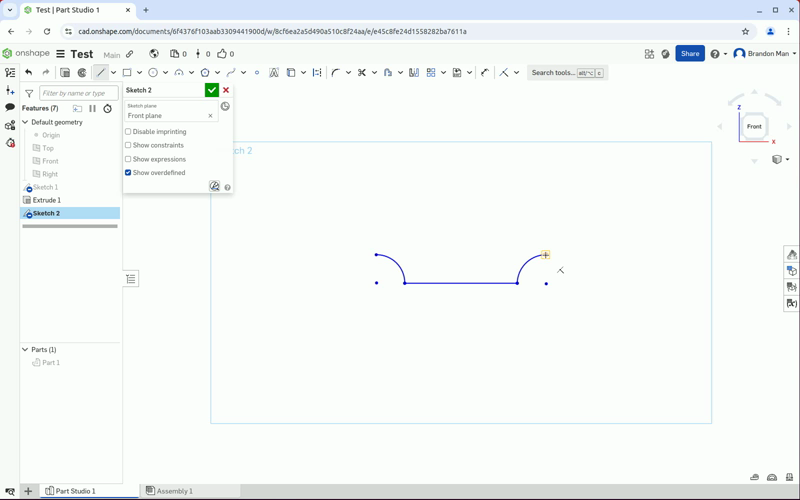
key_down(shift)
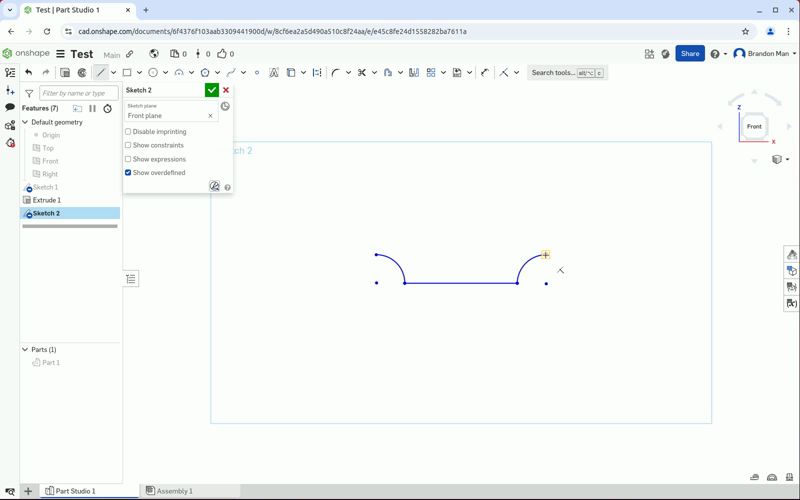
mouse_move(376, 254)
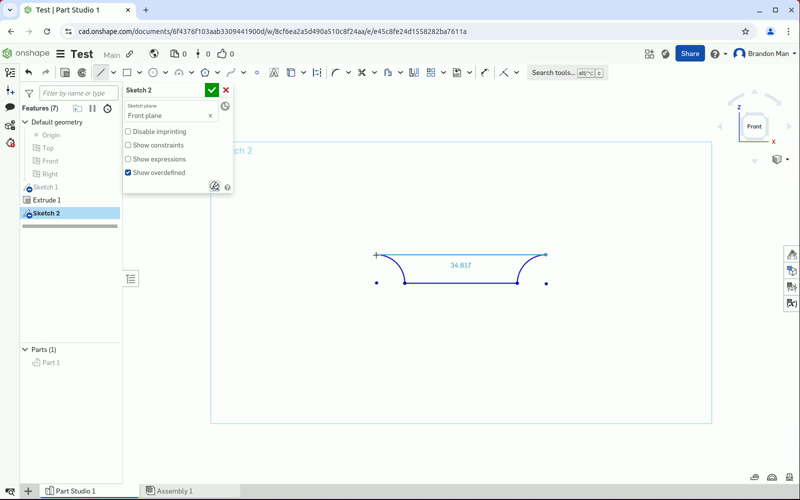
key_up(shift)
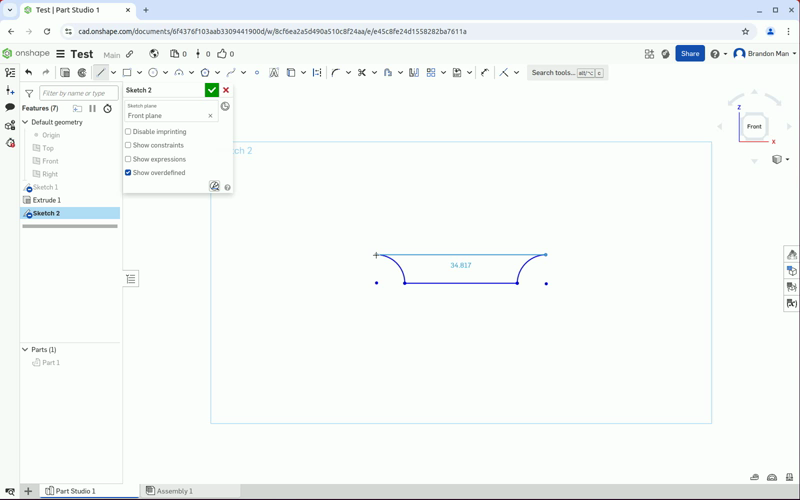
click(376, 254)
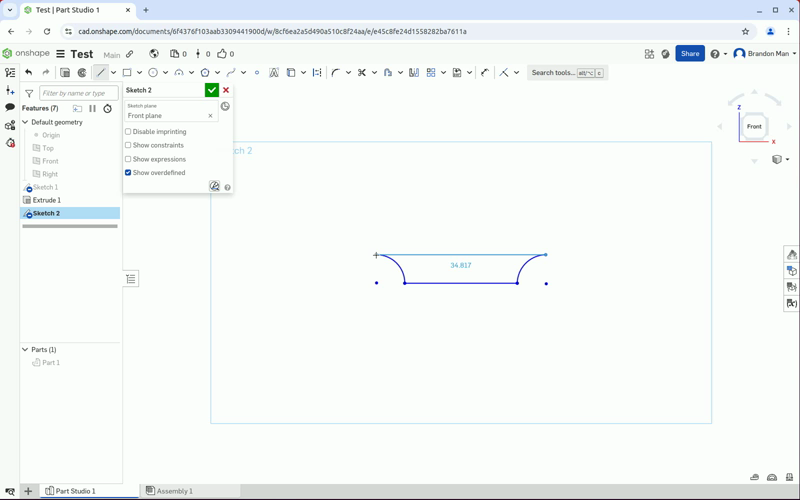
key(esc)
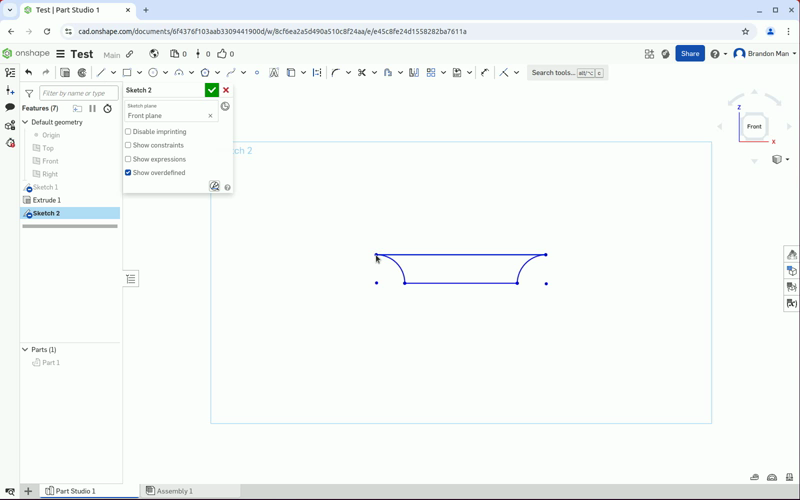
mouse_move(412, 269)
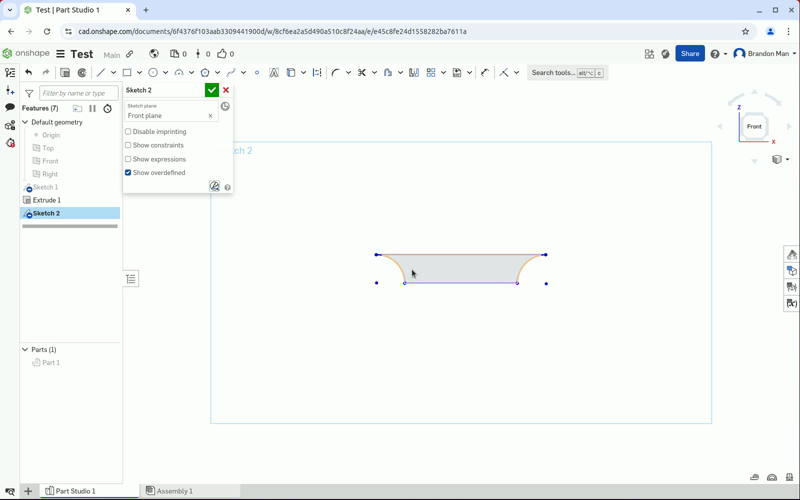
click(412, 269)
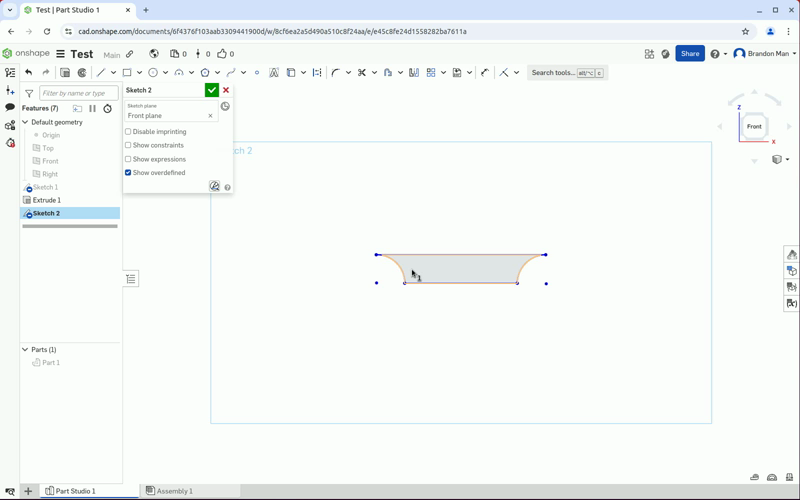
mouse_move(73, 352)
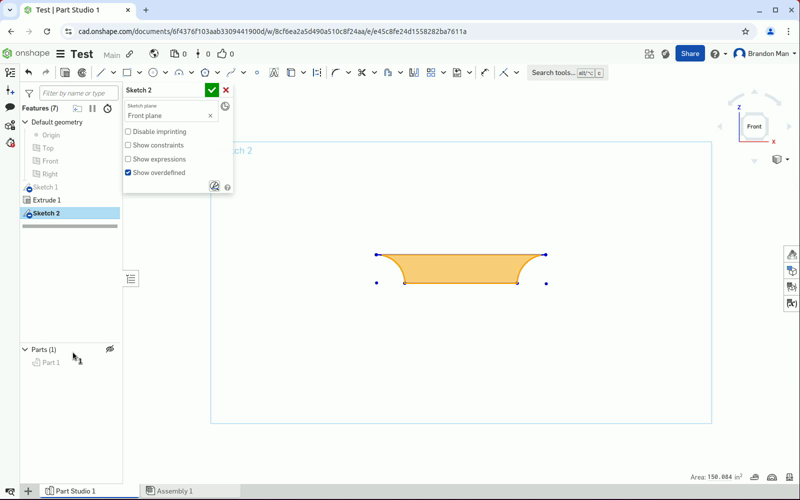
key(shift+y)
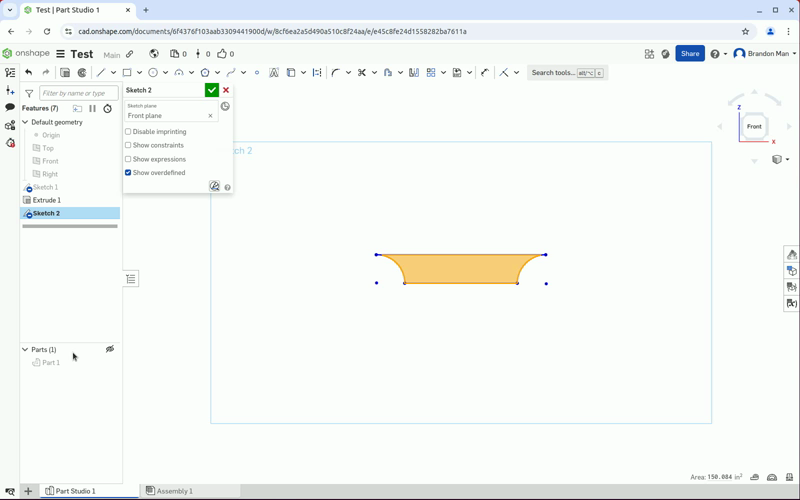
key(shift+e)
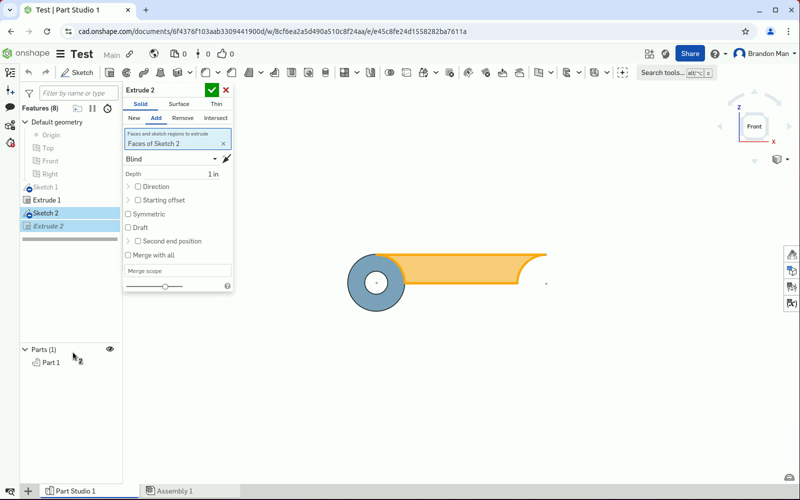
mouse_move(143, 106)
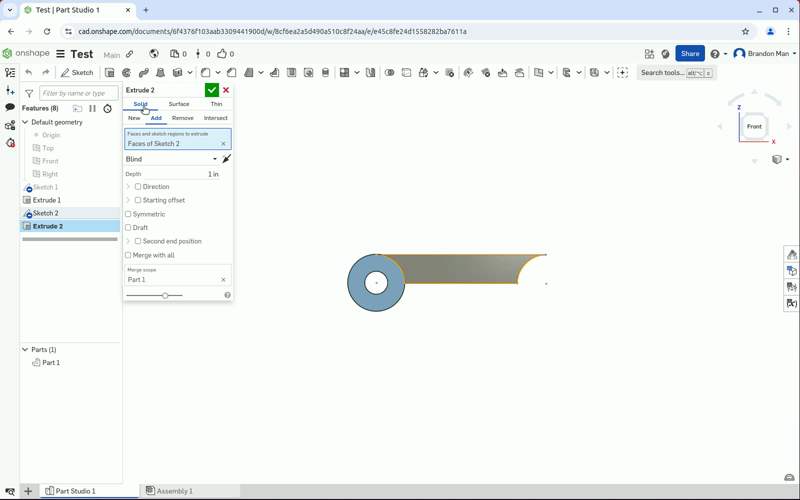
click(143, 106)
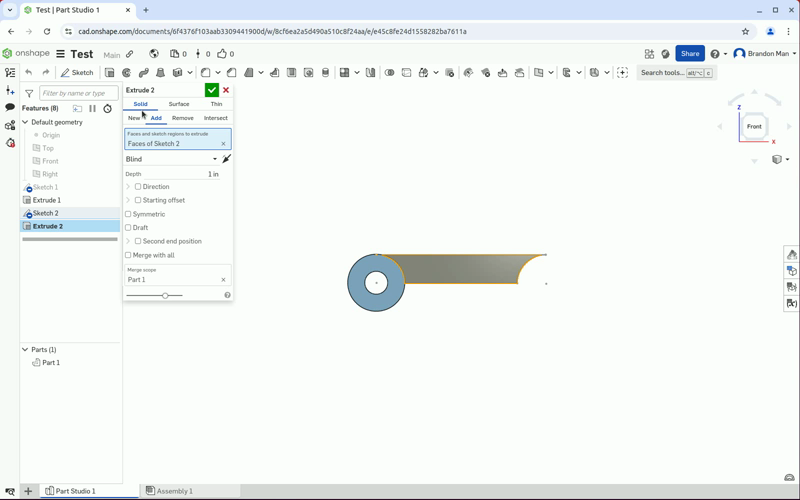
mouse_move(137, 120)
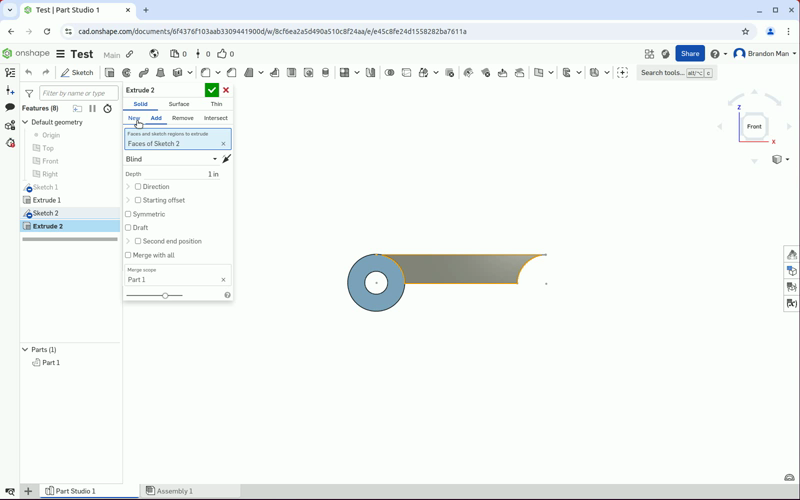
click(137, 120)
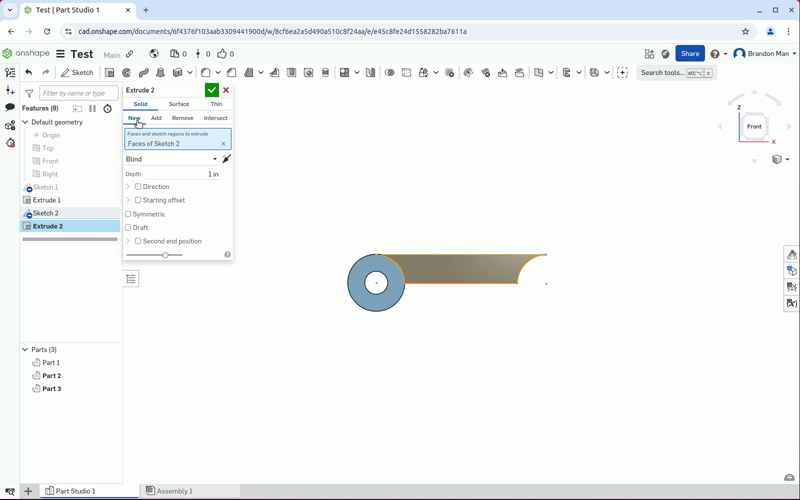
key(tab, 4)
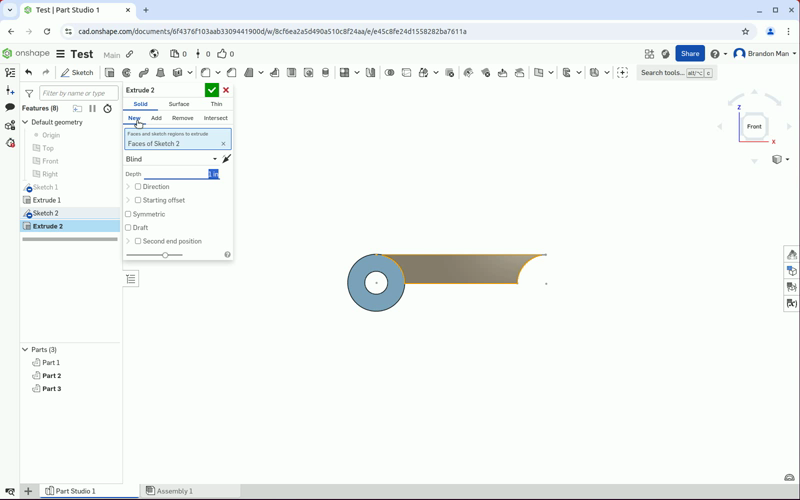
text(2.889)
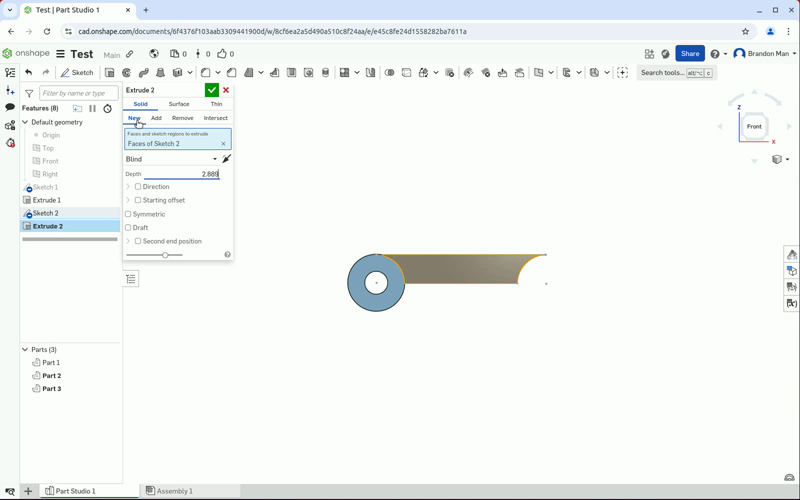
key(enter)
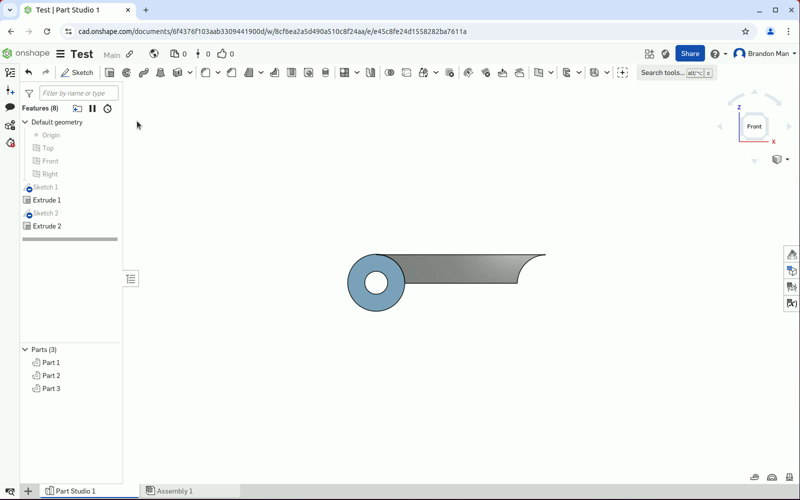
key(shift+h)
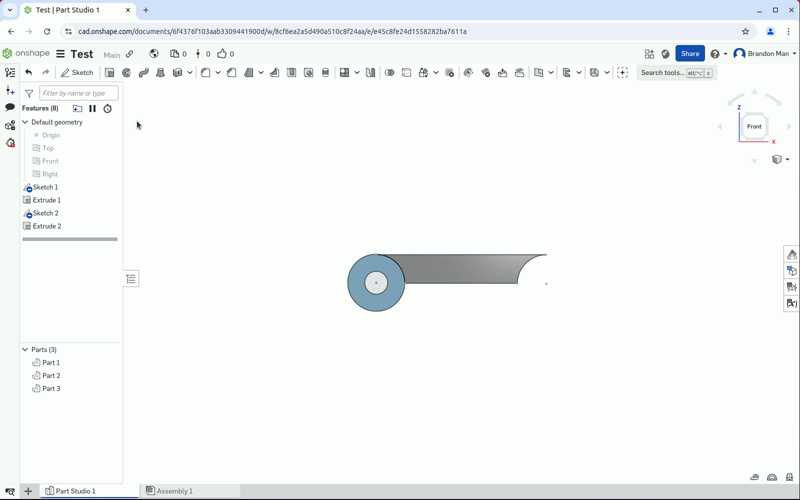
key(shift+h)
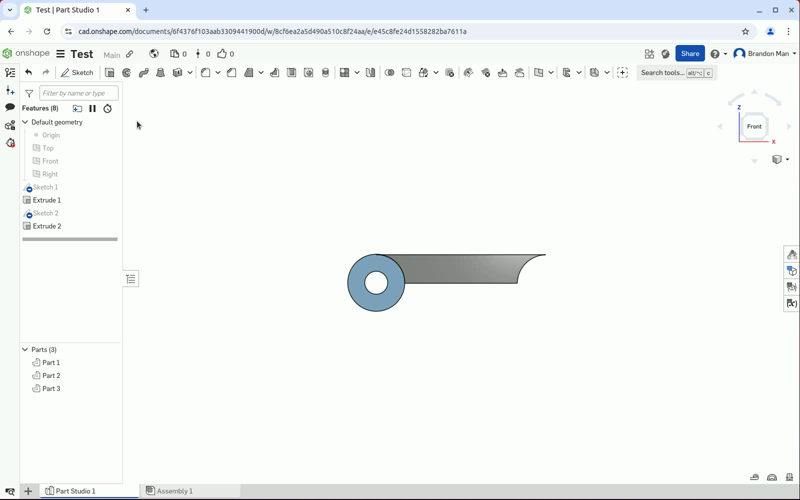
mouse_move(73, 189)
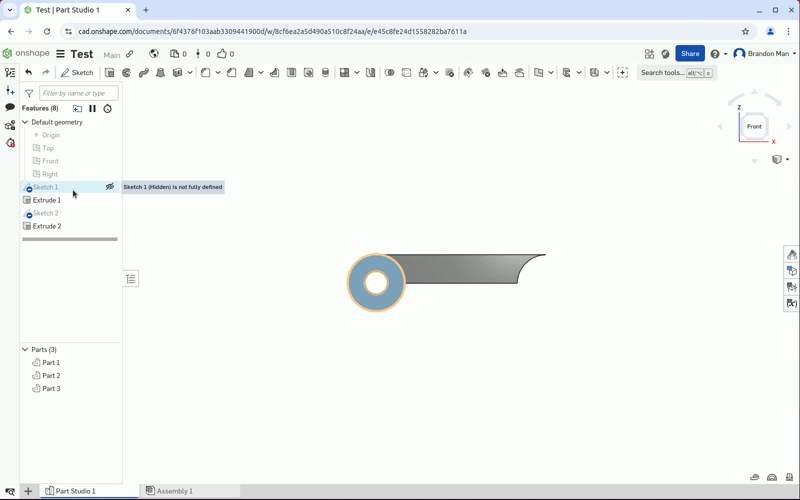
click(73, 189)
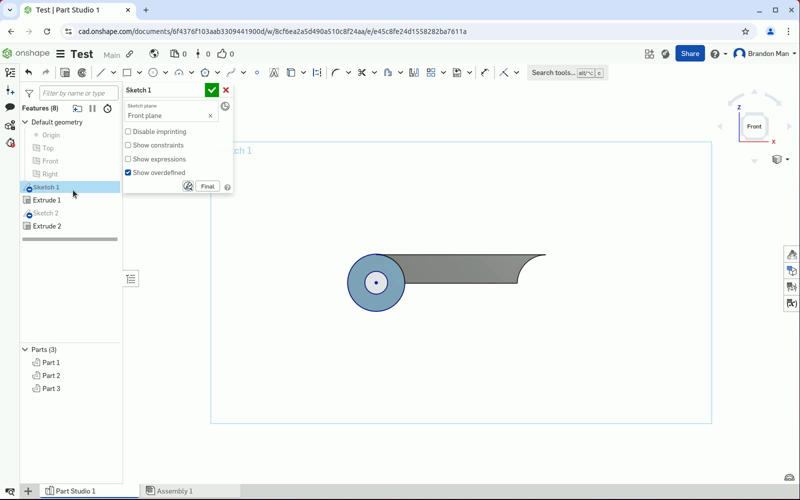
mouse_move(229, 92)
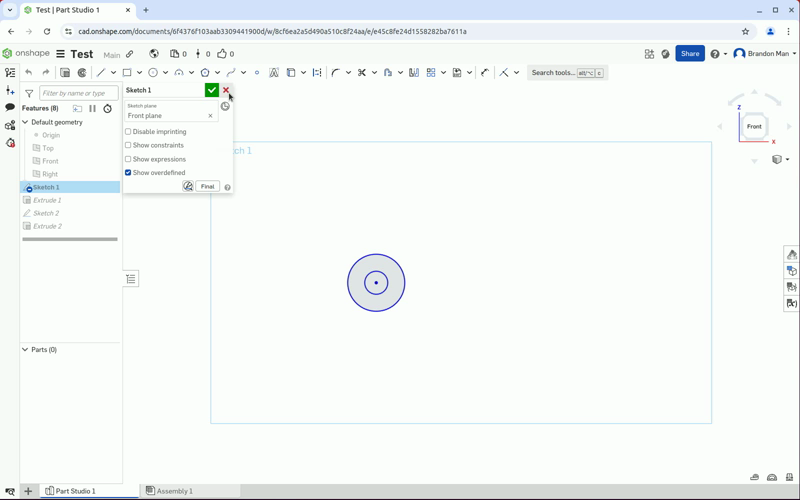
click(229, 92)
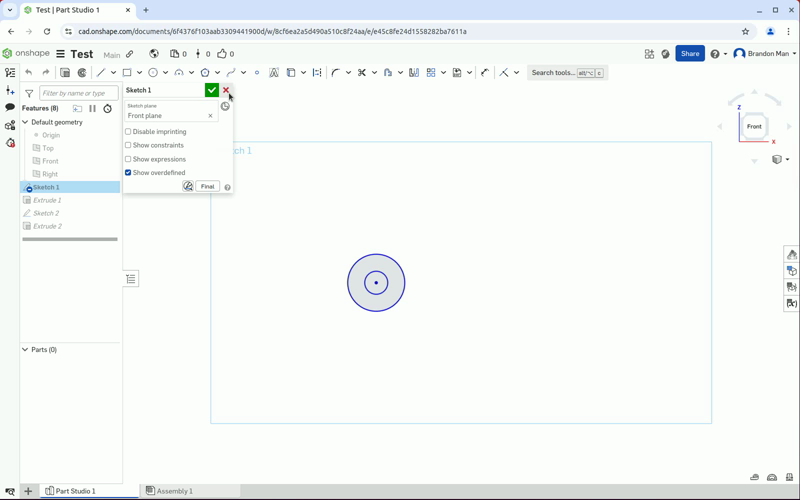
key(shift+s)
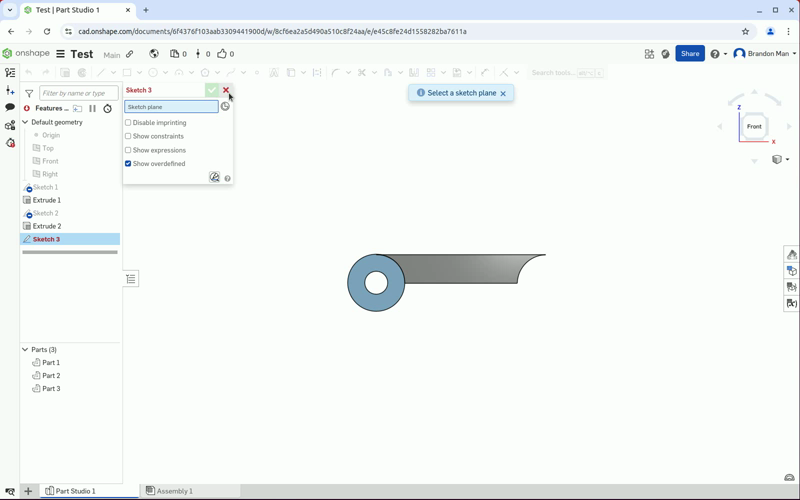
mouse_move(73, 163)
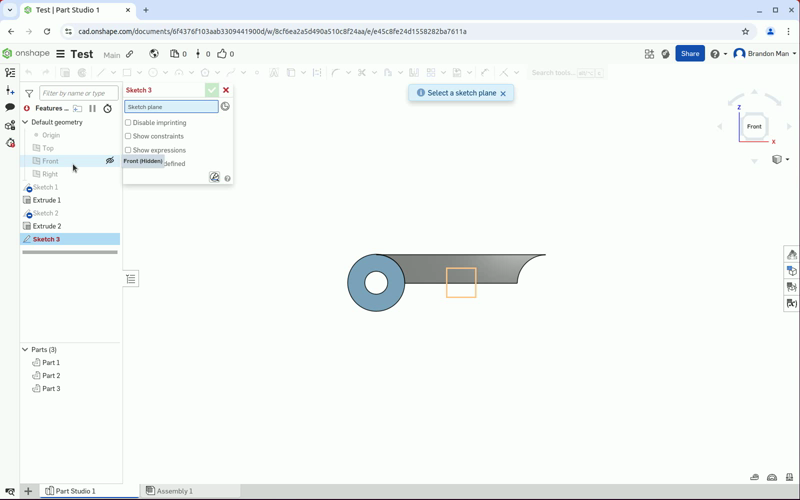
click(73, 163)
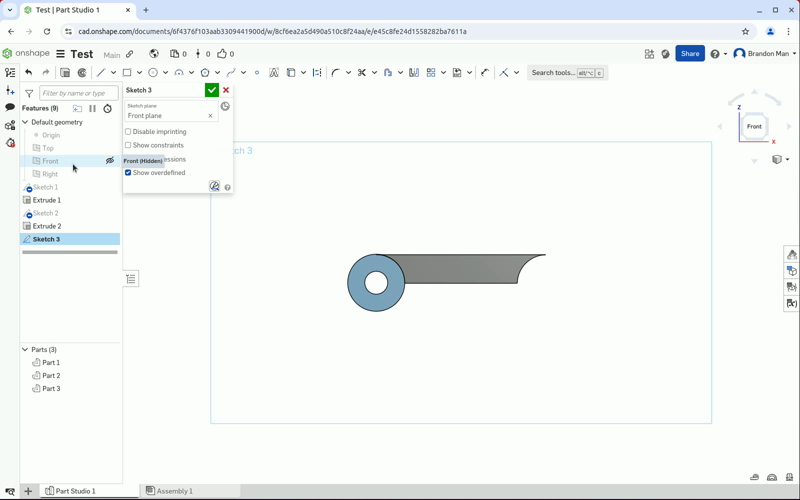
mouse_move(73, 352)
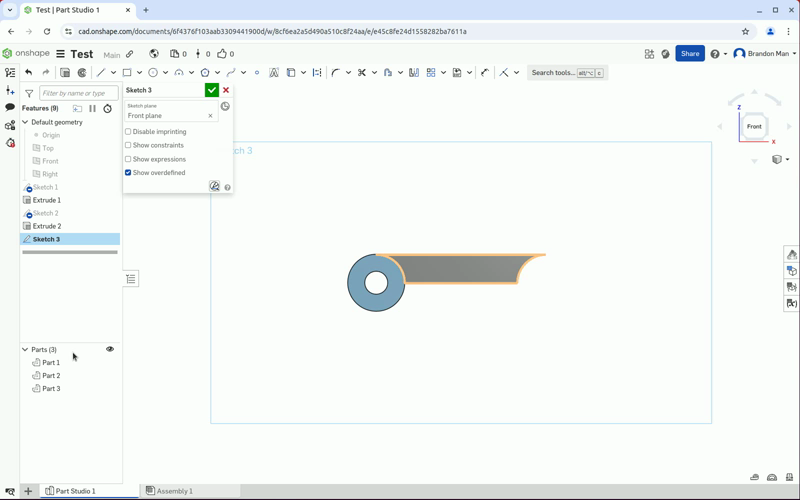
key(y)
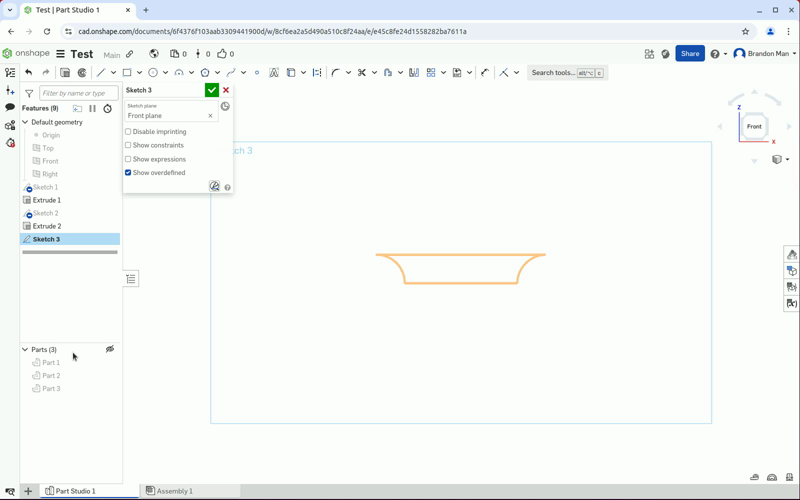
key(l)
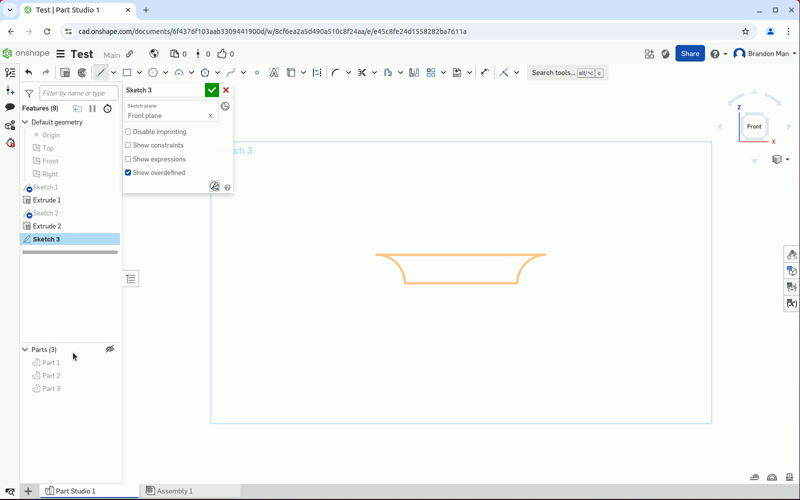
key_down(shift)
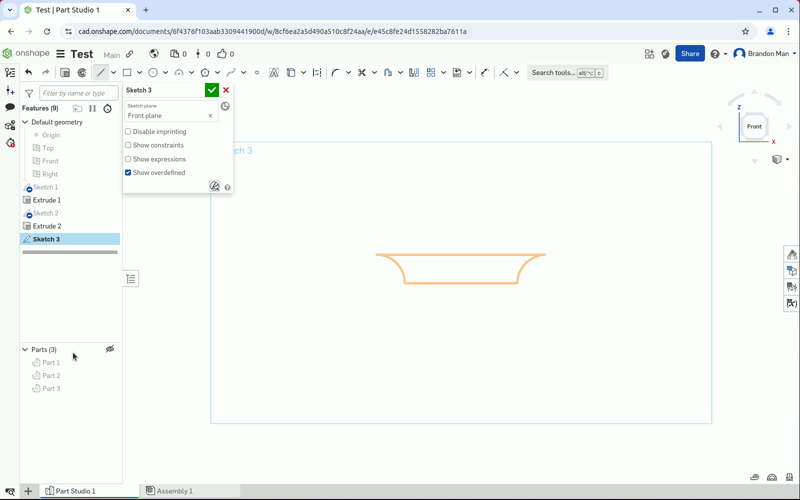
mouse_move(376, 311)
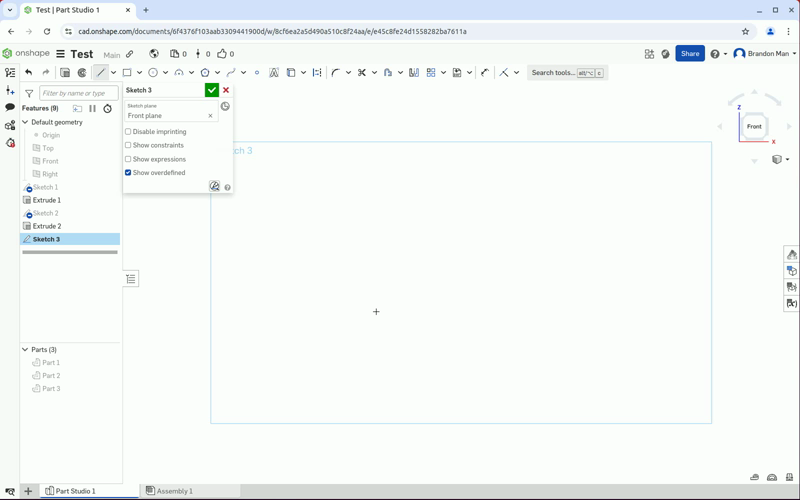
click(376, 311)
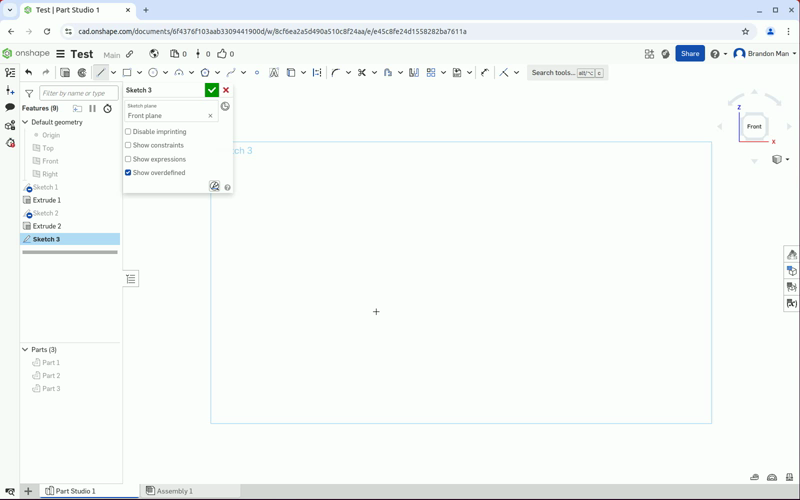
key_up(shift)
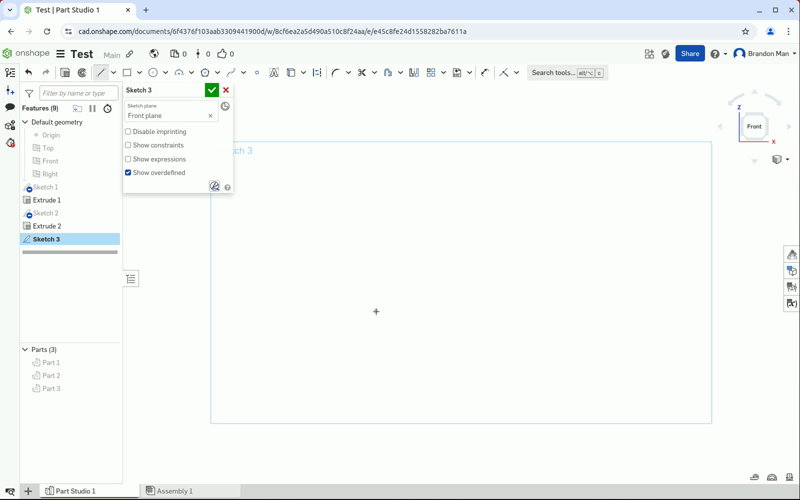
key_down(shift)
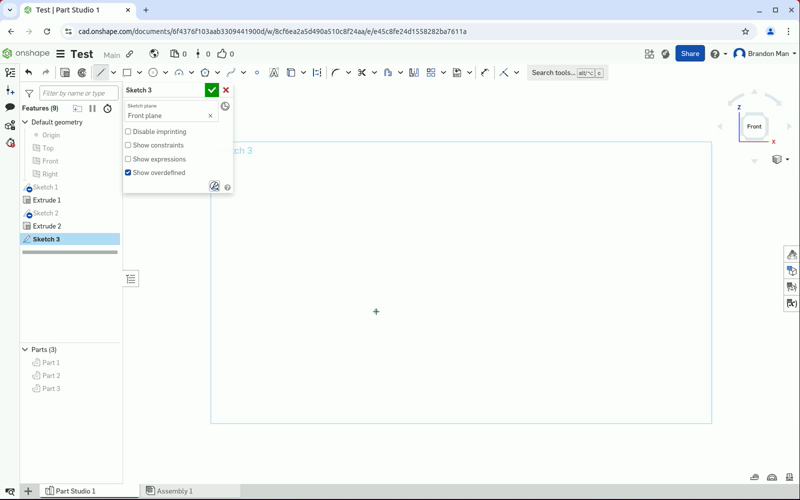
mouse_move(545, 311)
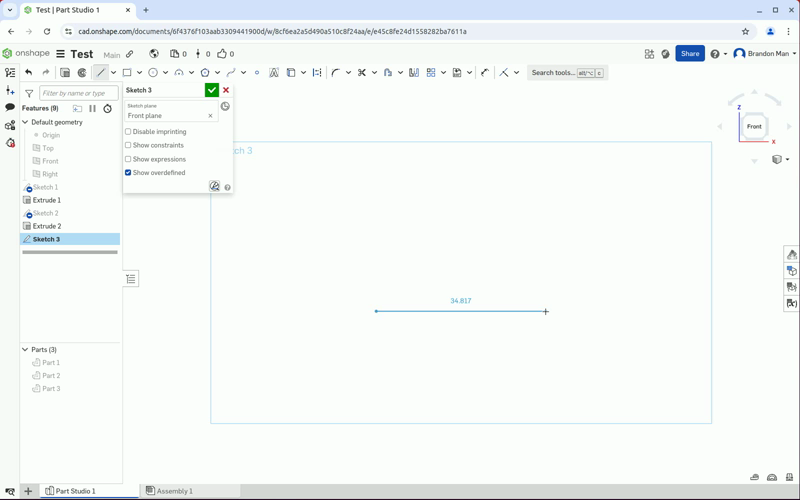
click(545, 311)
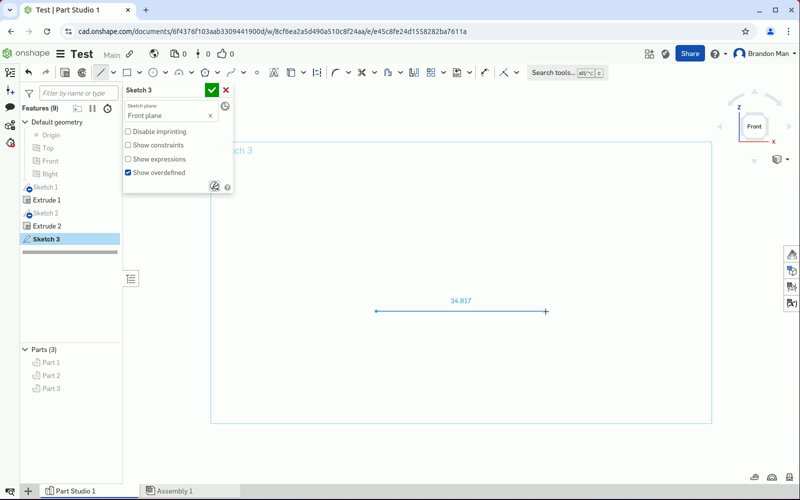
key_up(shift)
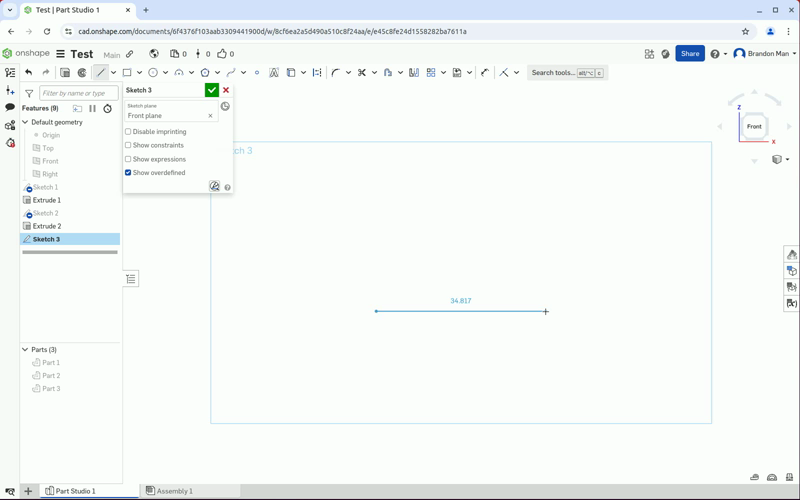
key(esc)
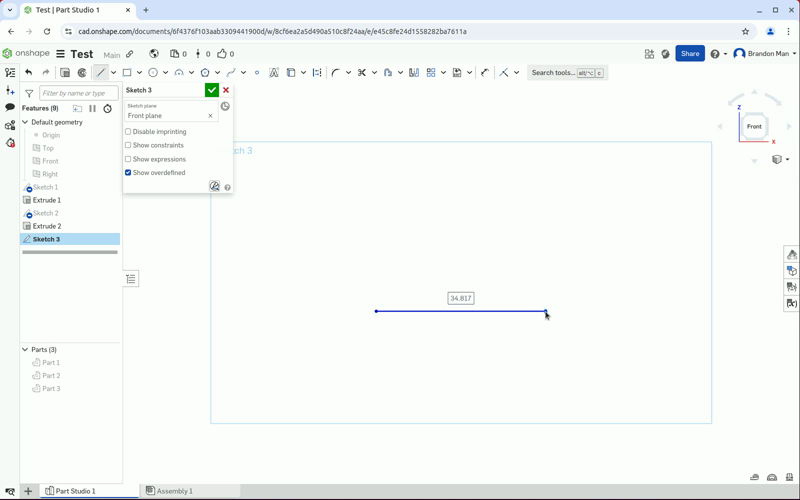
key(a)
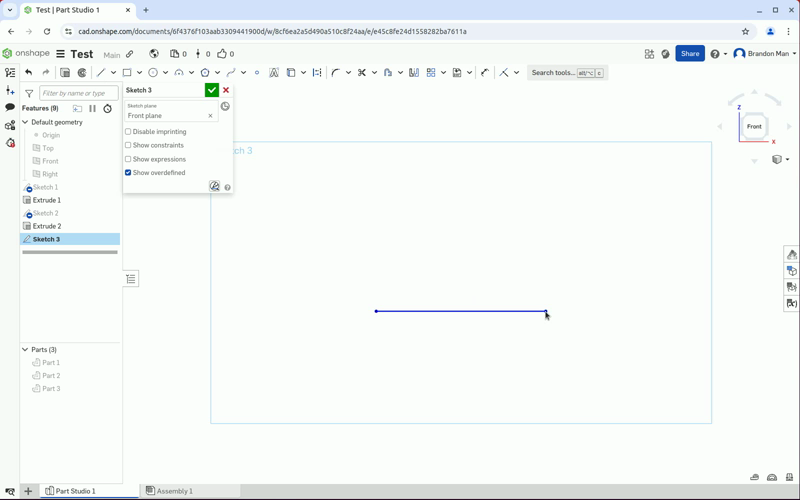
mouse_move(545, 311)
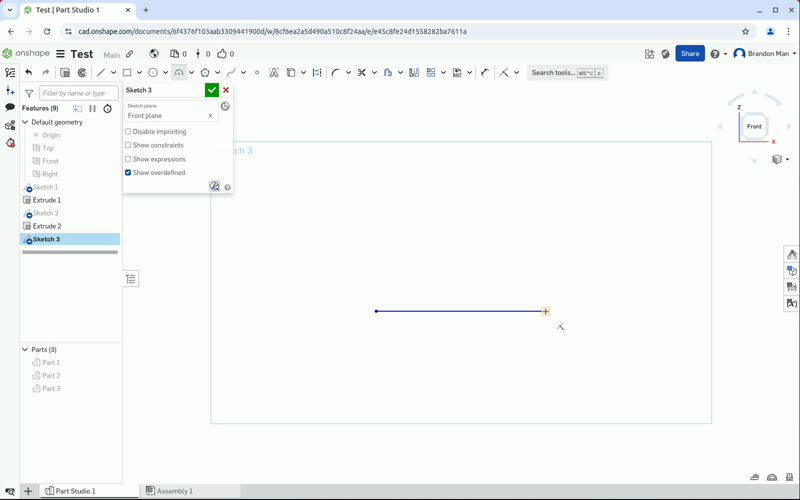
click(545, 311)
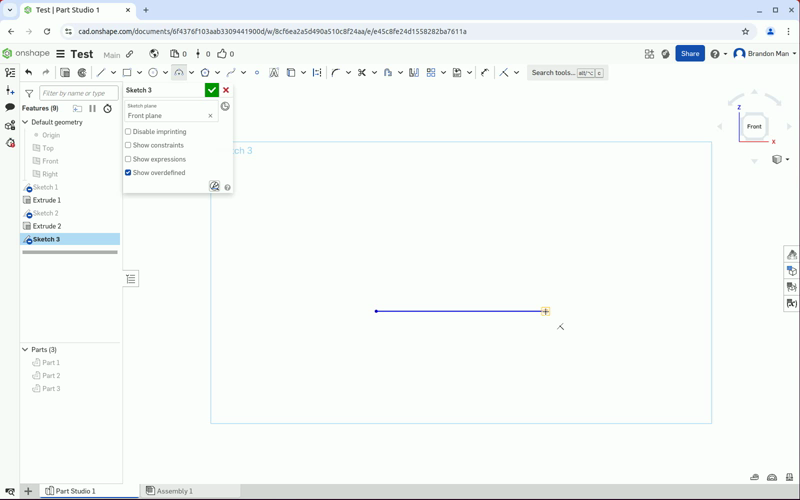
key_down(shift)
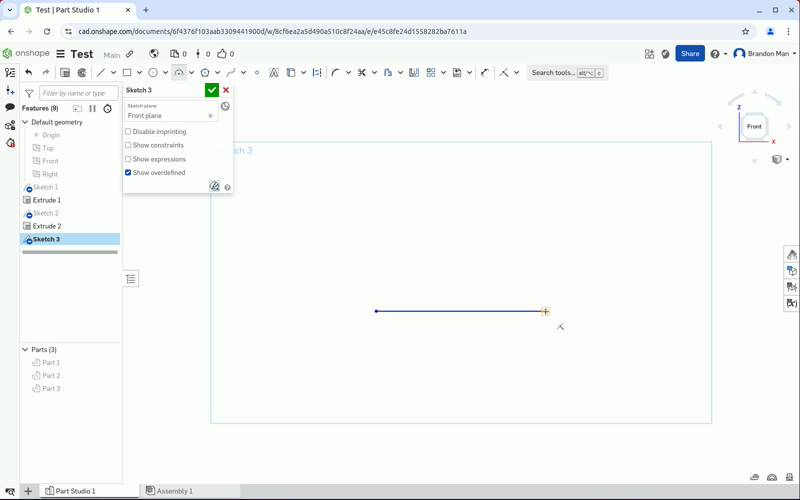
mouse_move(517, 282)
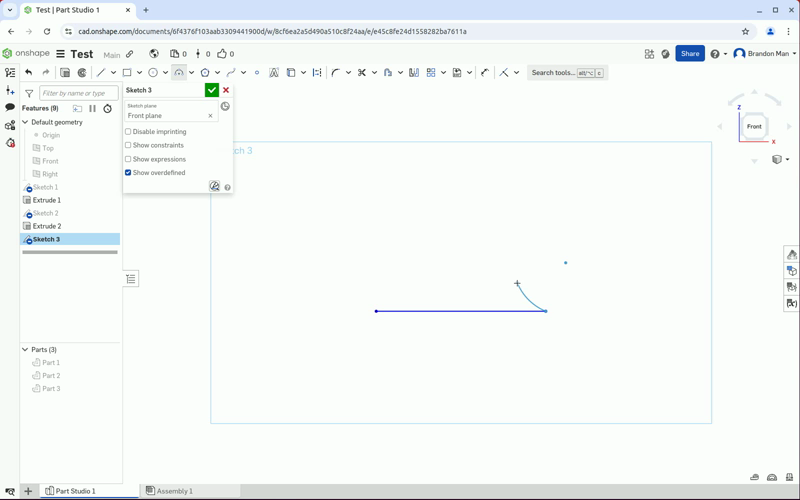
click(517, 282)
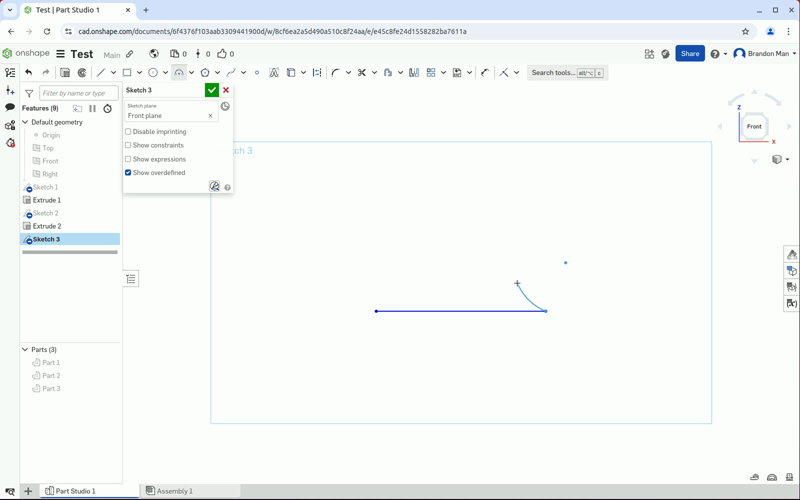
mouse_move(525, 302)
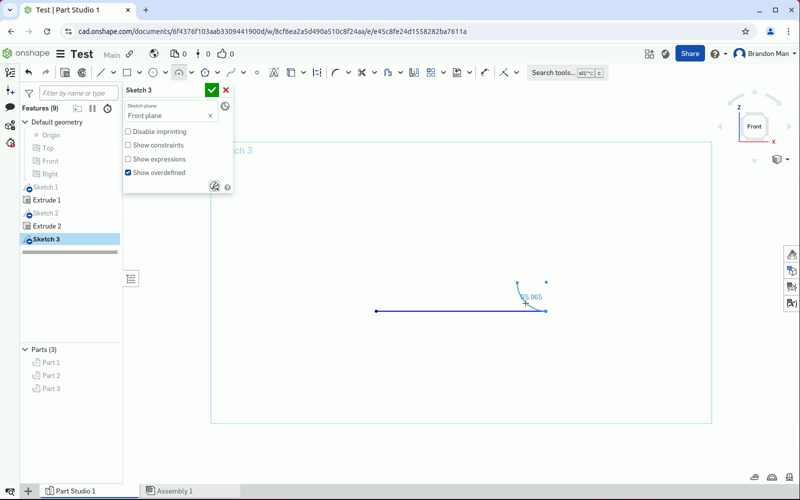
click(525, 302)
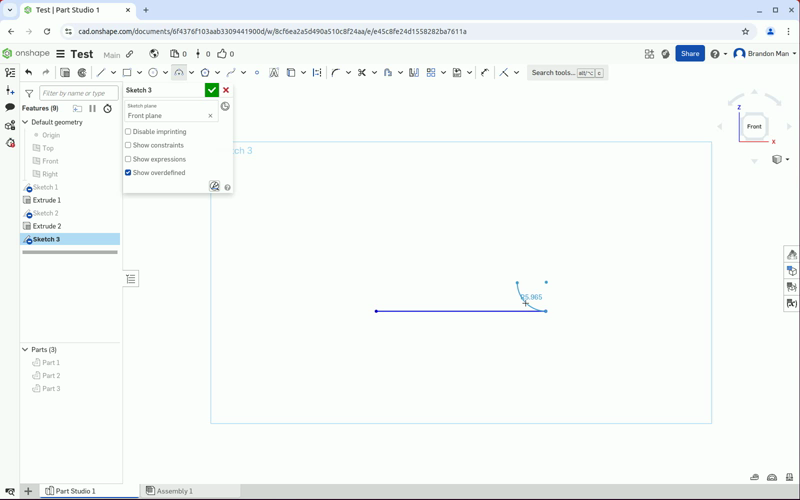
key_up(shift)
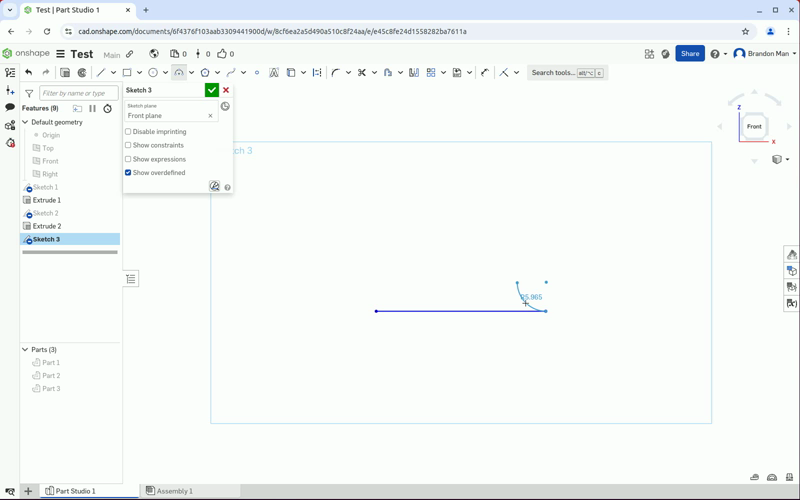
key(esc)
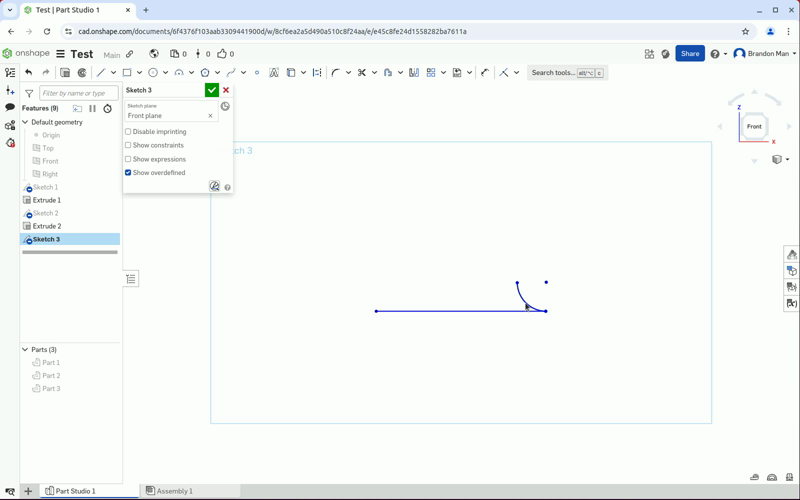
key(l)
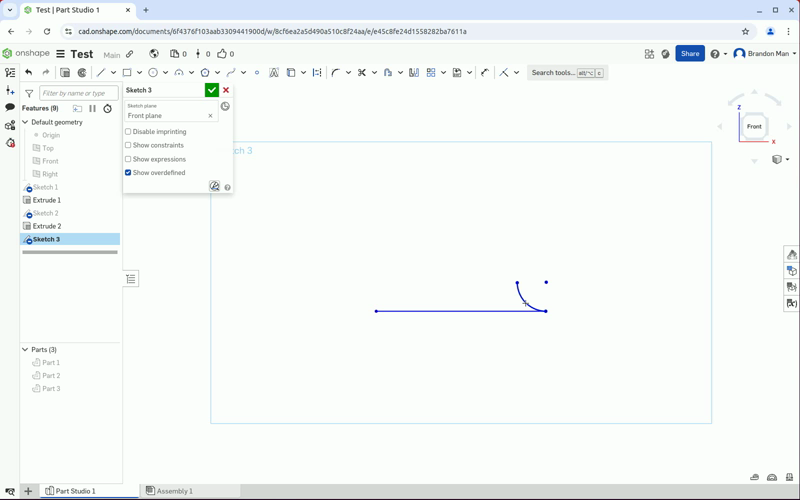
mouse_move(517, 282)
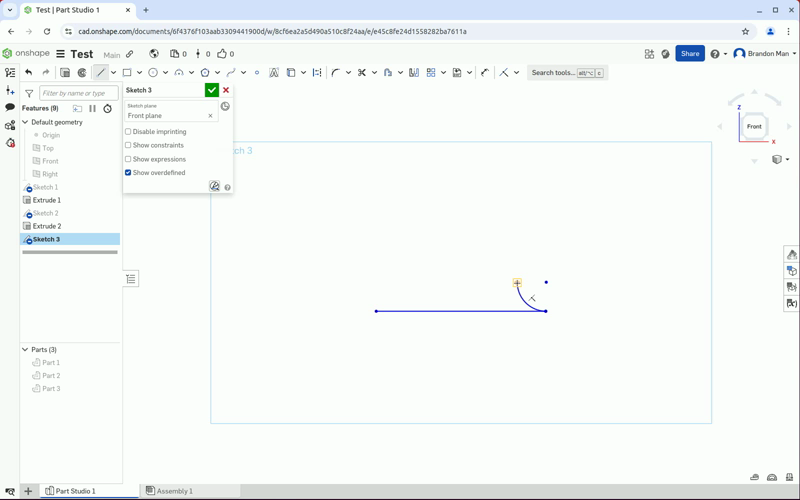
click(517, 282)
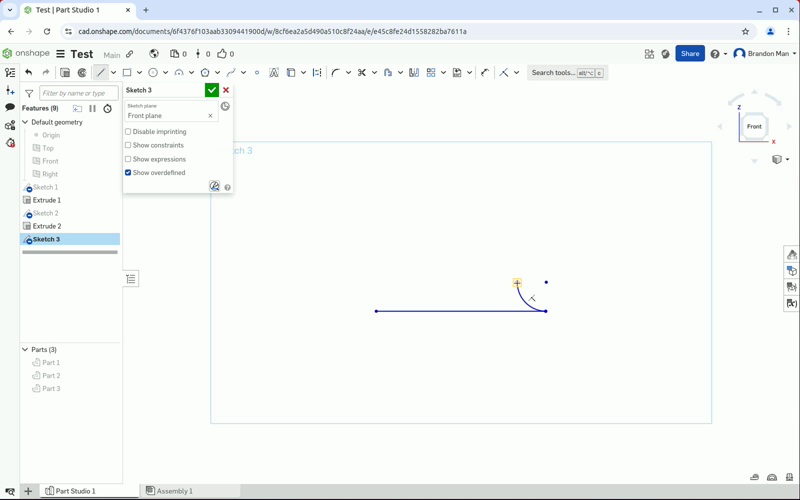
key_down(shift)
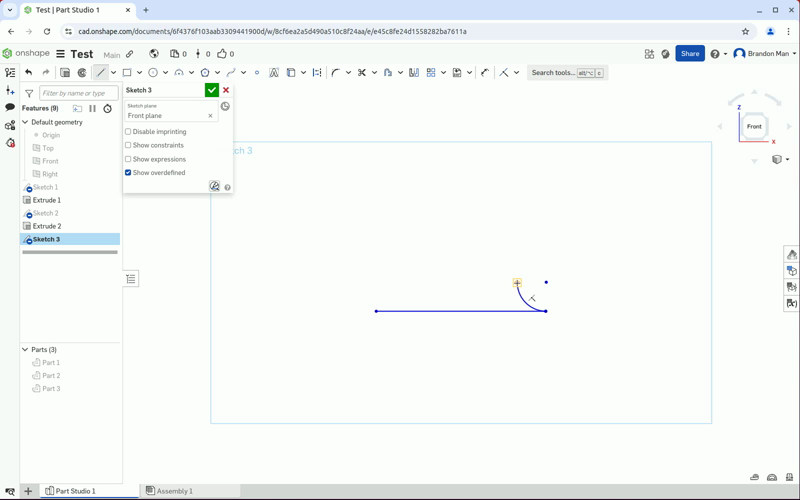
mouse_move(404, 282)
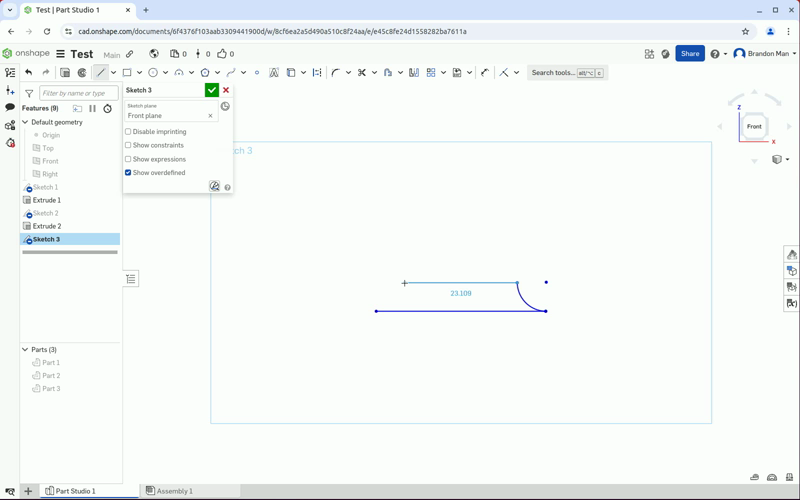
click(404, 282)
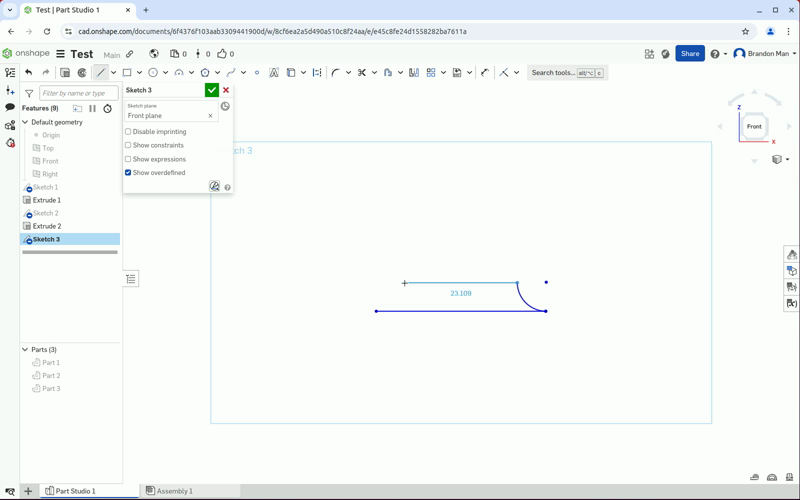
key_up(shift)
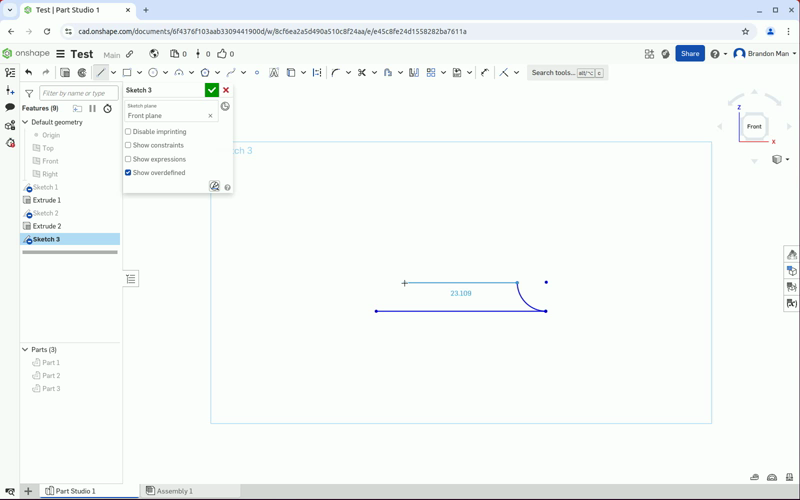
key(esc)
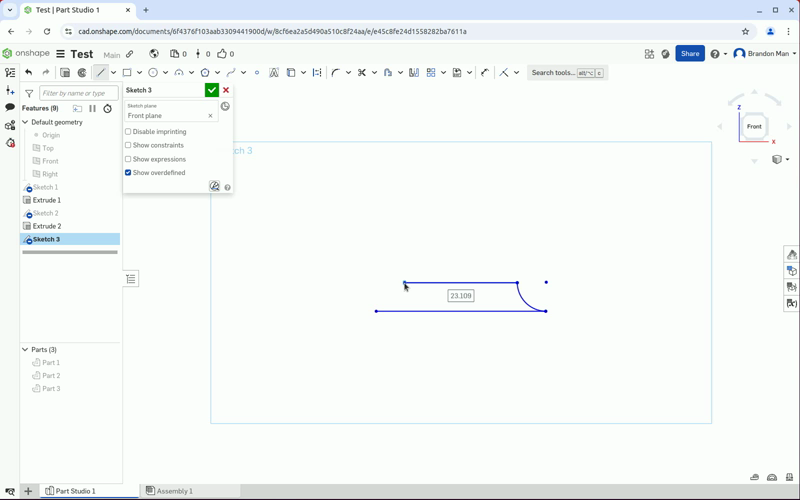
key(a)
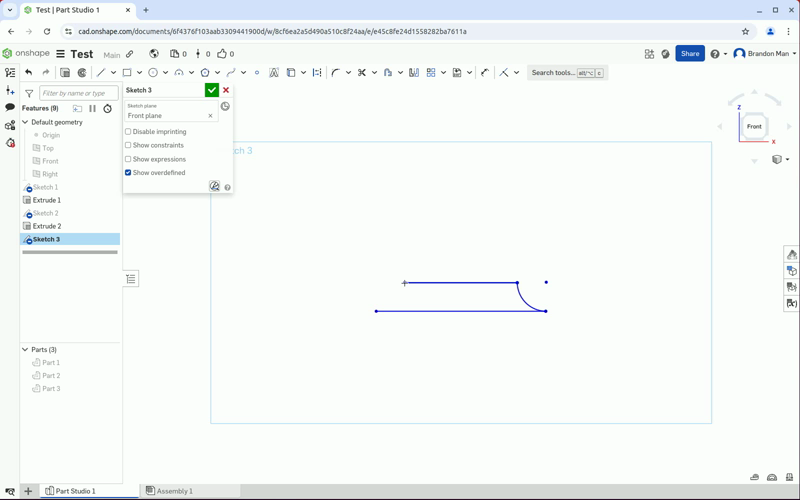
mouse_move(404, 282)
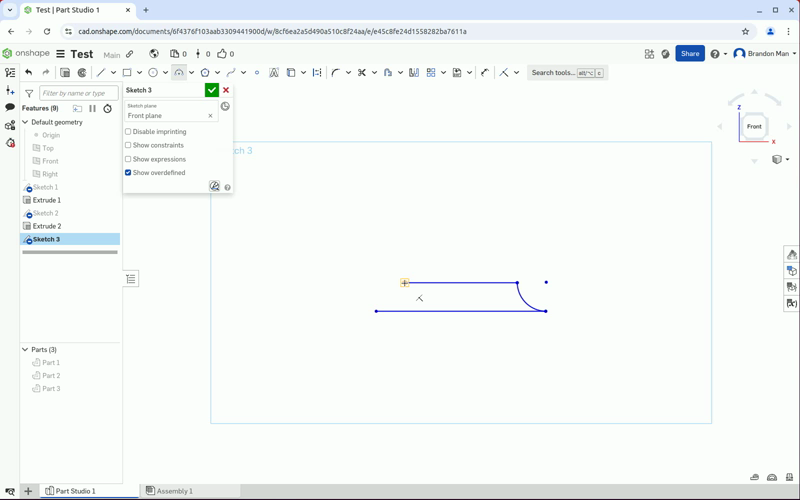
click(404, 282)
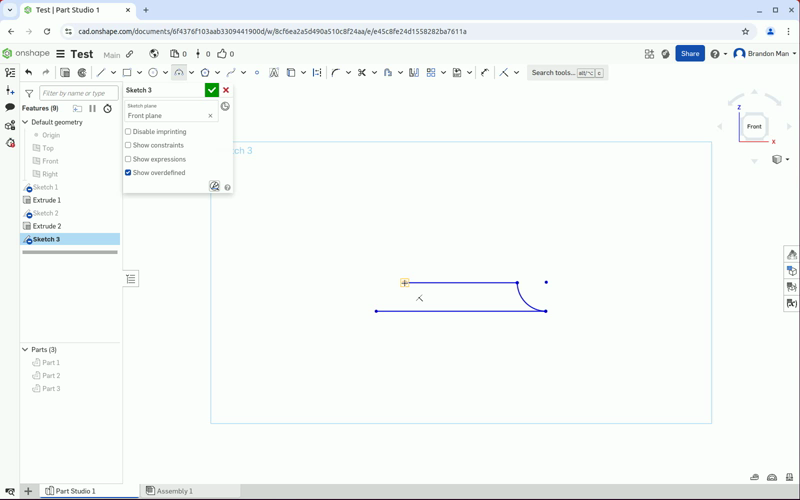
mouse_move(376, 311)
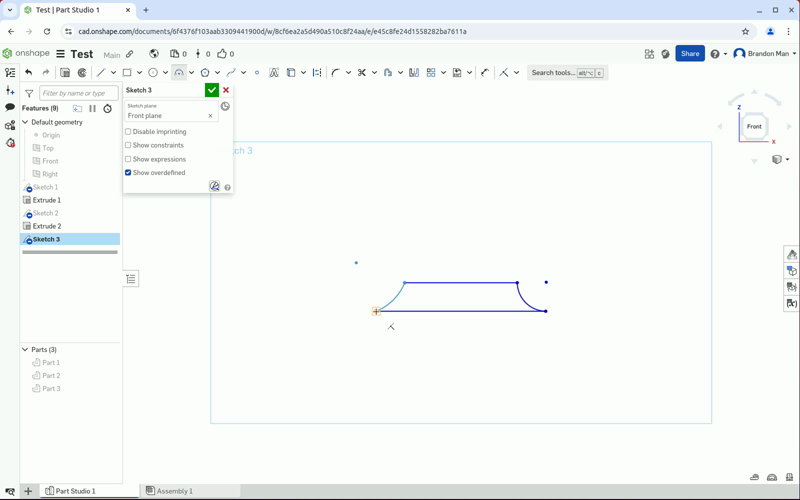
click(376, 311)
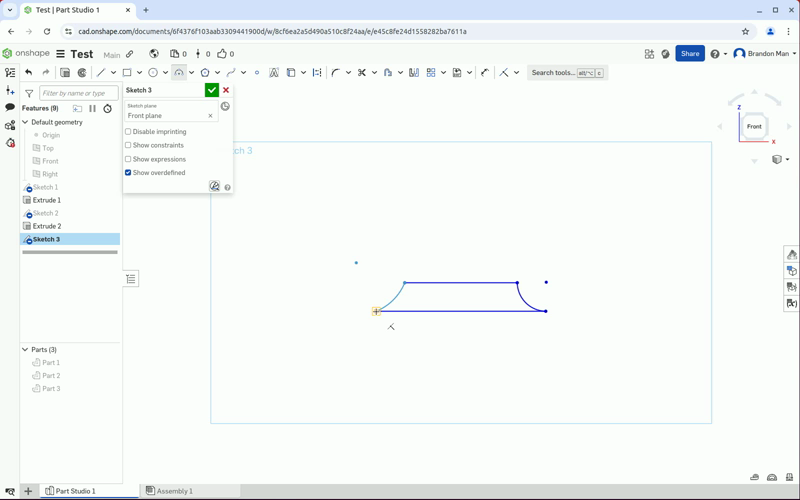
key_down(shift)
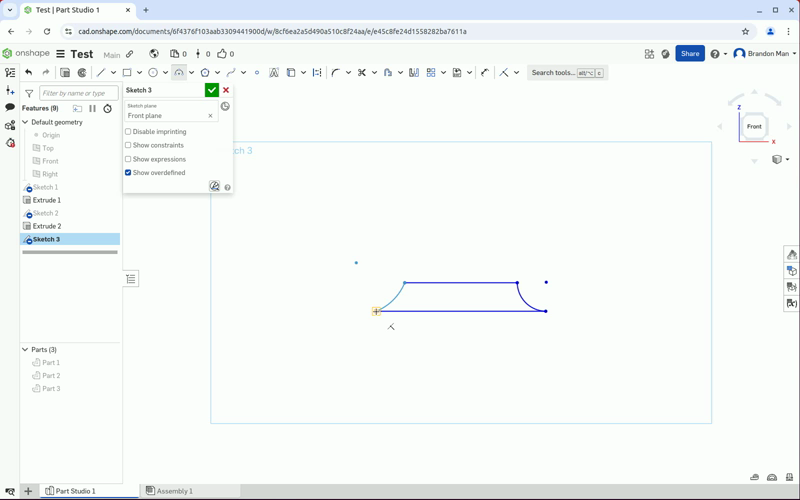
mouse_move(396, 302)
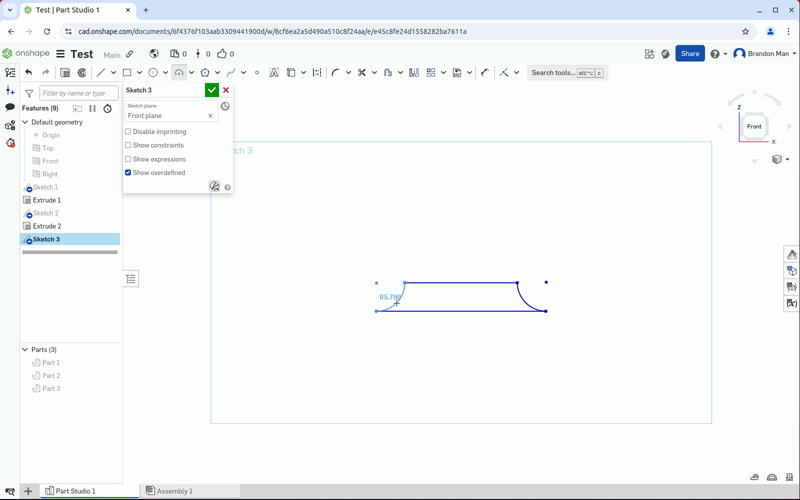
click(396, 302)
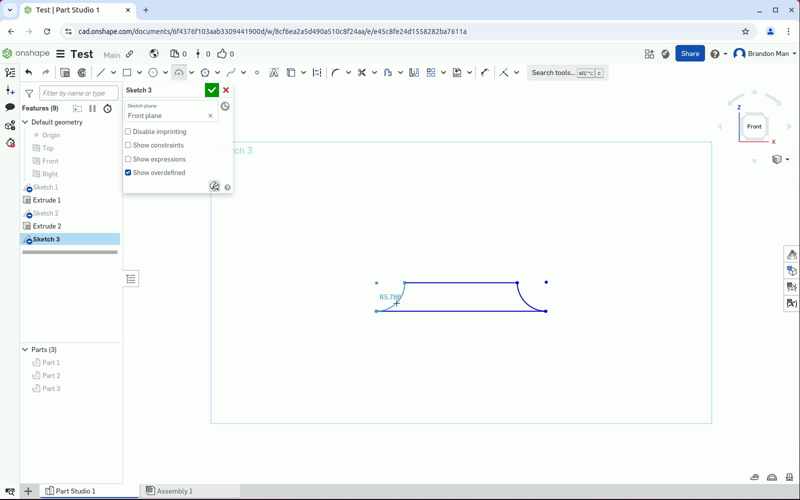
key_up(shift)
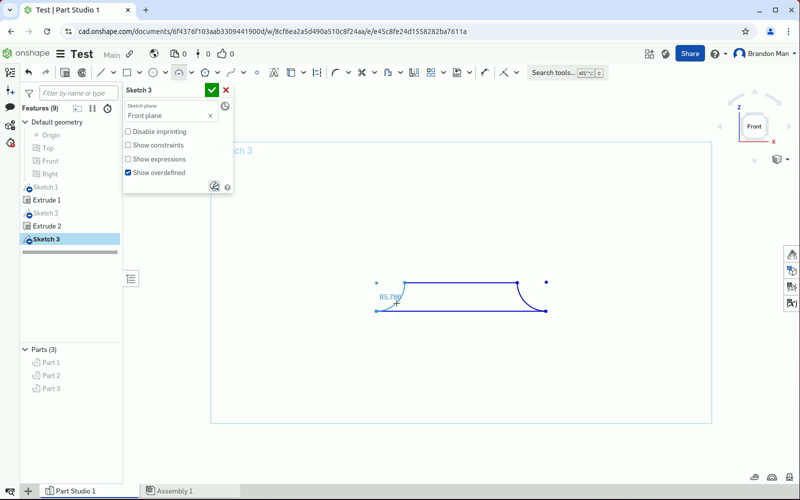
key(esc)
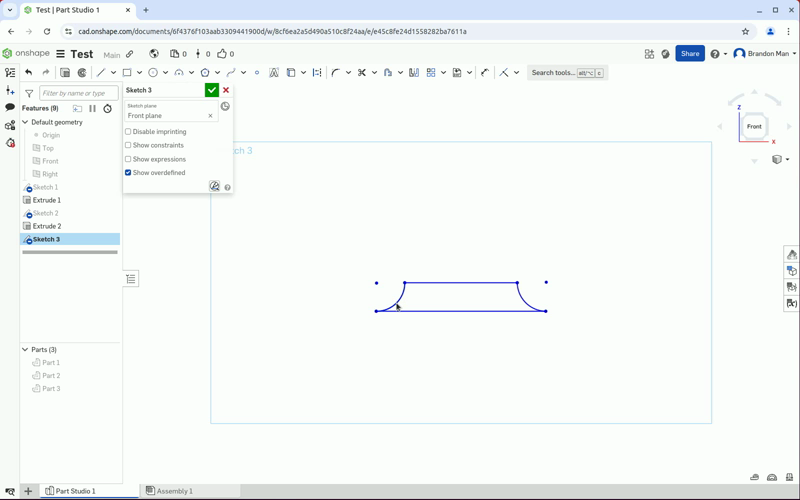
mouse_move(478, 294)
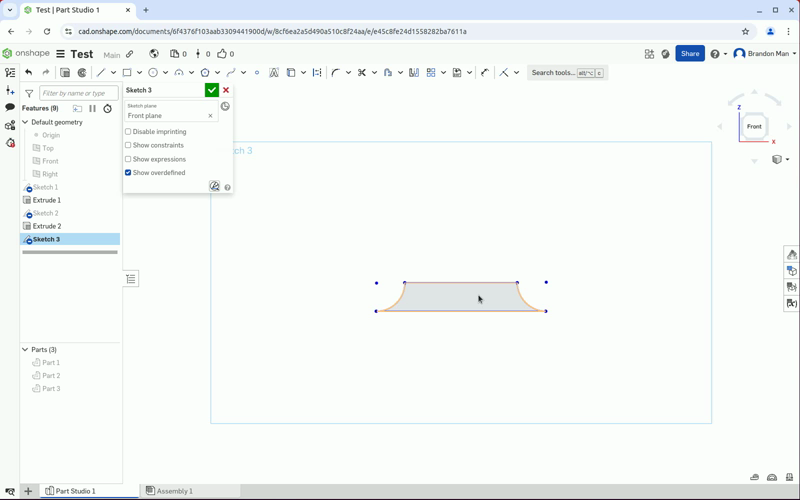
click(478, 294)
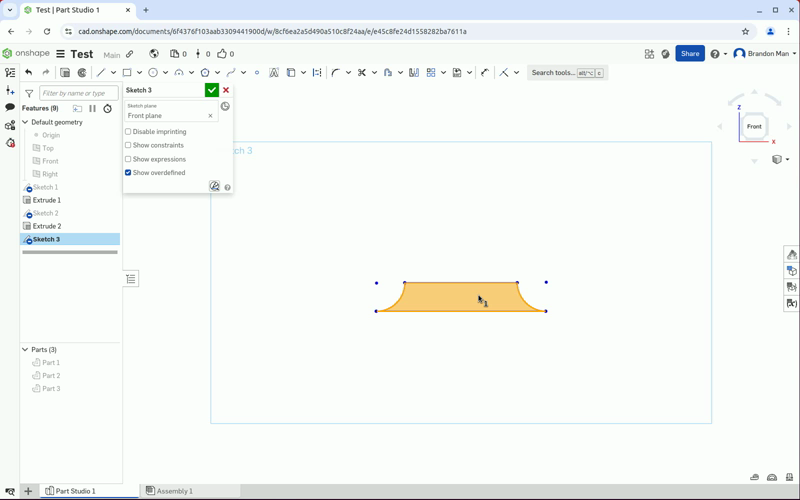
mouse_move(73, 352)
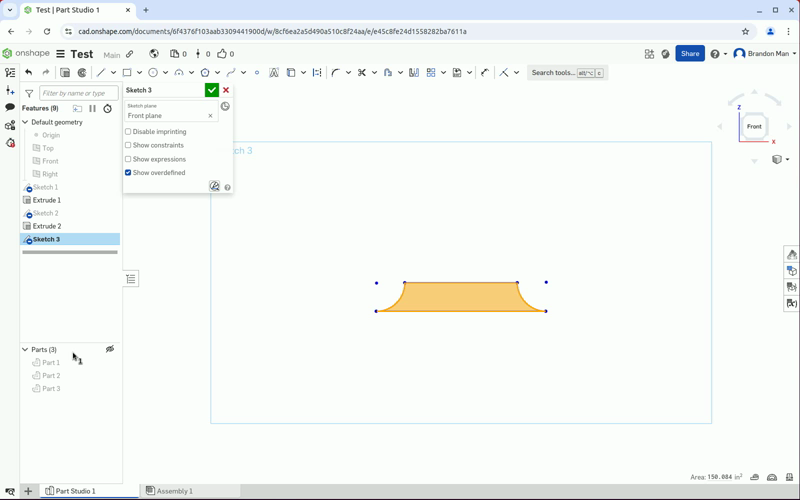
key(shift+y)
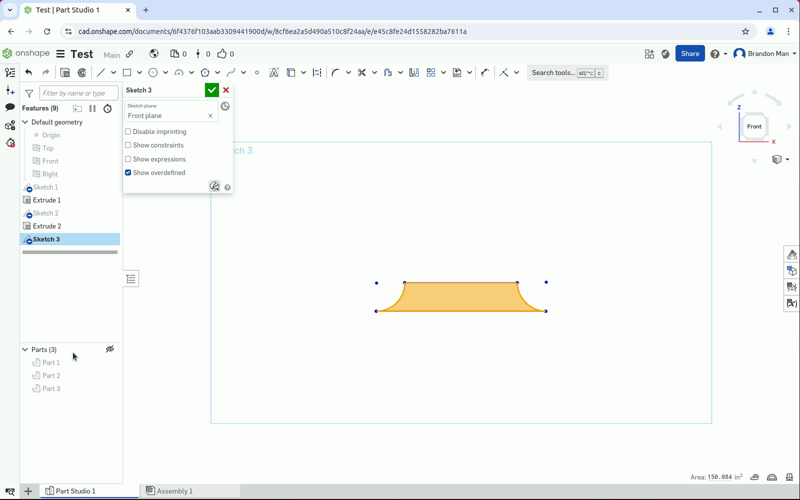
key(shift+e)
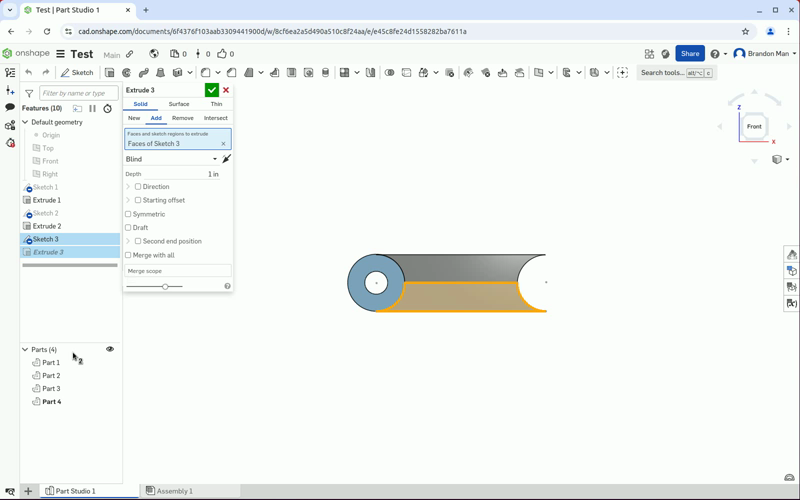
mouse_move(143, 106)
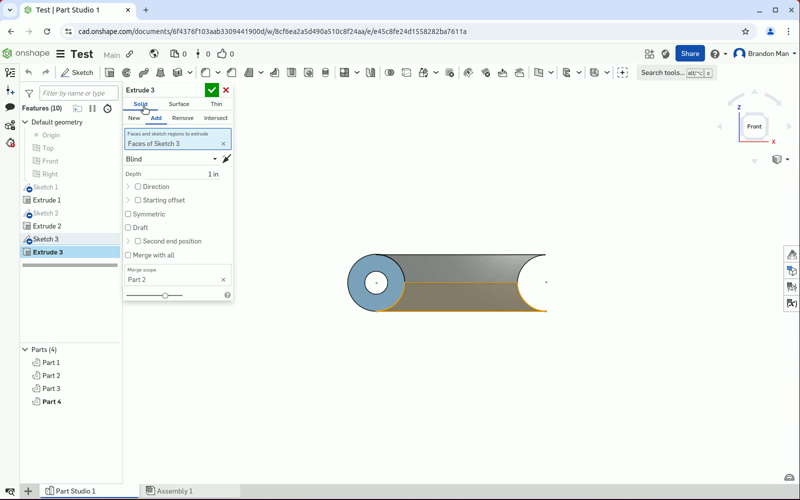
click(143, 106)
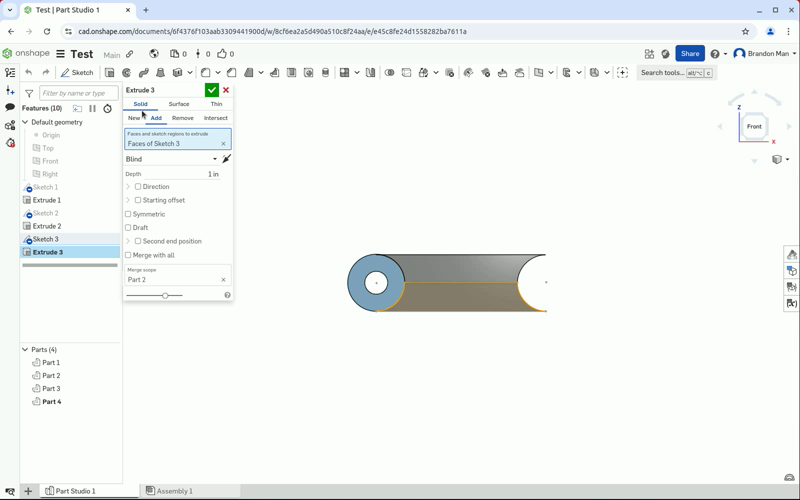
mouse_move(137, 120)
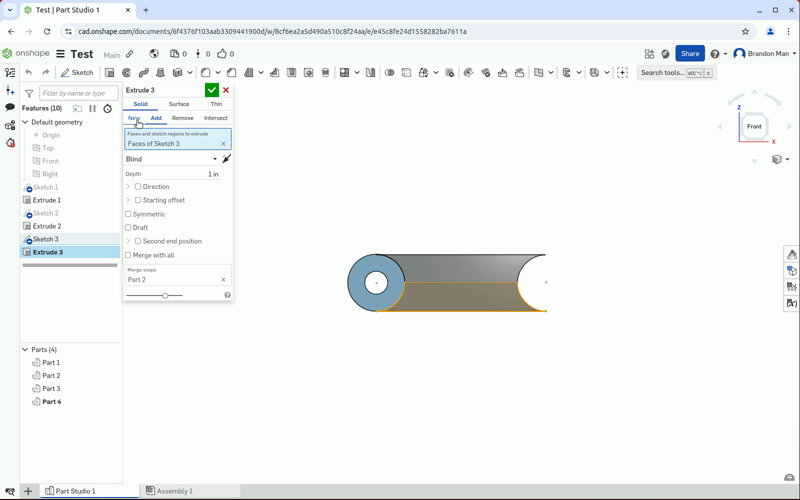
click(137, 120)
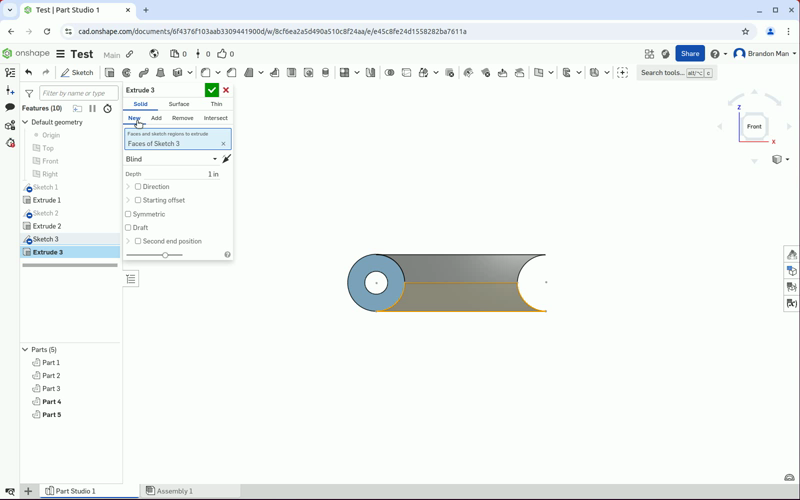
key(tab, 4)
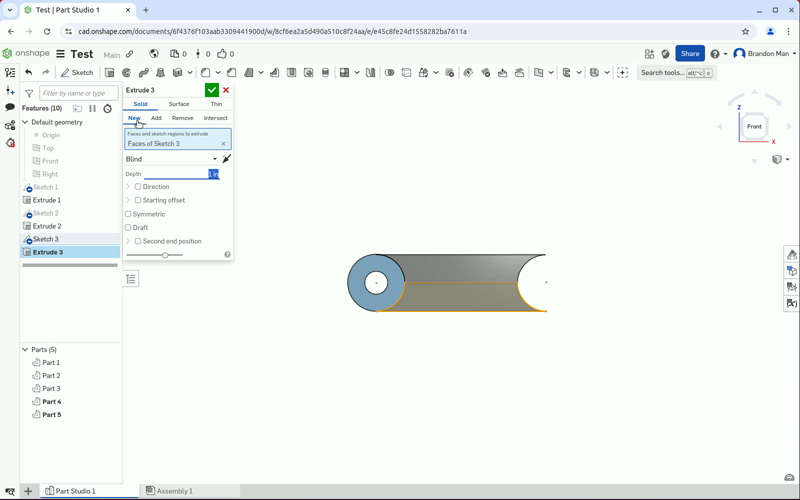
text(2.889)
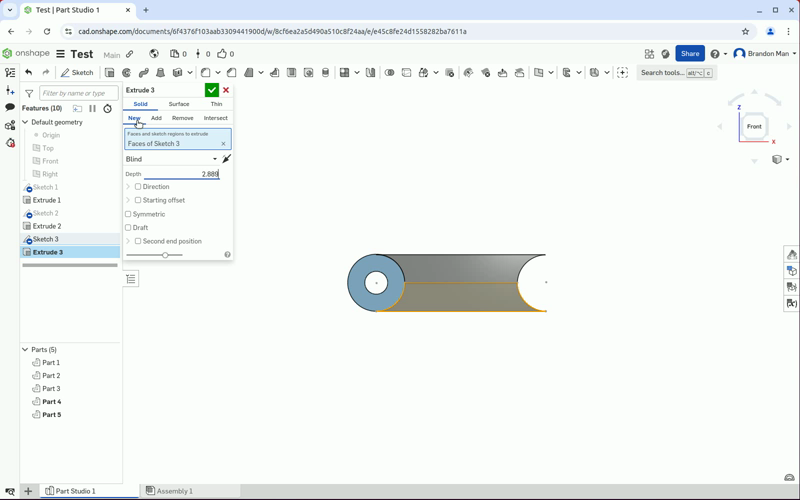
key(enter)
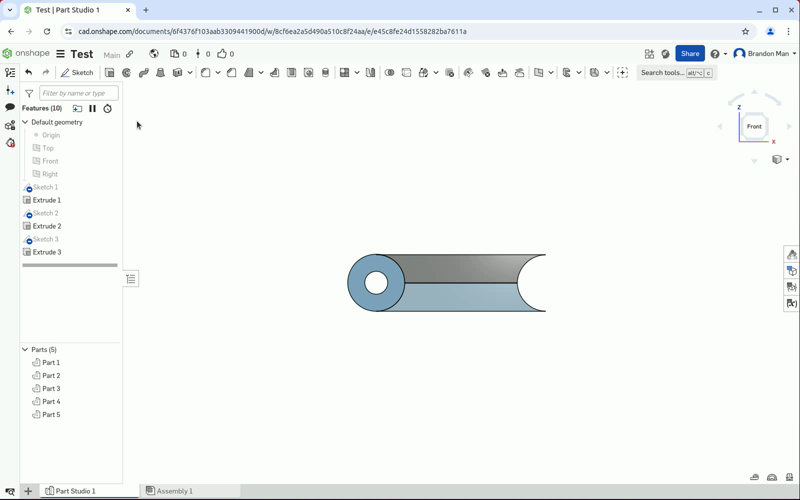
key(shift+h)
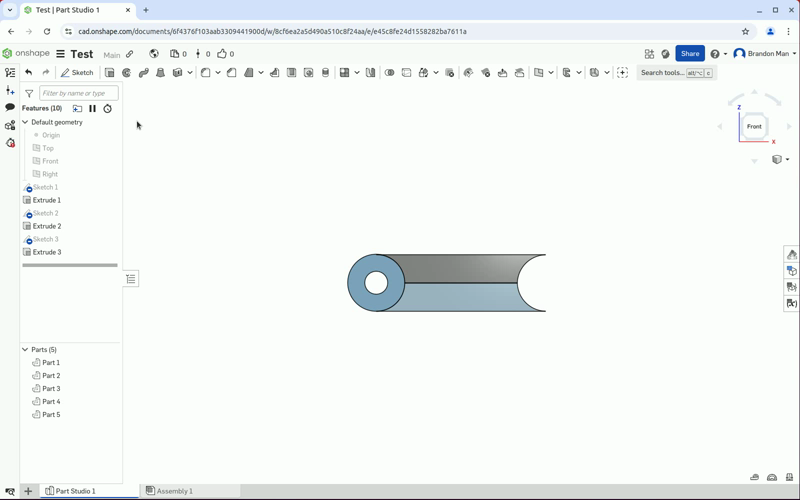
key(shift+h)
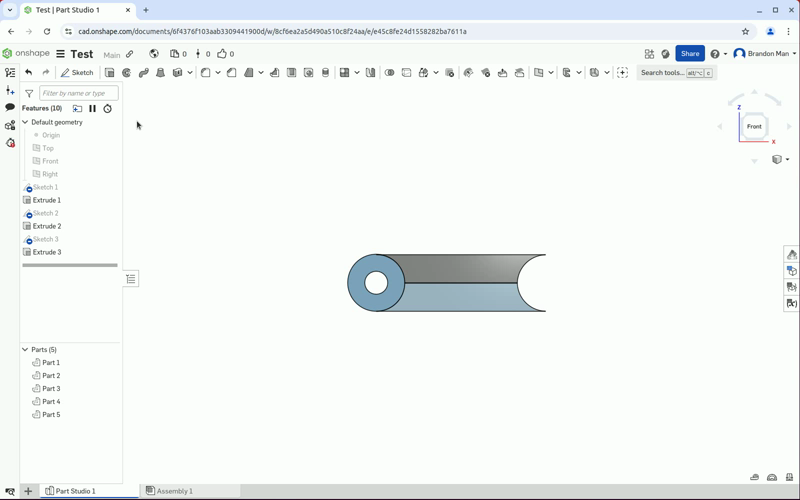
mouse_move(73, 189)
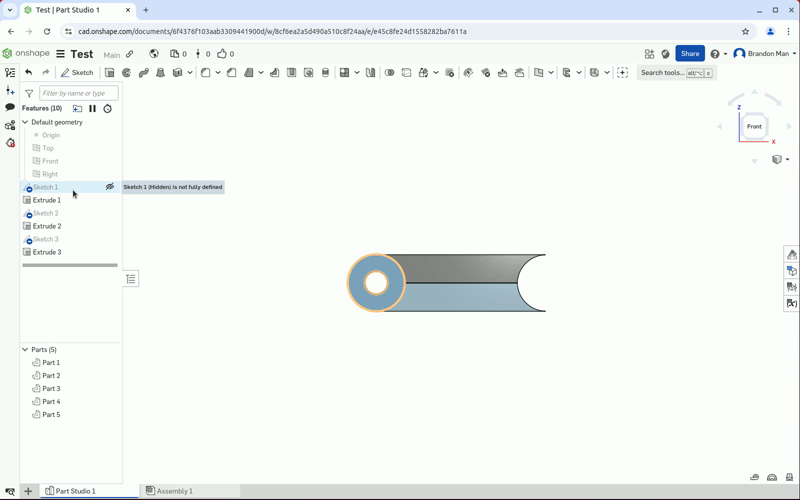
click(73, 189)
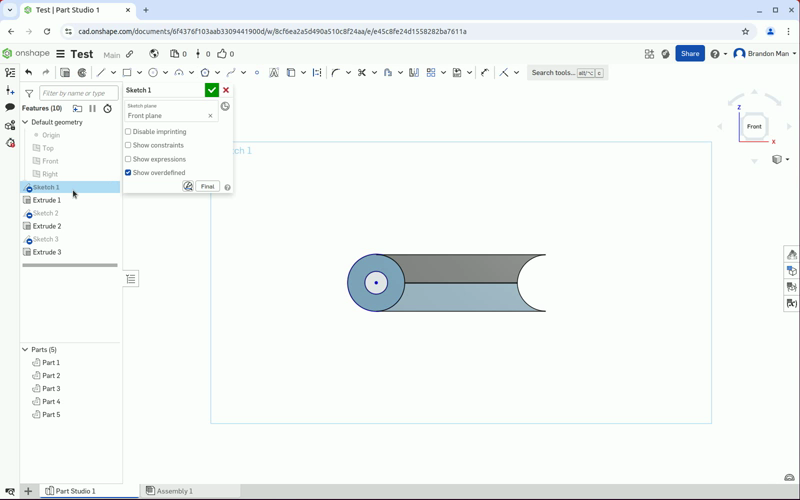
mouse_move(229, 92)
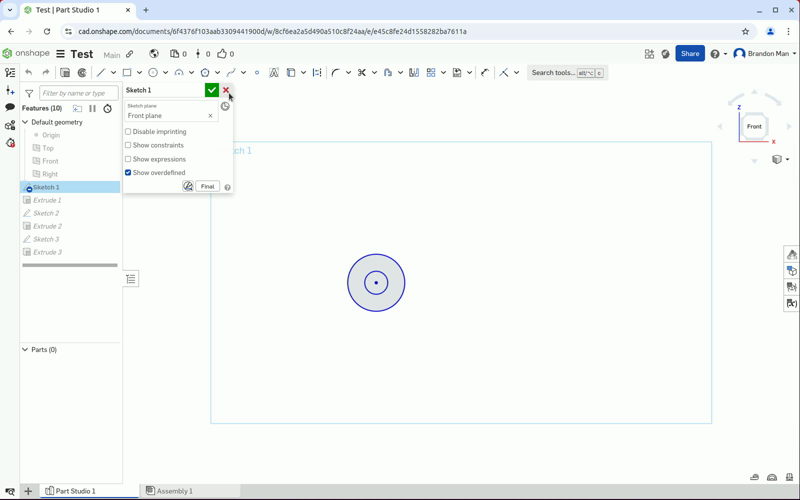
click(229, 92)
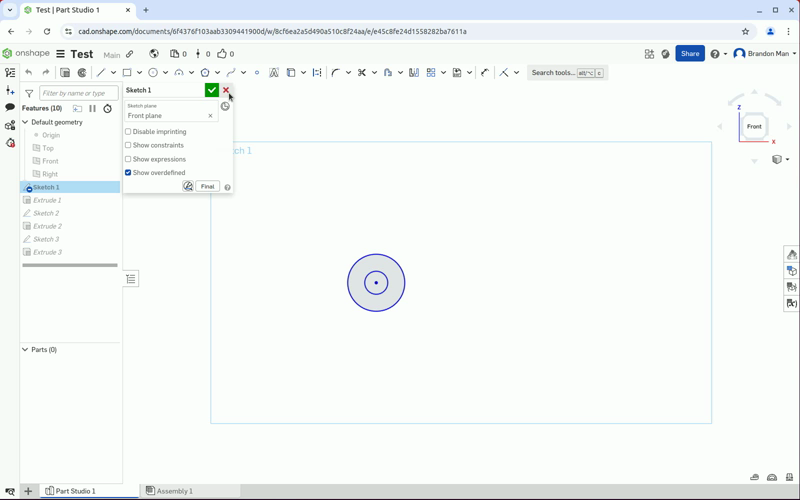
key(shift+s)
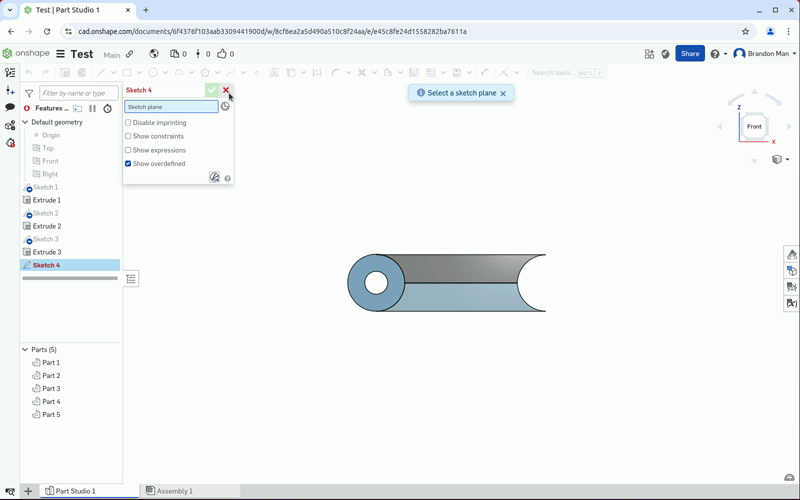
mouse_move(73, 163)
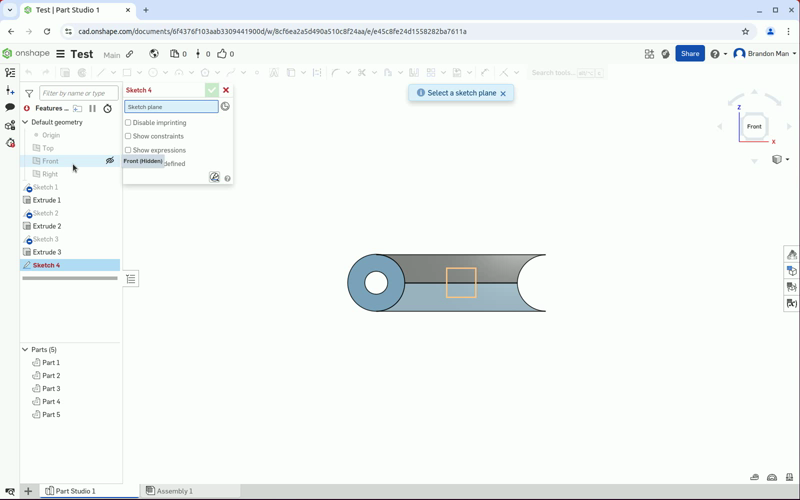
click(73, 163)
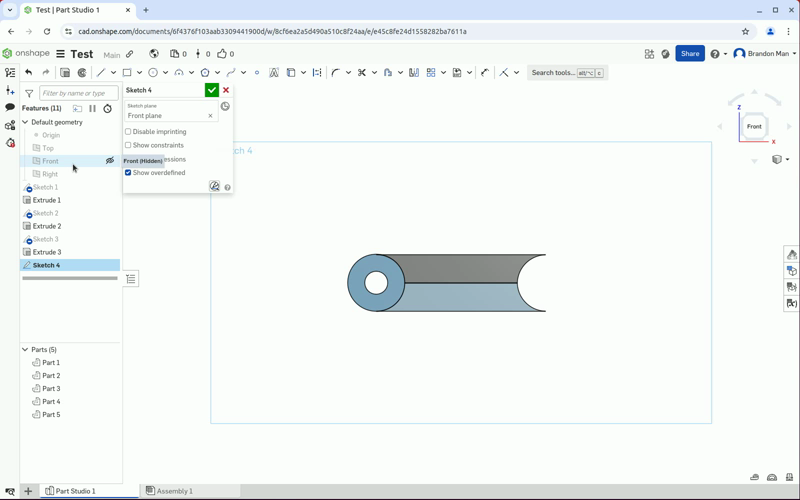
mouse_move(73, 352)
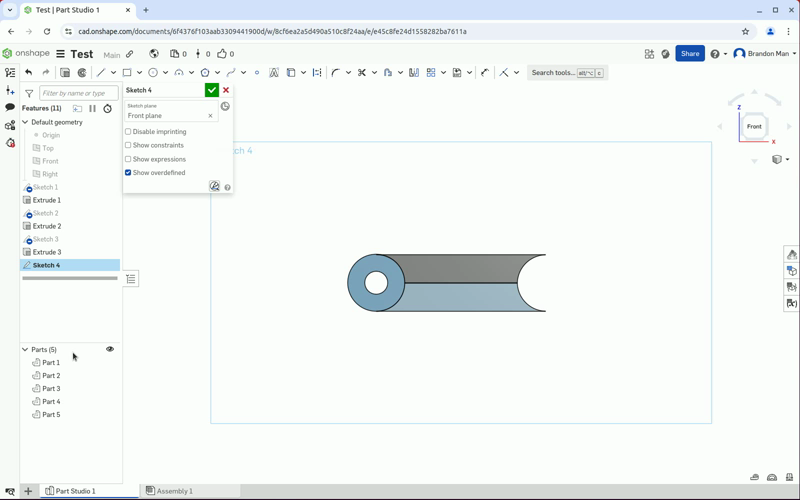
key(y)
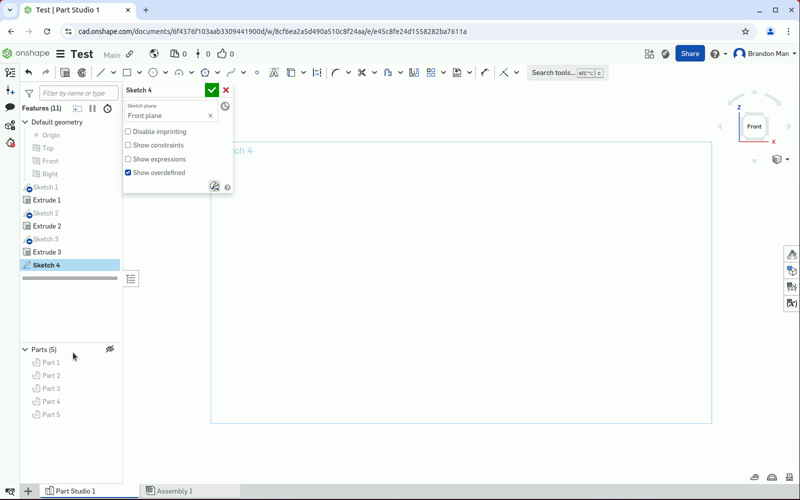
key(c)
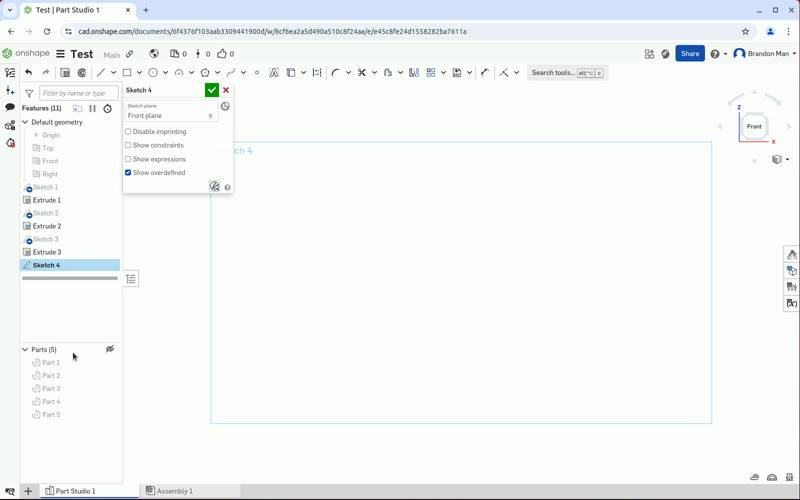
key_down(shift)
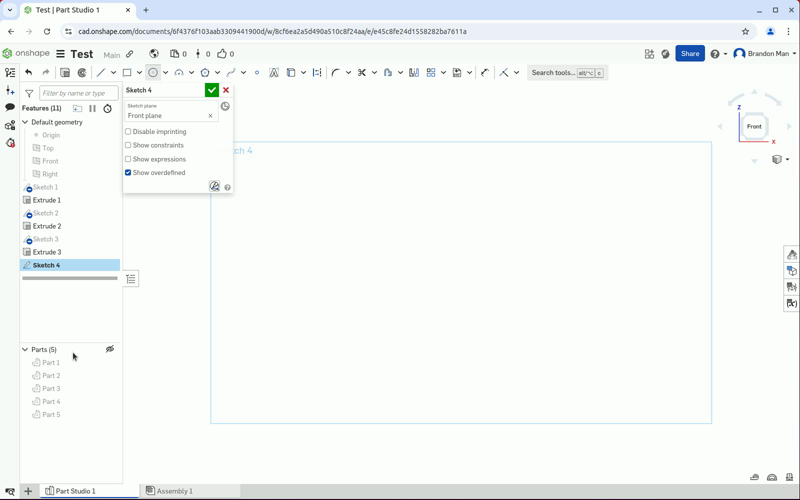
mouse_move(546, 282)
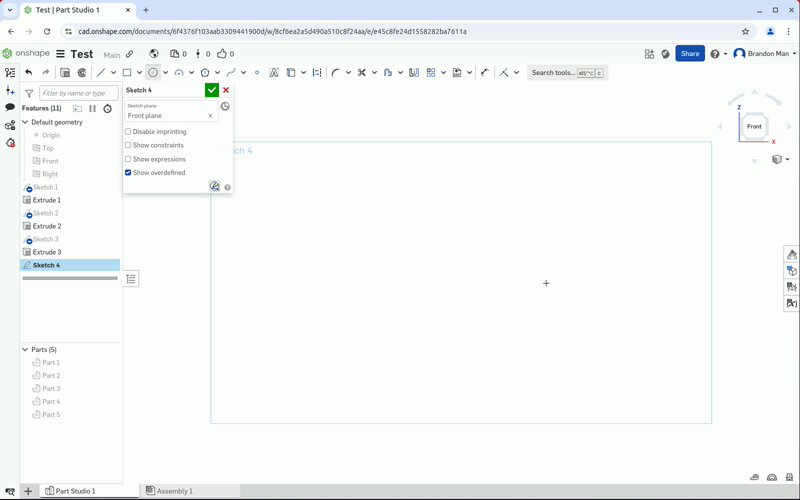
click(546, 282)
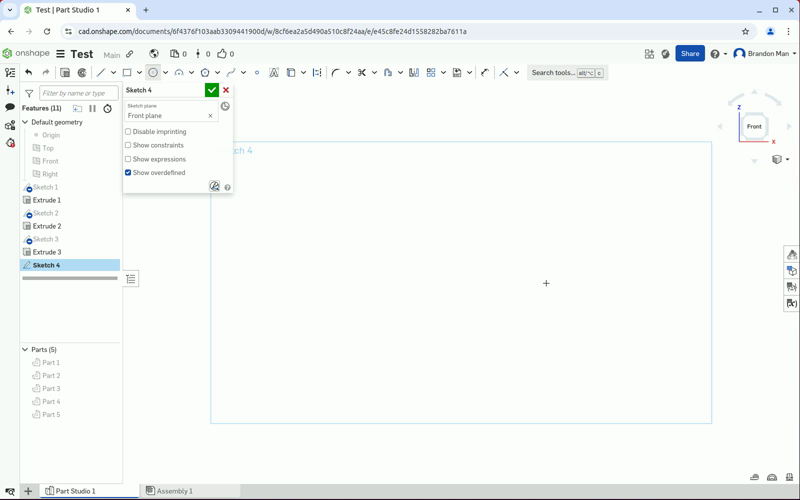
key_up(shift)
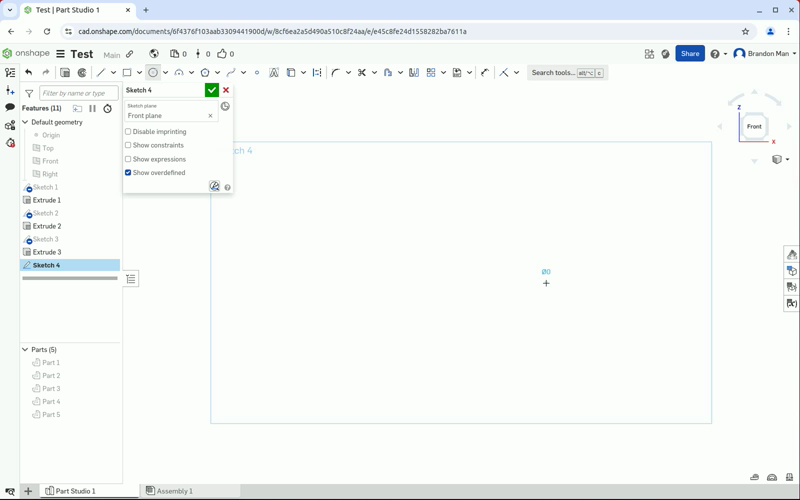
mouse_move(574, 282)
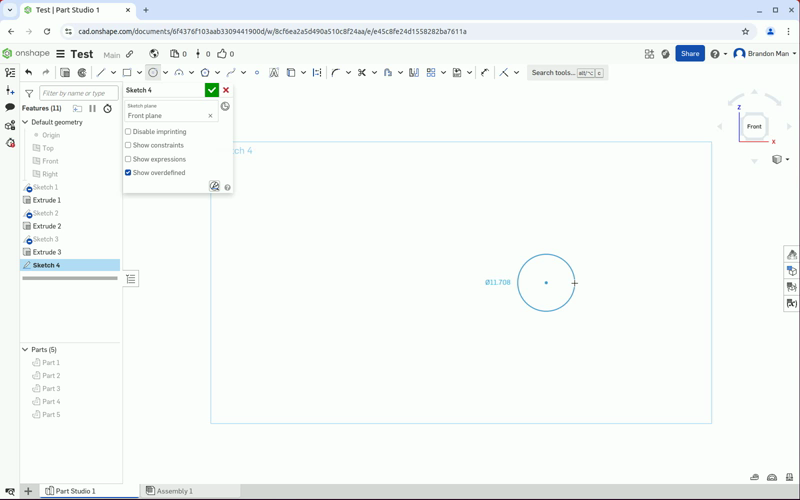
click(574, 282)
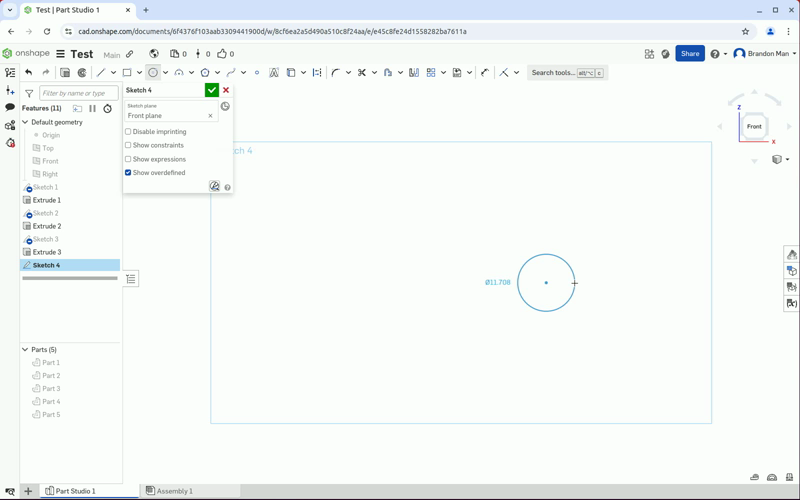
key(esc)
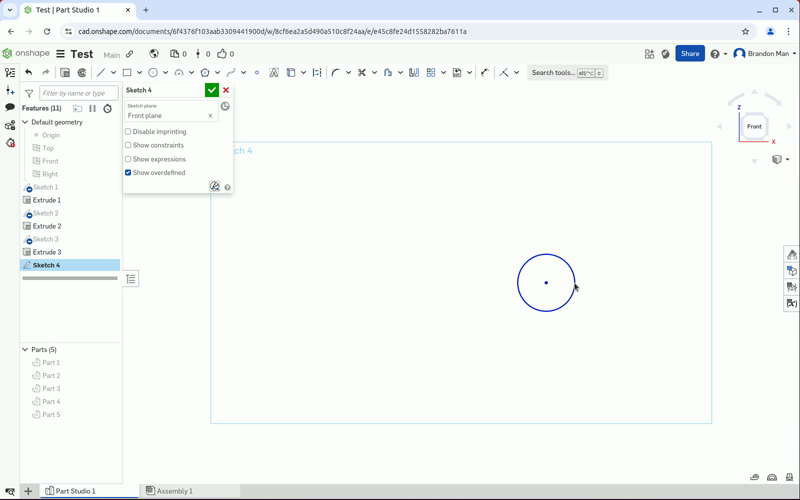
key(c)
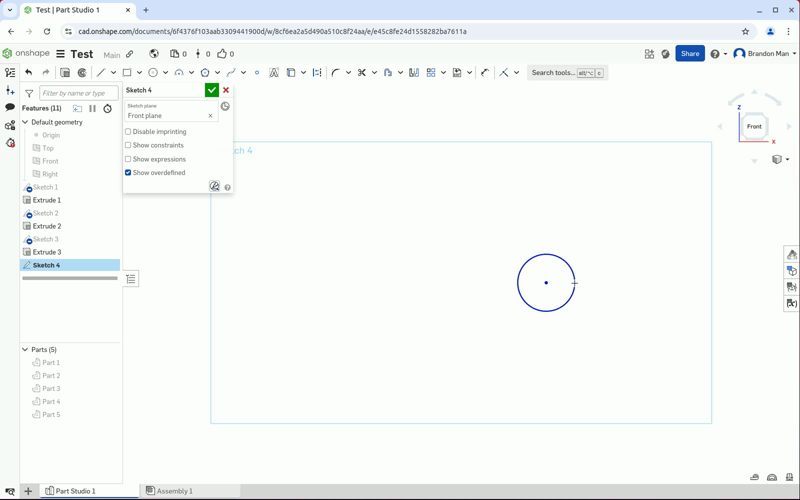
key_down(shift)
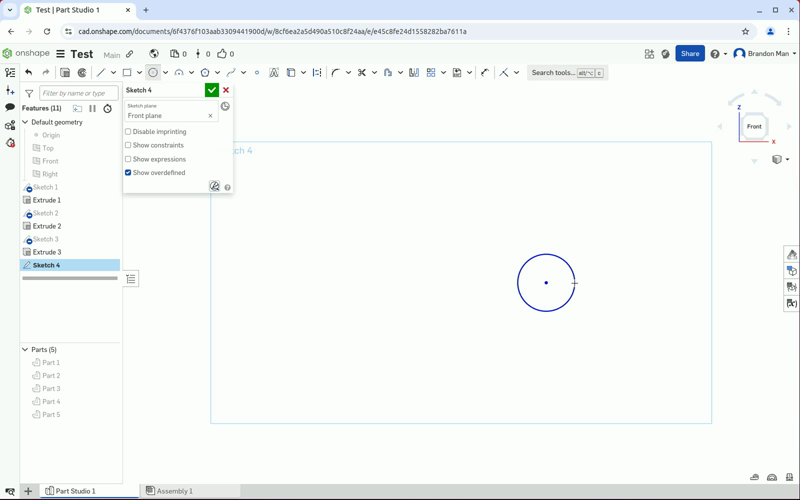
mouse_move(546, 282)
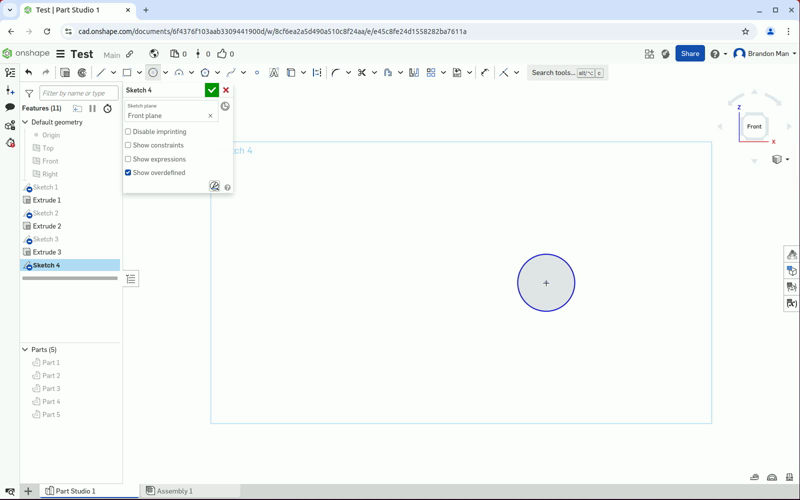
click(546, 282)
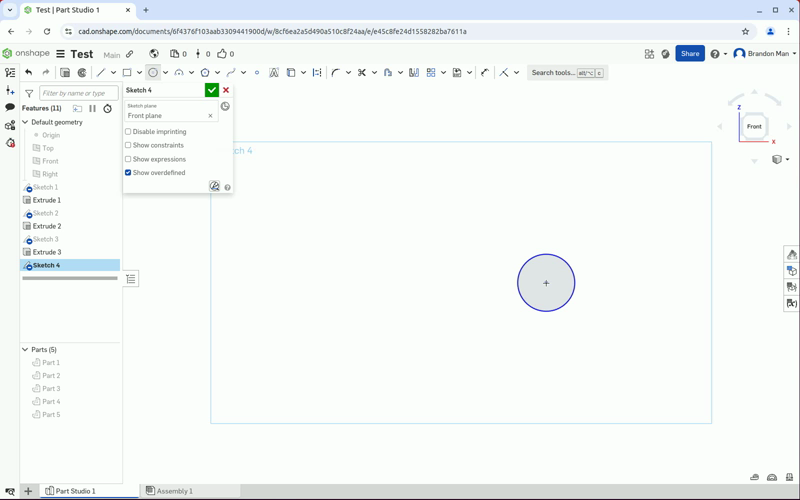
key_up(shift)
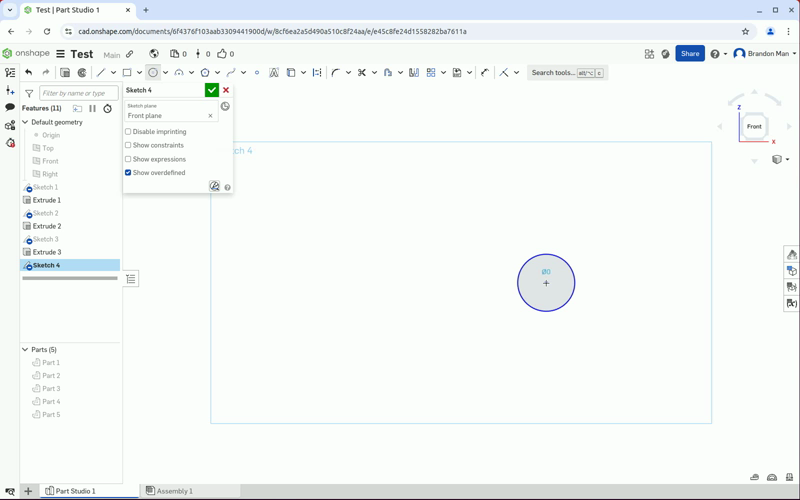
mouse_move(557, 282)
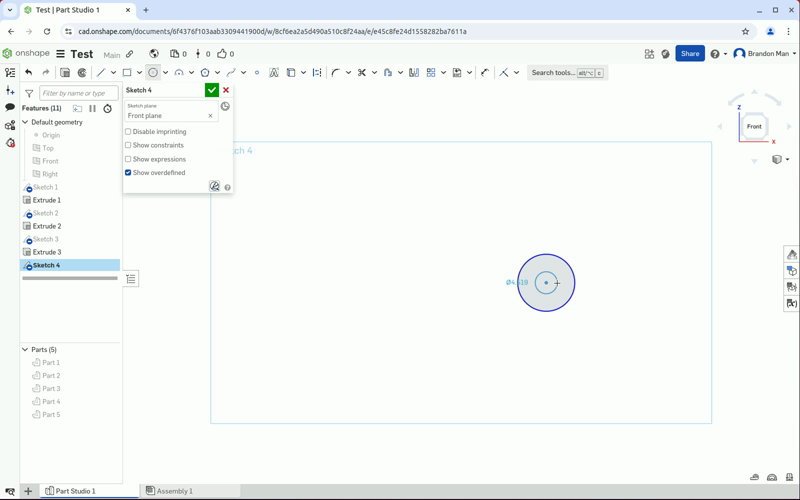
click(557, 282)
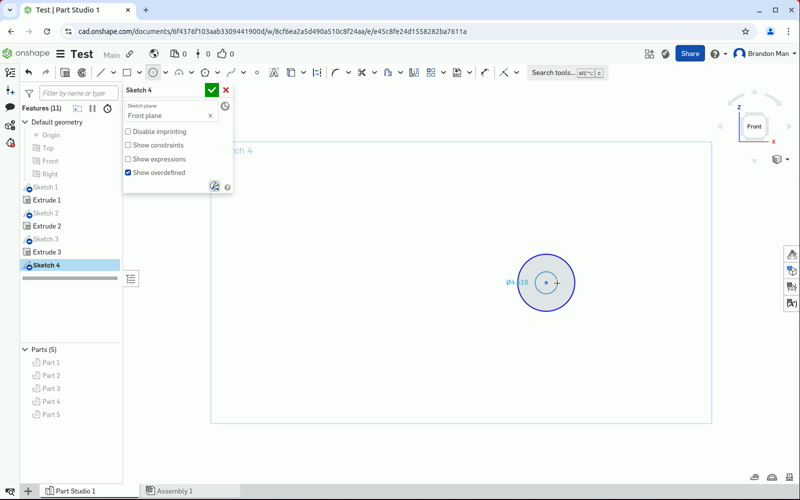
key(esc)
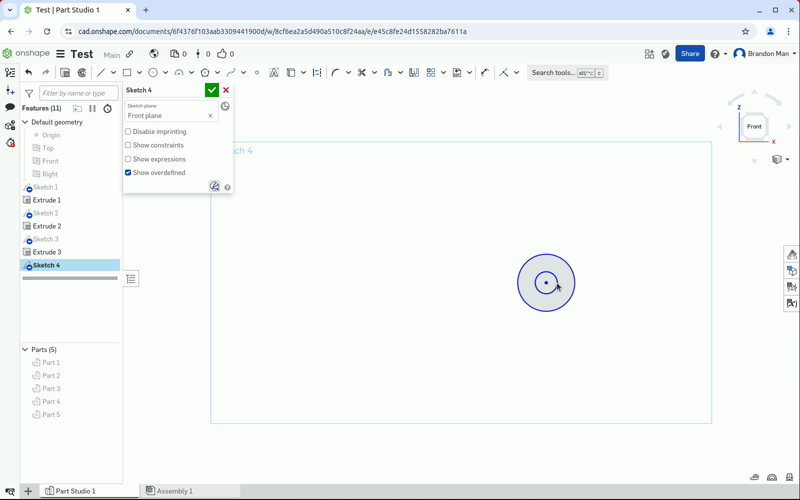
mouse_move(528, 297)
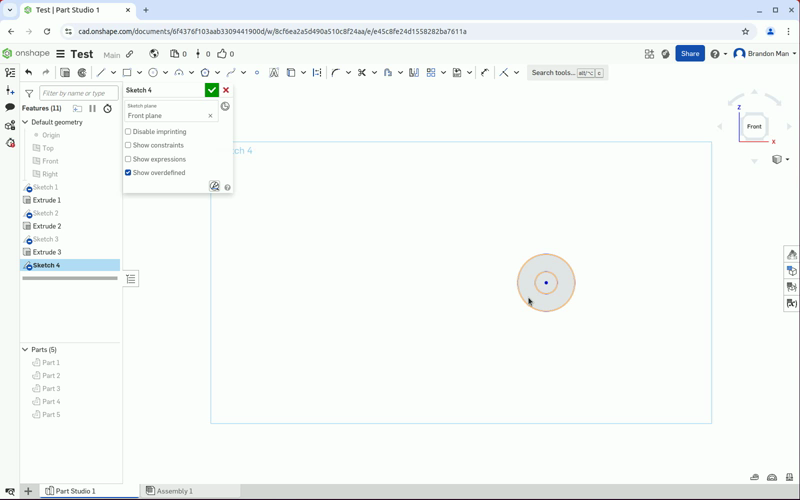
click(528, 297)
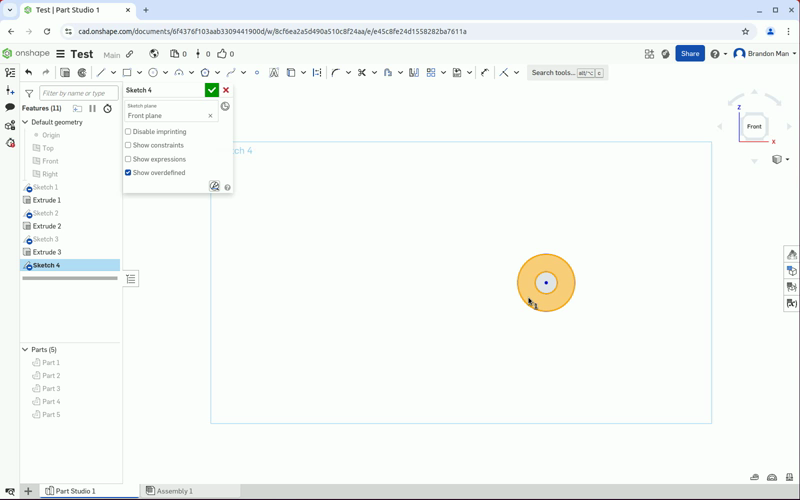
mouse_move(73, 352)
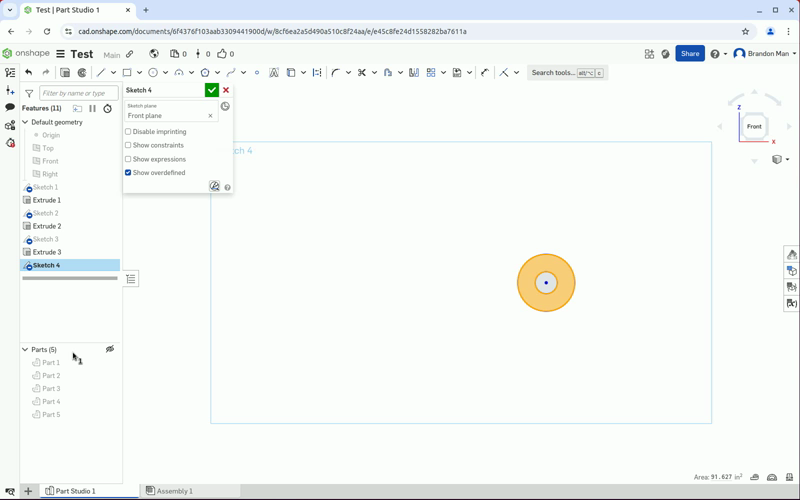
key(shift+y)
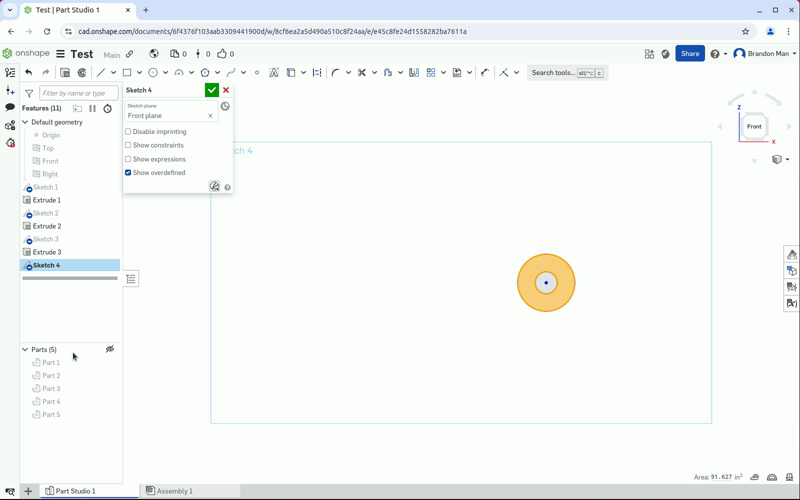
key(shift+e)
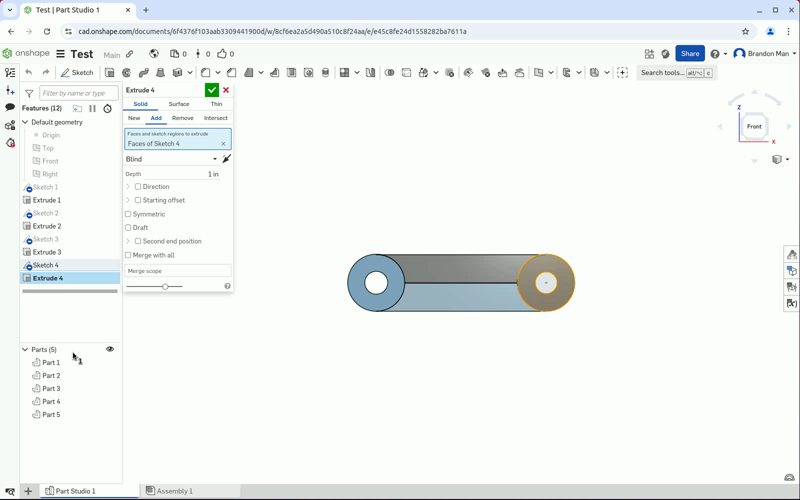
mouse_move(143, 106)
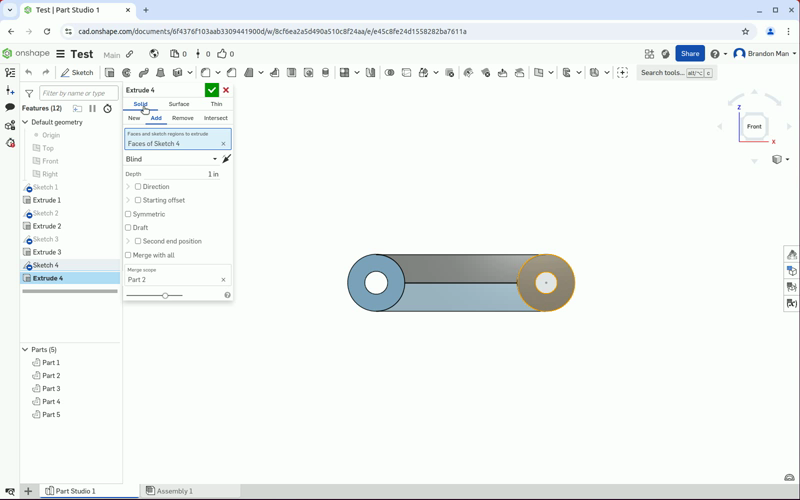
click(143, 106)
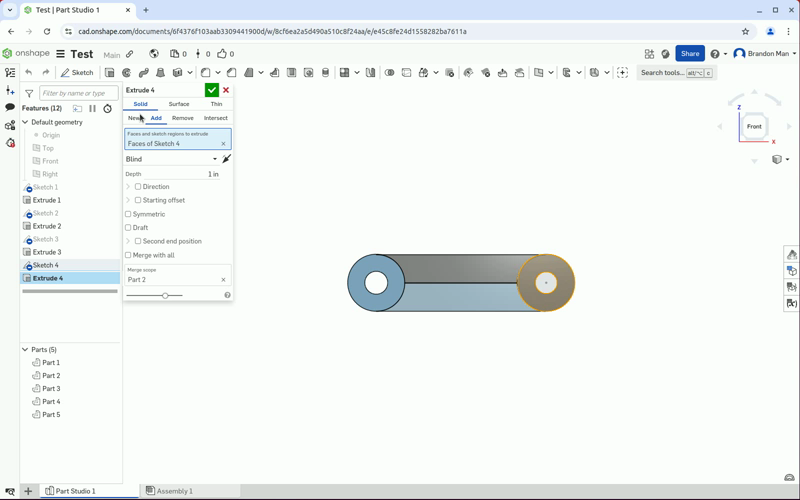
mouse_move(137, 120)
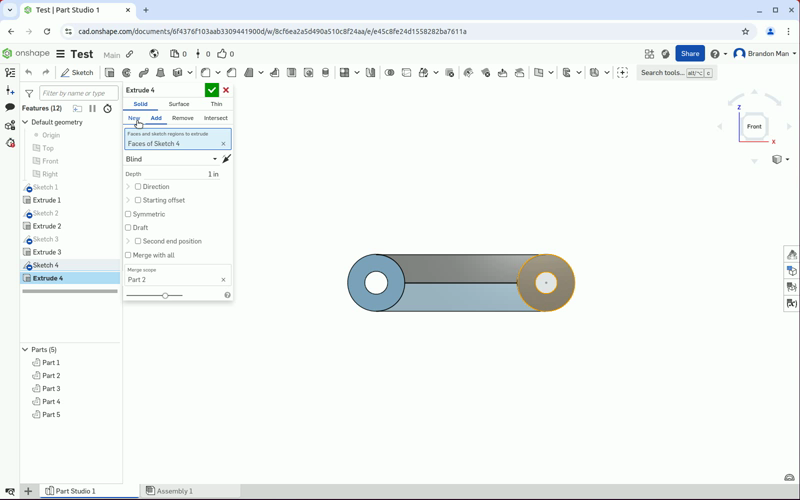
click(137, 120)
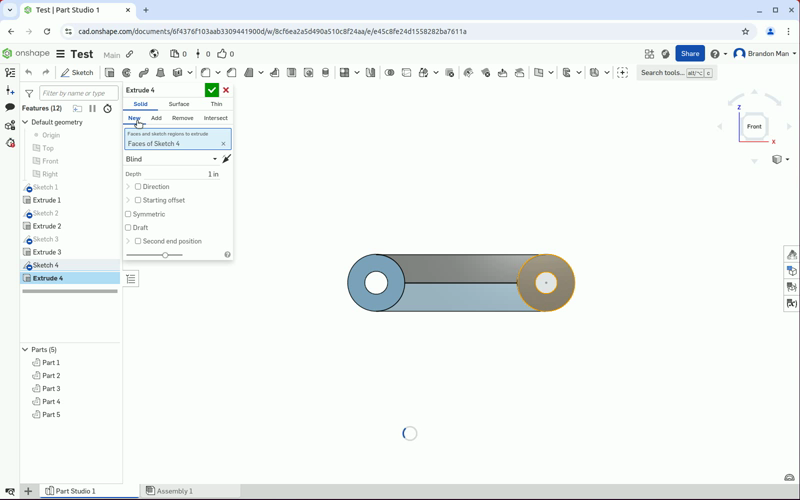
key(tab, 4)
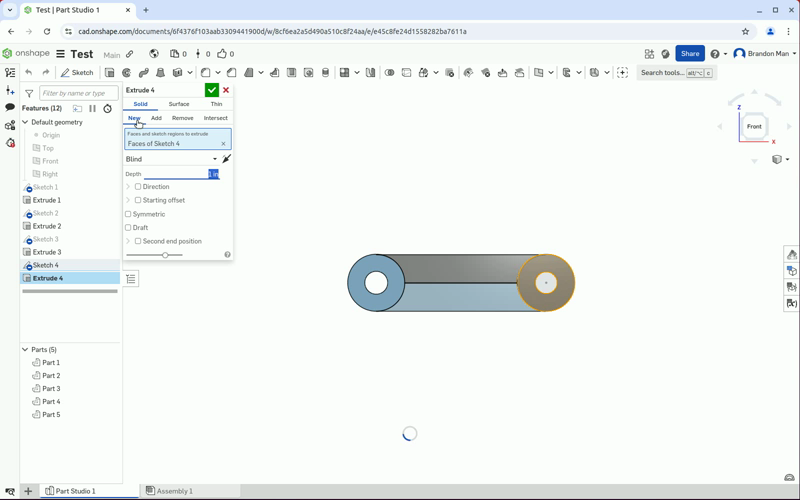
text(2.889)
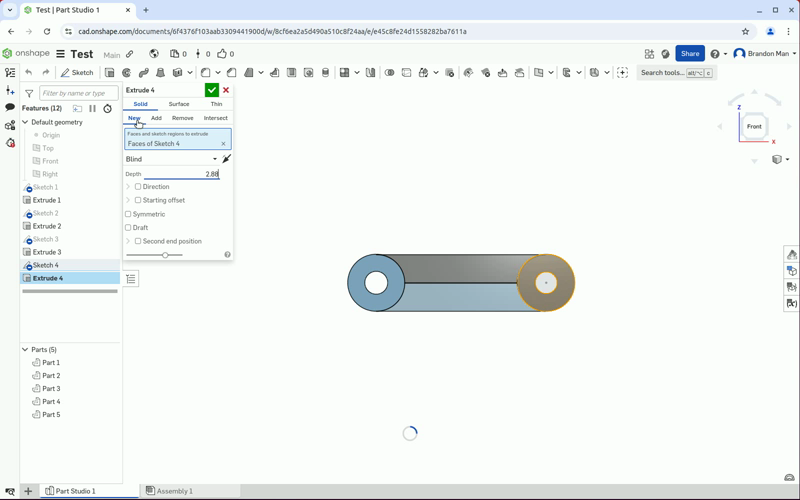
key(enter)
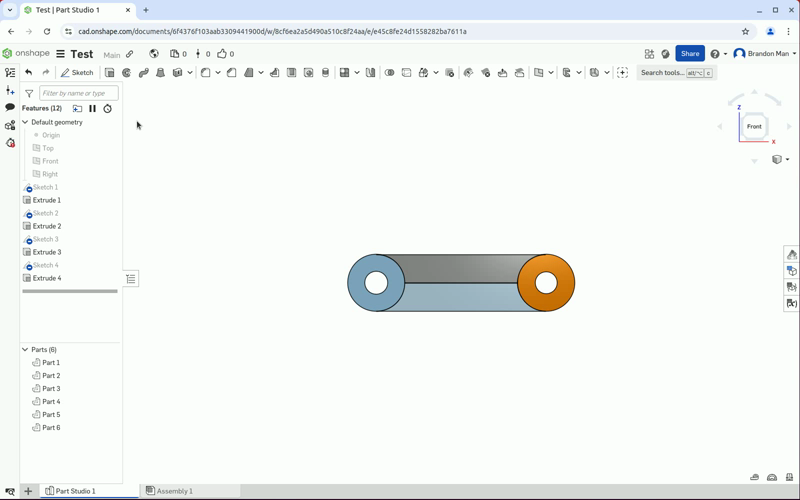
key(shift+h)
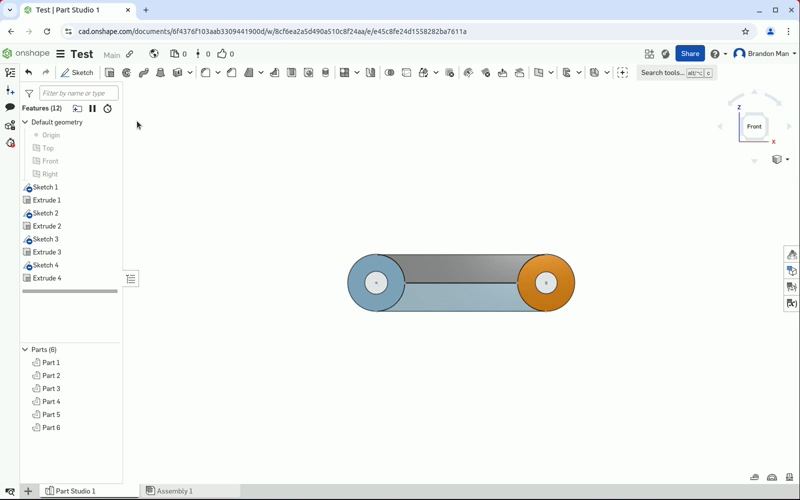
key(shift+h)
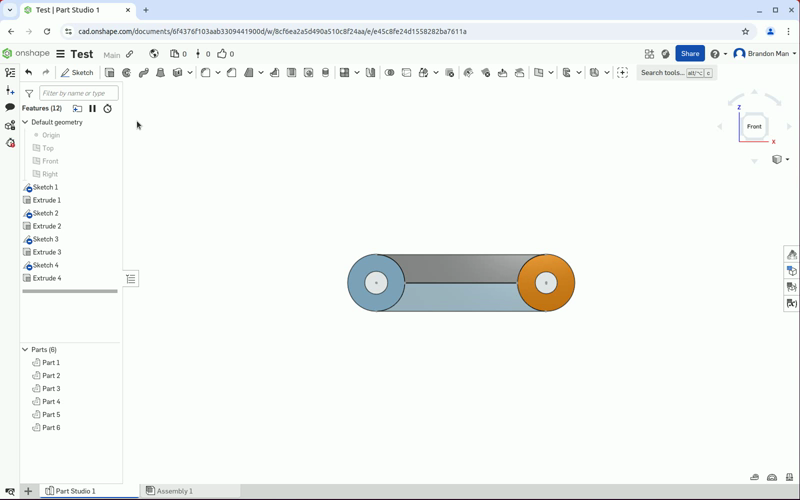
key(shift+7)
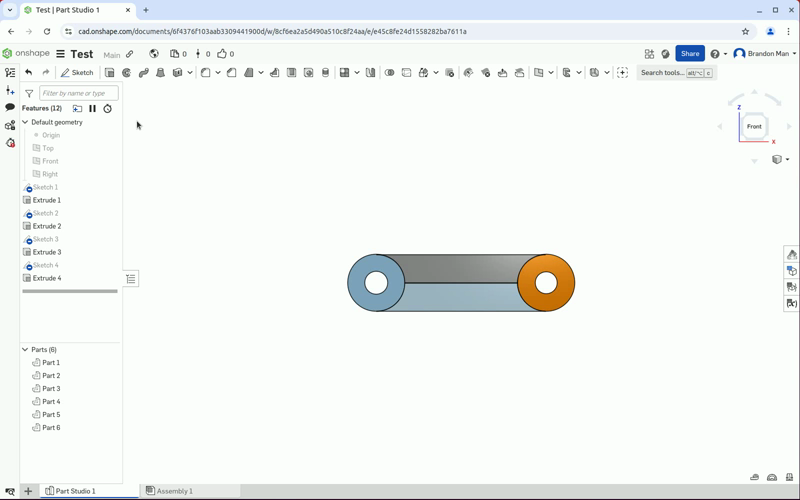
key(left, 2)
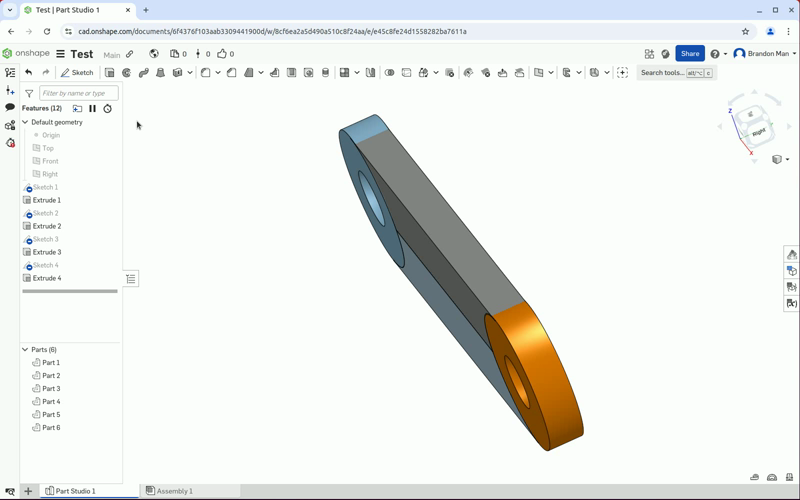
key(down, 2)
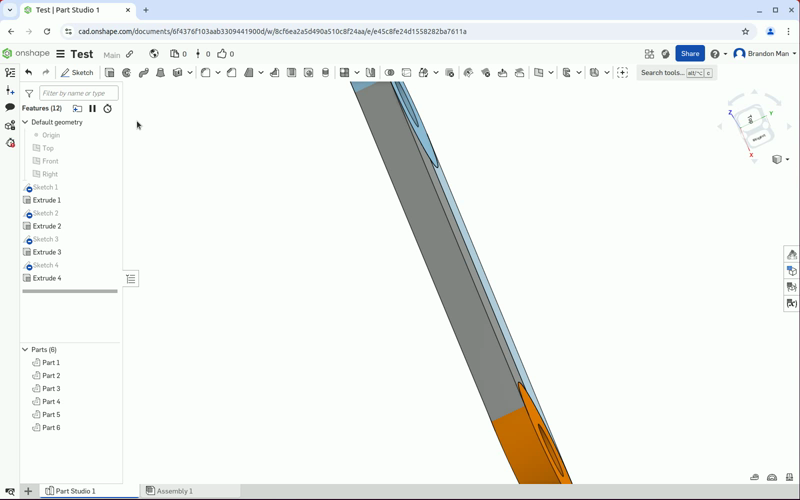
key(up, 2)
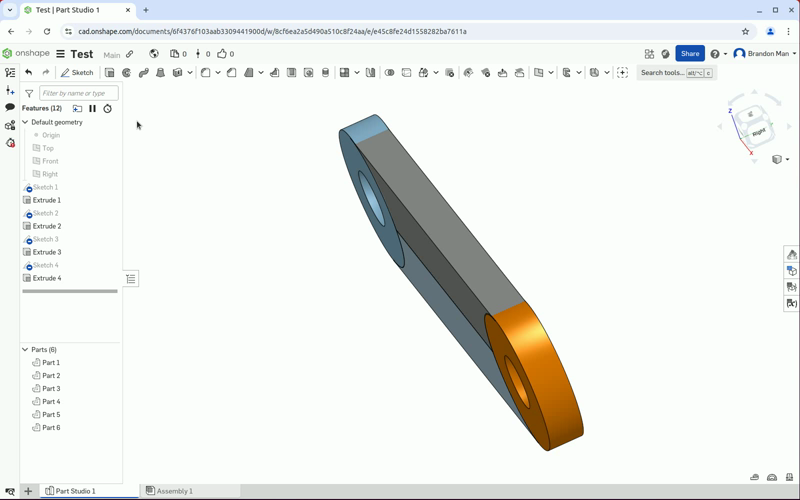
key(right, 2)
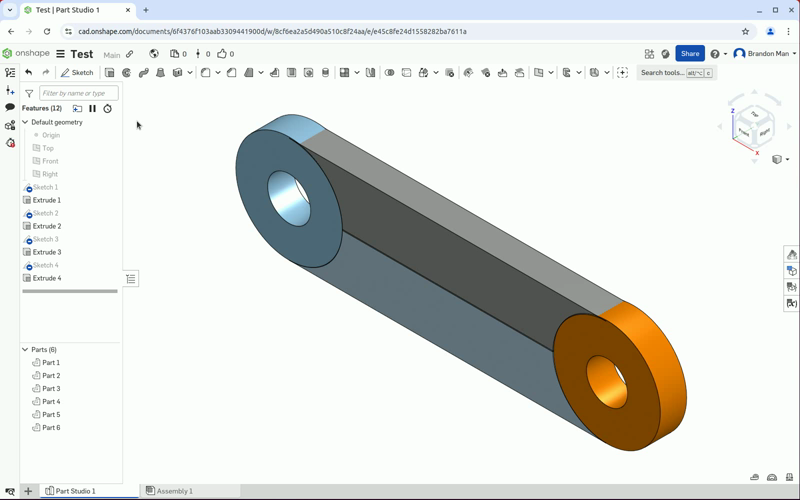
mouse_move(73, 189)
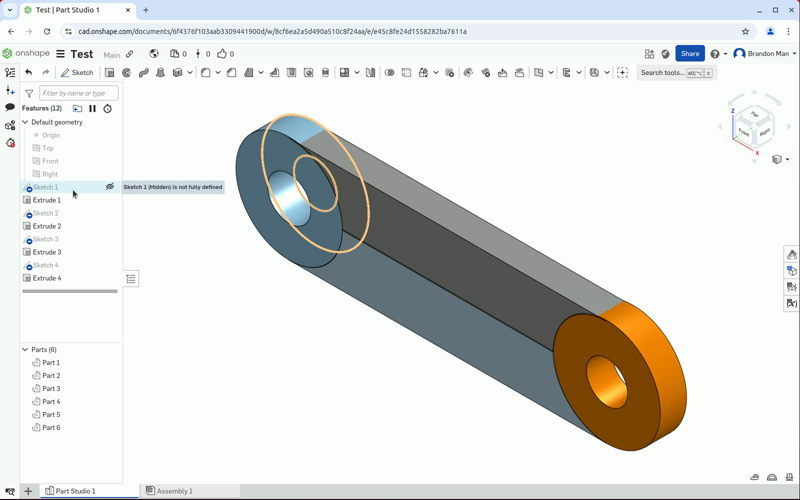
click(73, 189)